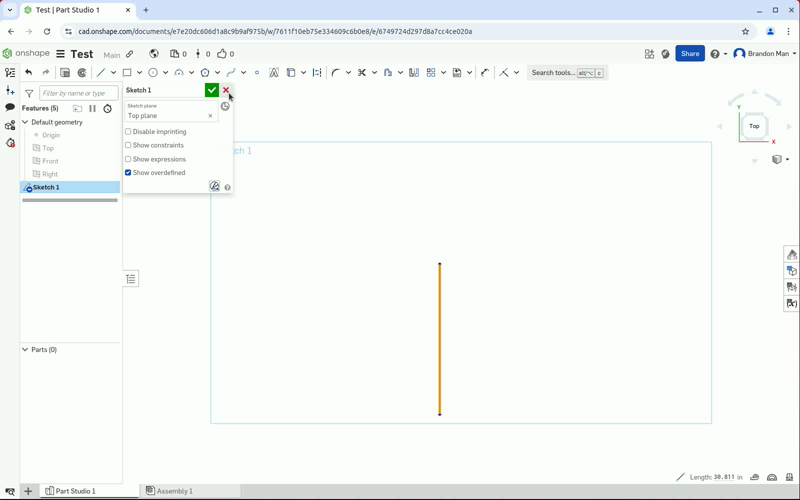
key(shift+h)
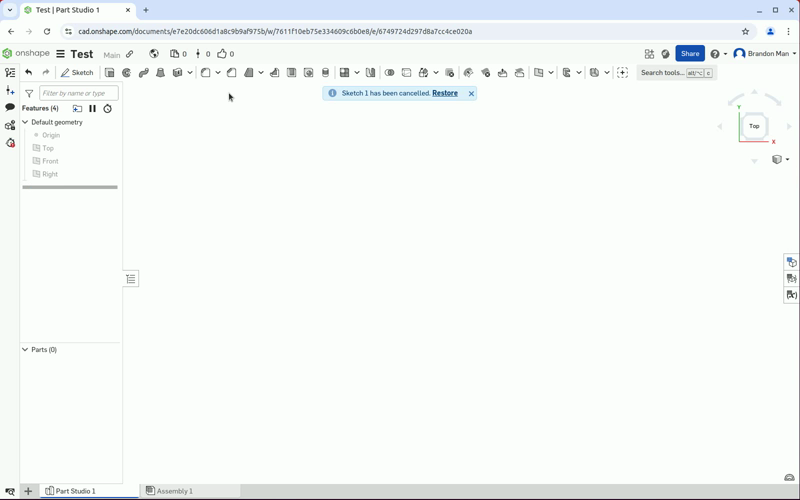
mouse_move(73, 352)
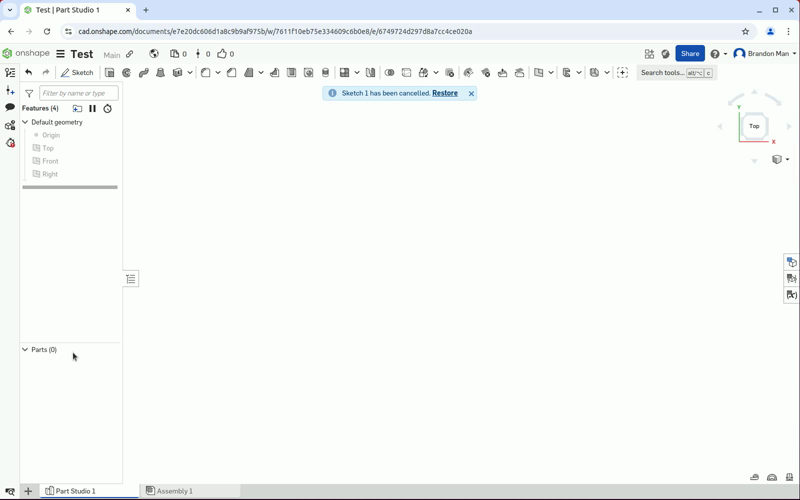
key(y)
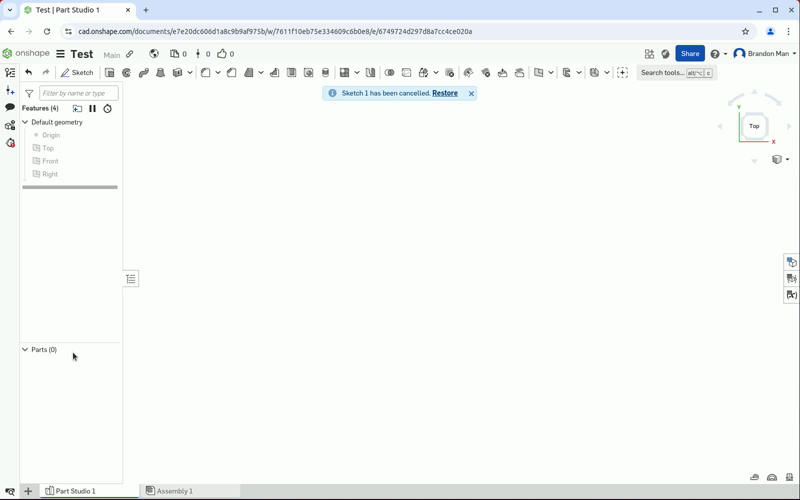
key(shift+p)
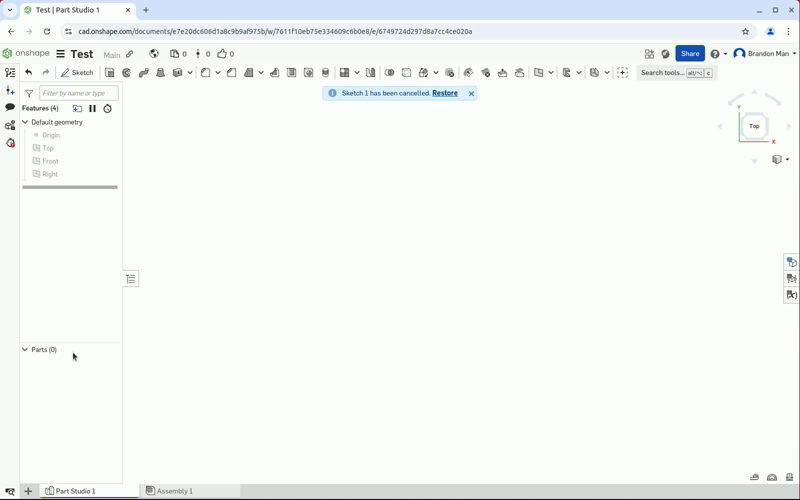
key(space)
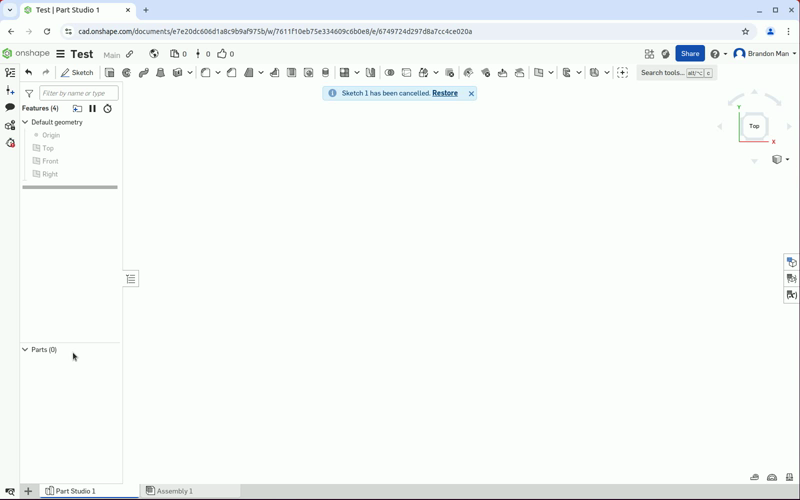
key_down(shift)
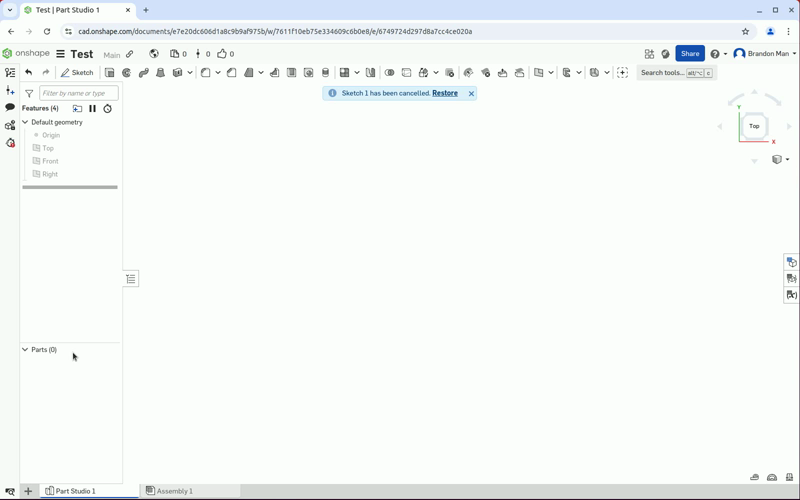
key(up)
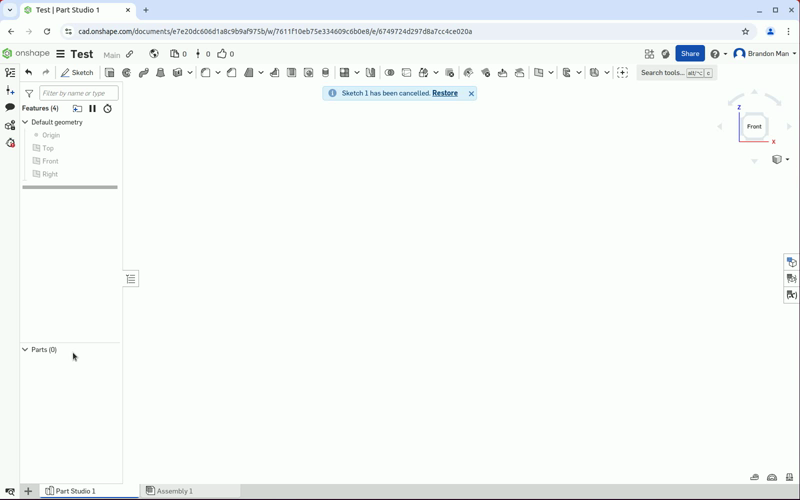
key_up(shift)
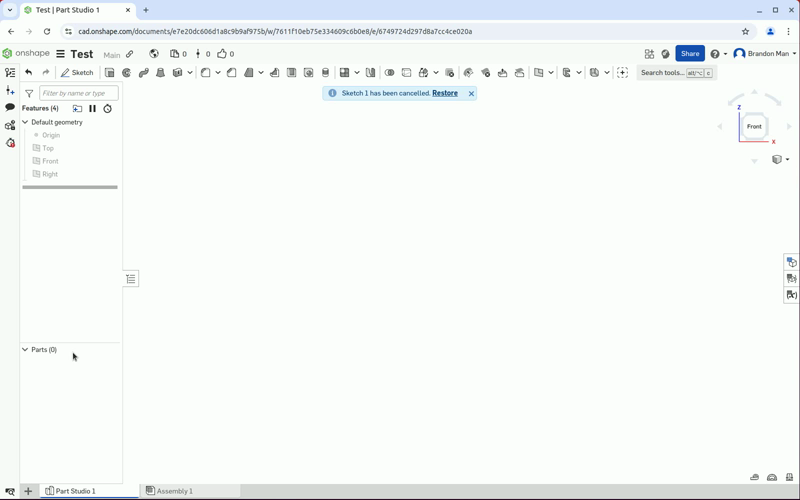
mouse_move(73, 352)
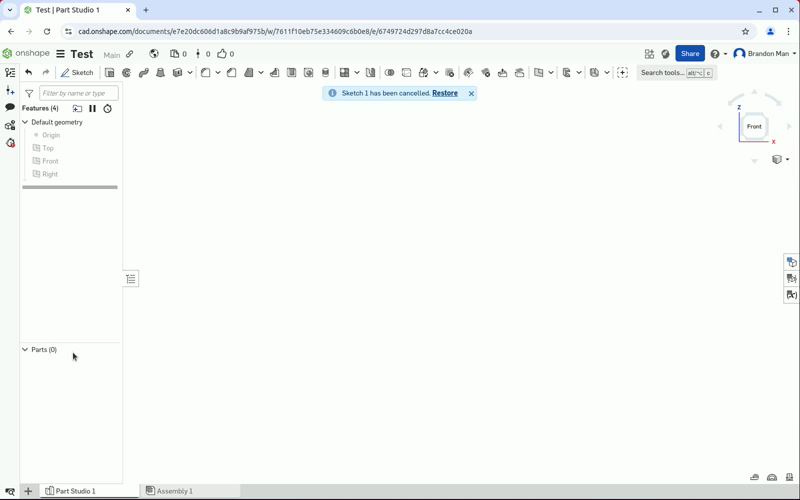
key(shift+y)
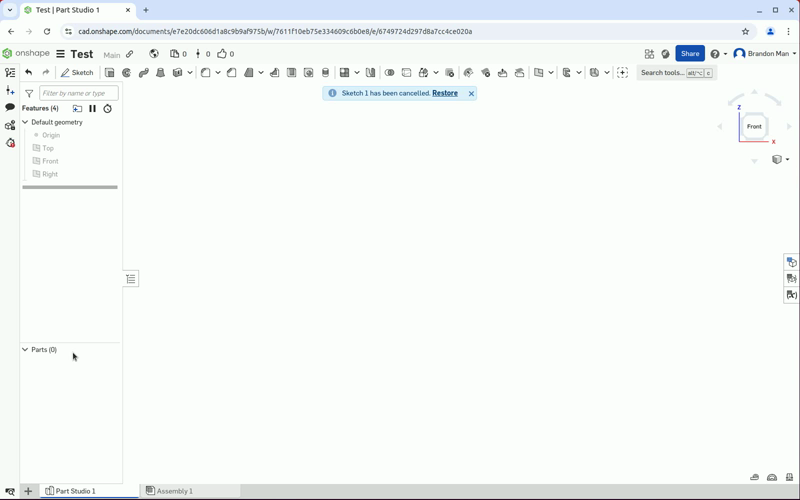
key(shift+s)
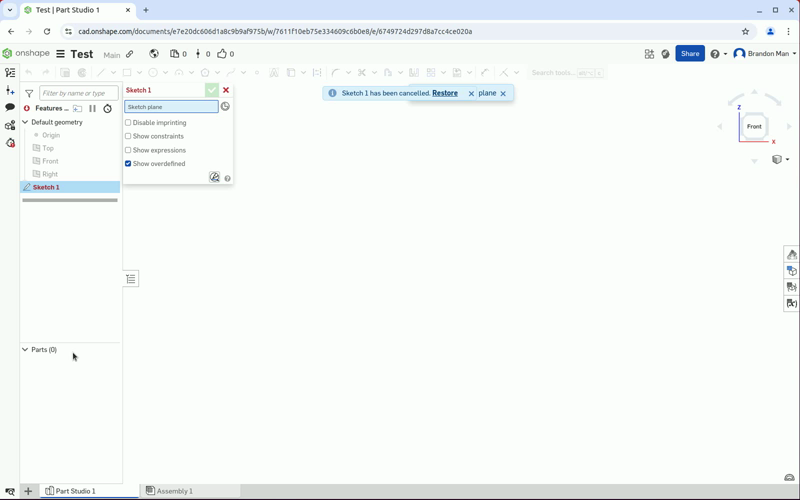
mouse_move(73, 163)
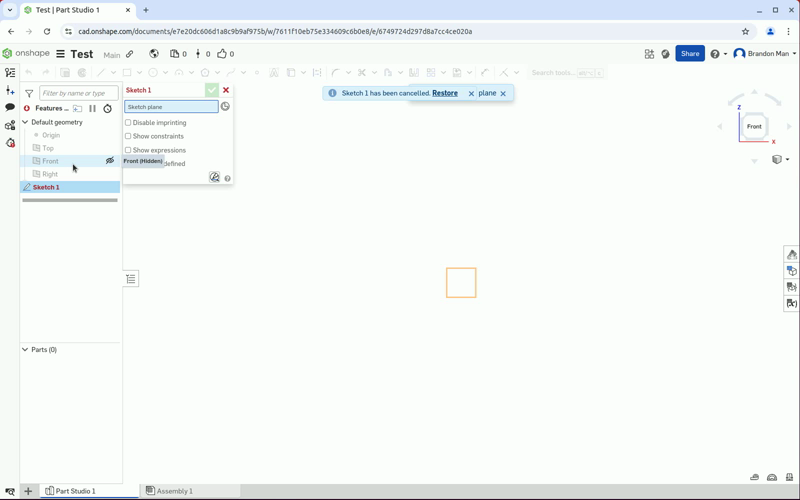
click(73, 163)
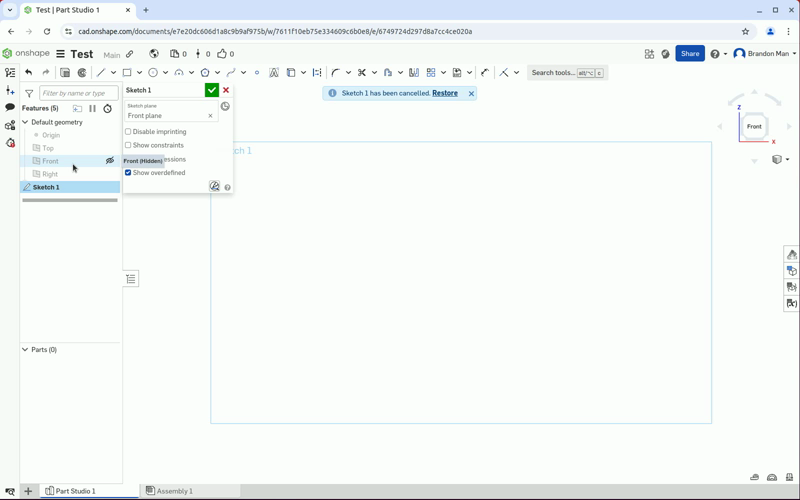
mouse_move(73, 352)
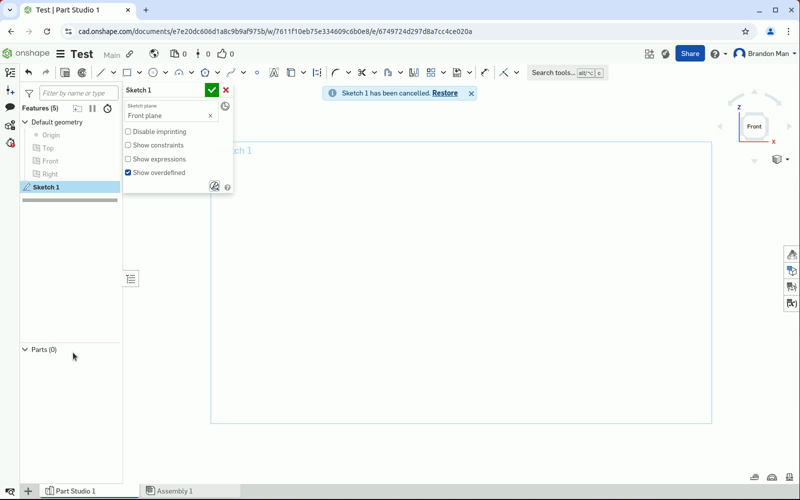
key(y)
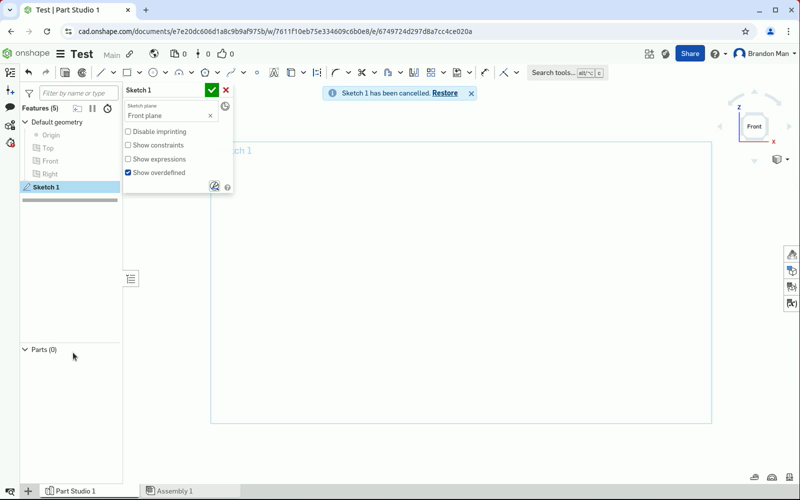
key(l)
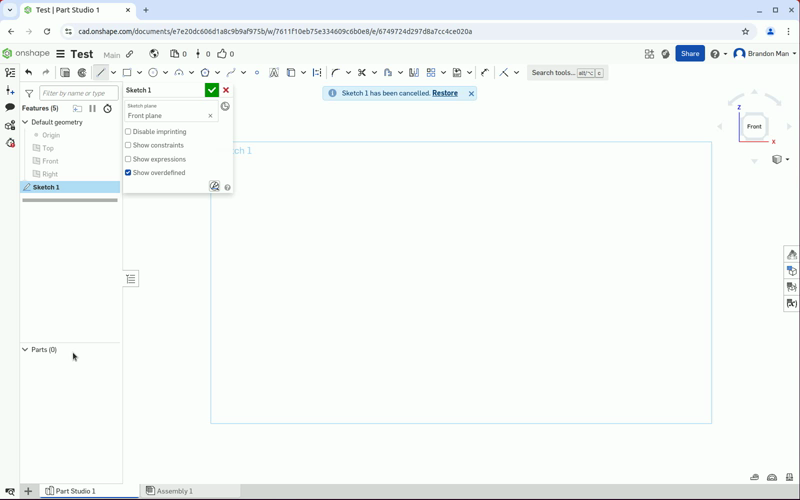
key_down(shift)
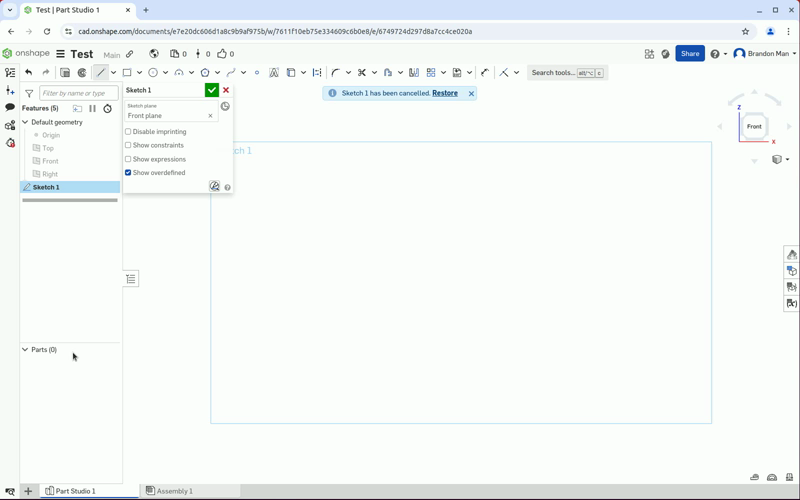
mouse_move(481, 270)
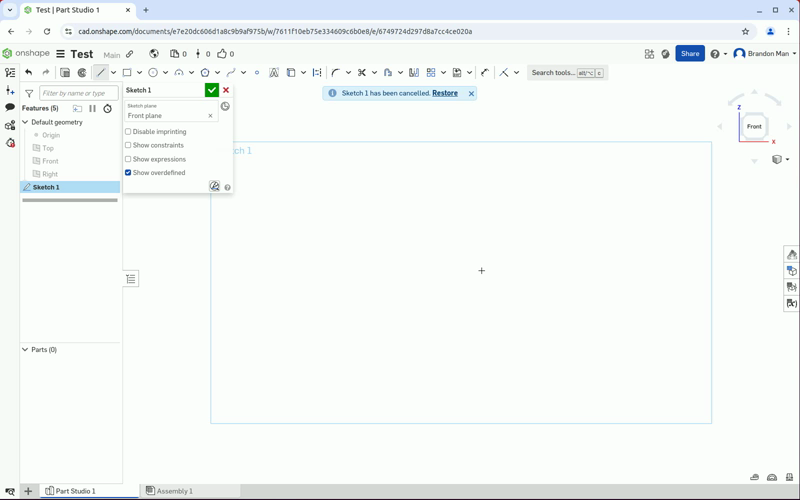
click(481, 270)
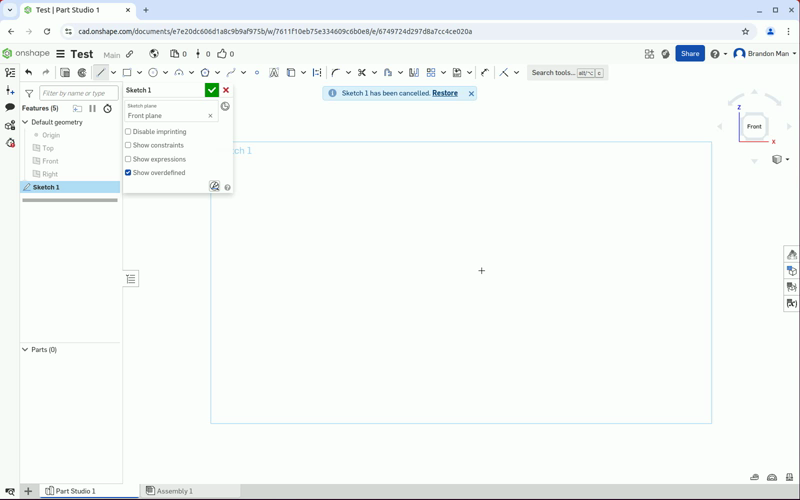
key_up(shift)
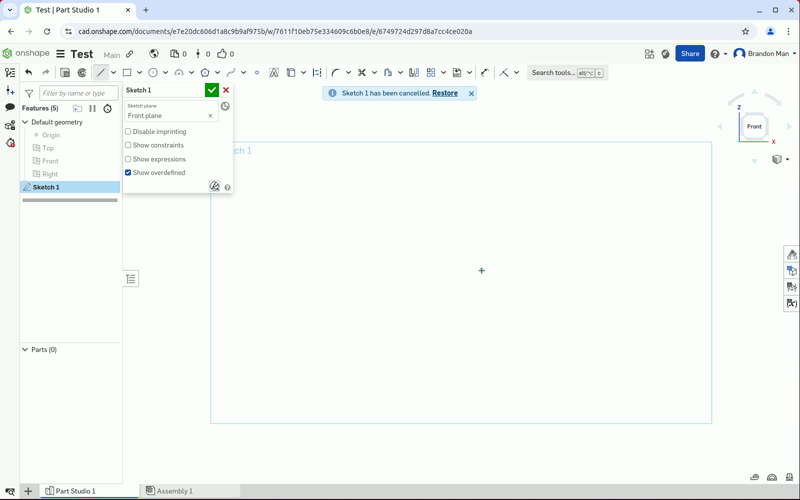
key_down(shift)
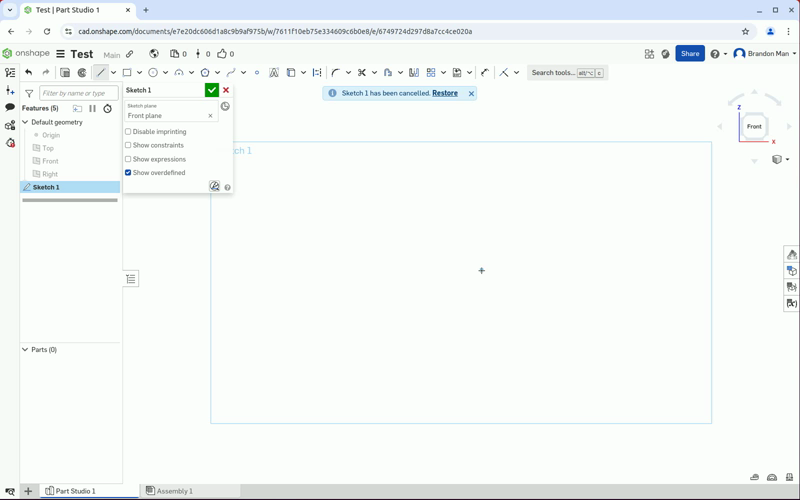
mouse_move(511, 270)
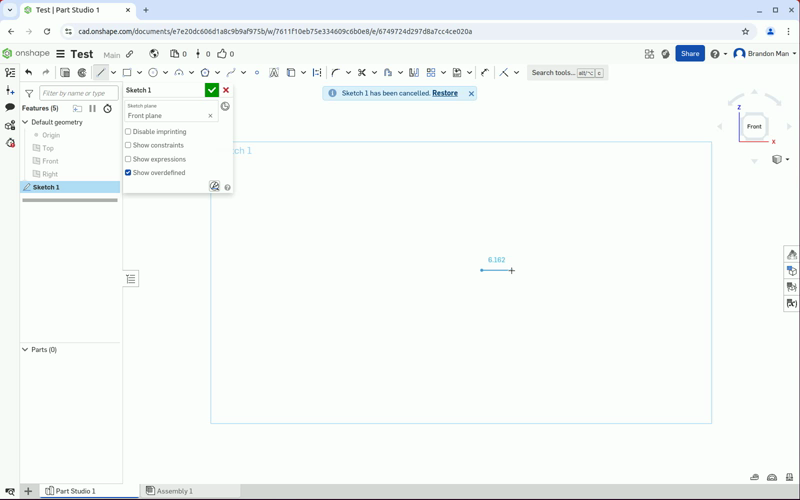
mouse_move(521, 270)
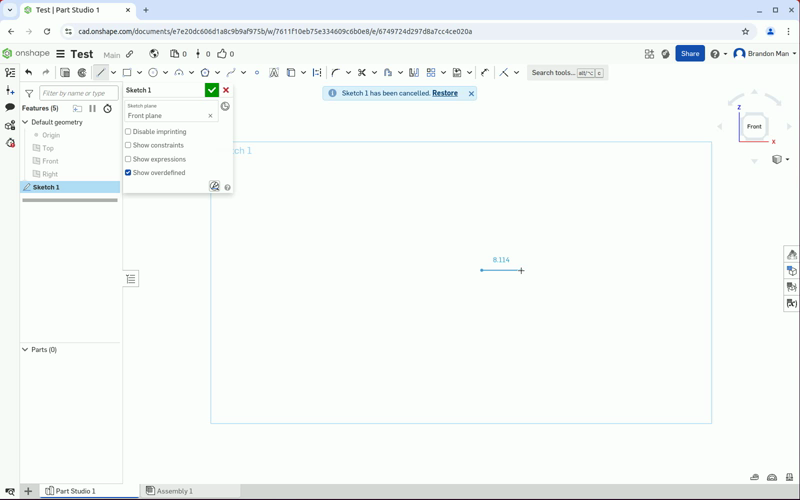
click(521, 270)
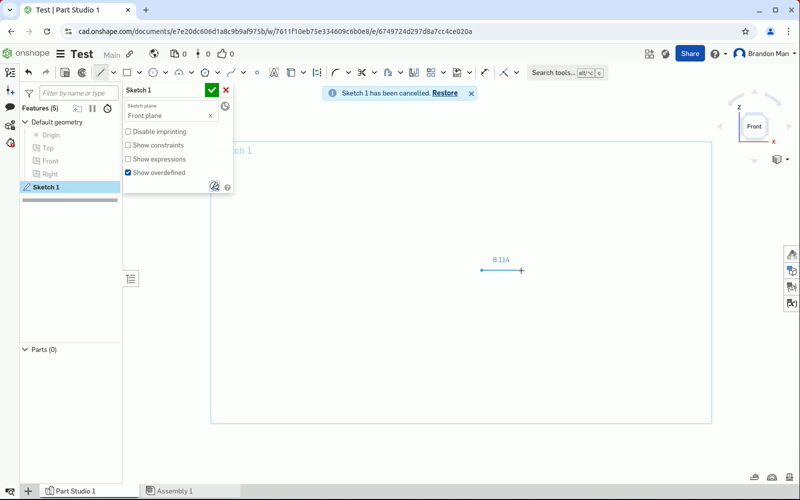
key_up(shift)
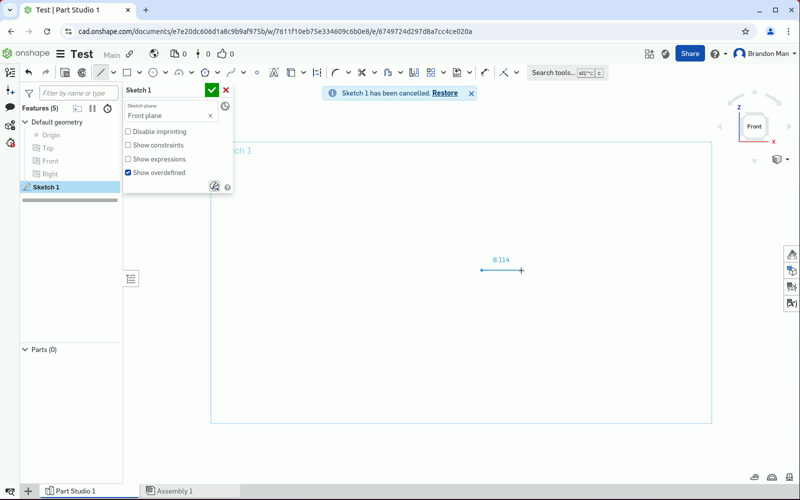
key_down(shift)
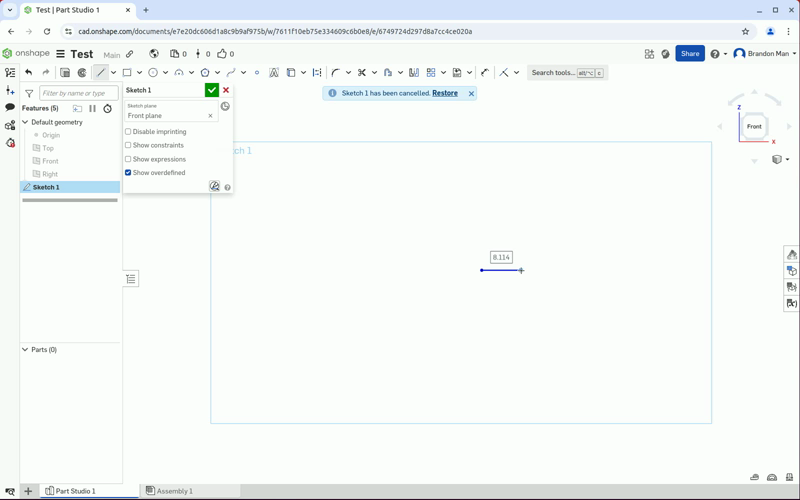
mouse_move(551, 270)
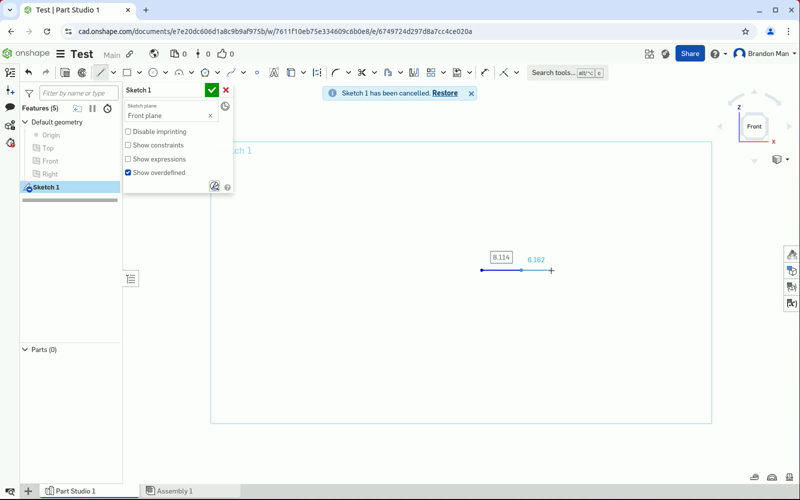
mouse_move(521, 244)
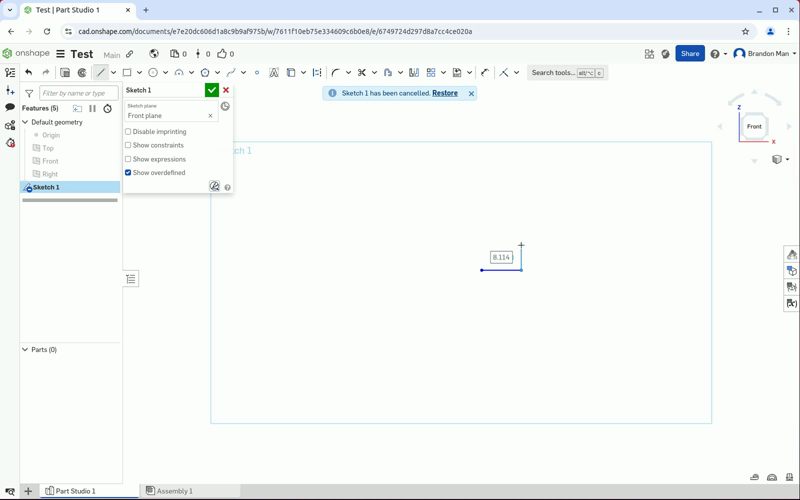
click(521, 244)
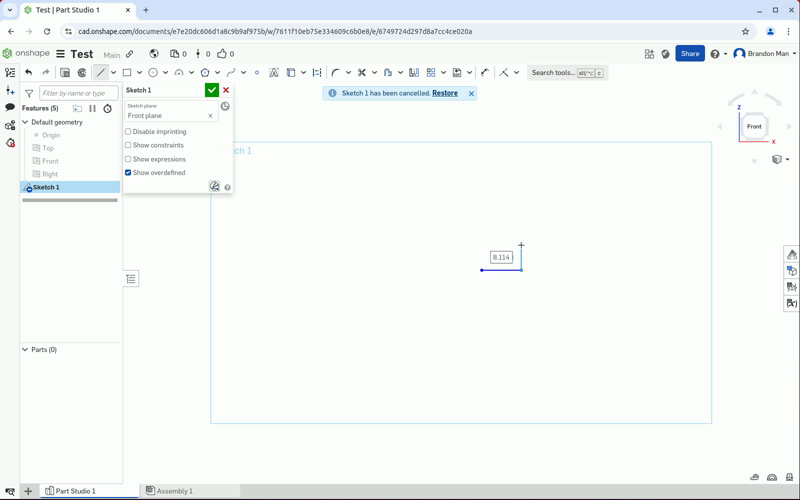
key_up(shift)
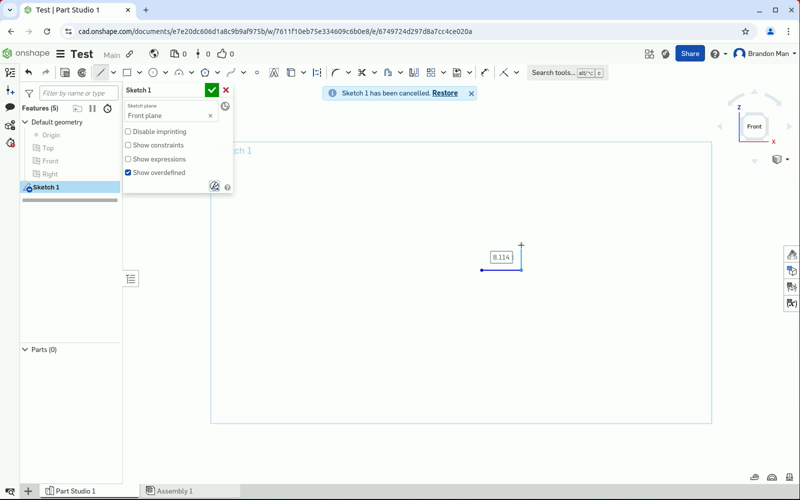
key_down(shift)
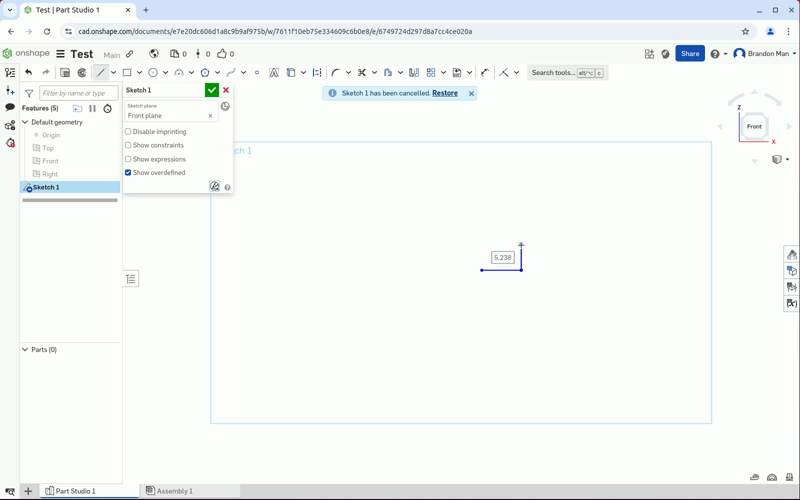
mouse_move(551, 244)
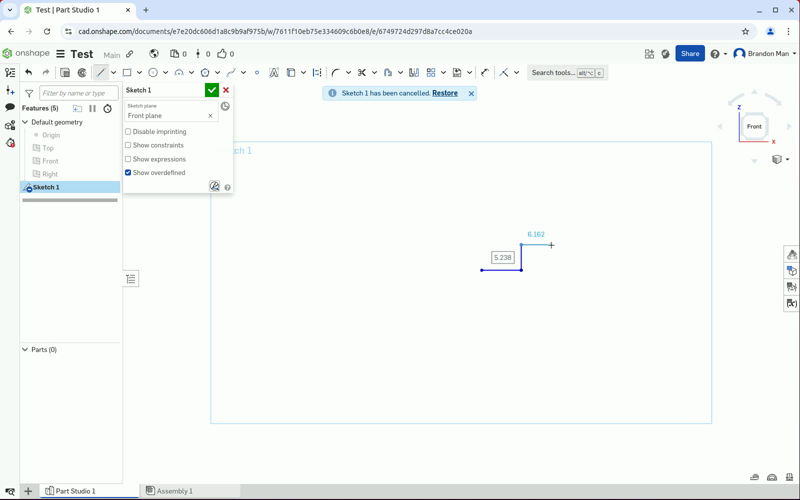
mouse_move(481, 244)
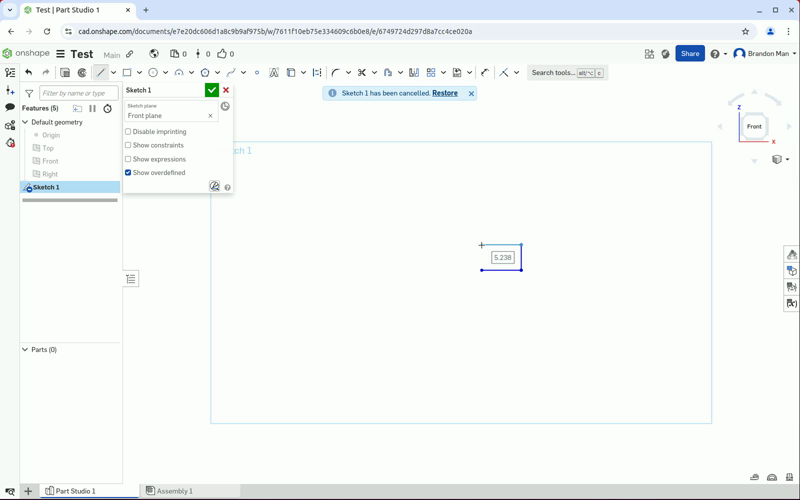
click(481, 244)
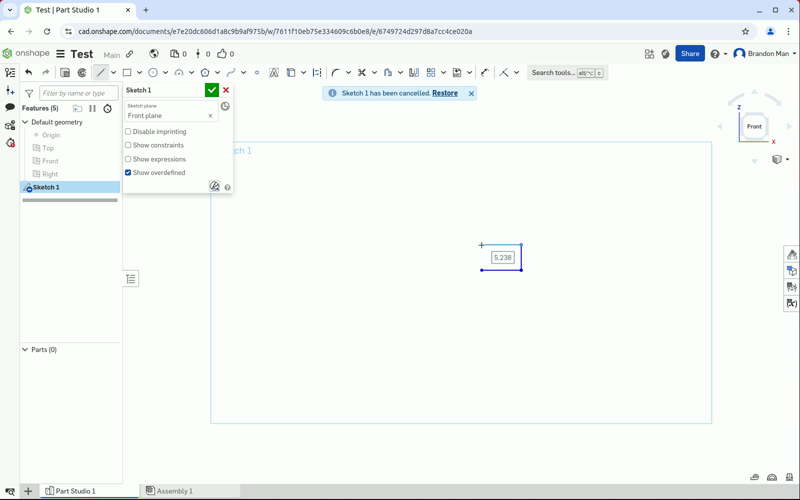
key_up(shift)
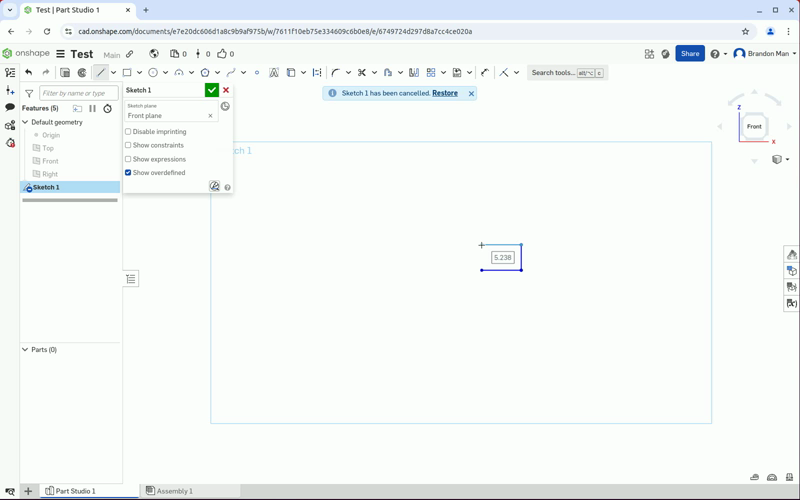
mouse_move(511, 244)
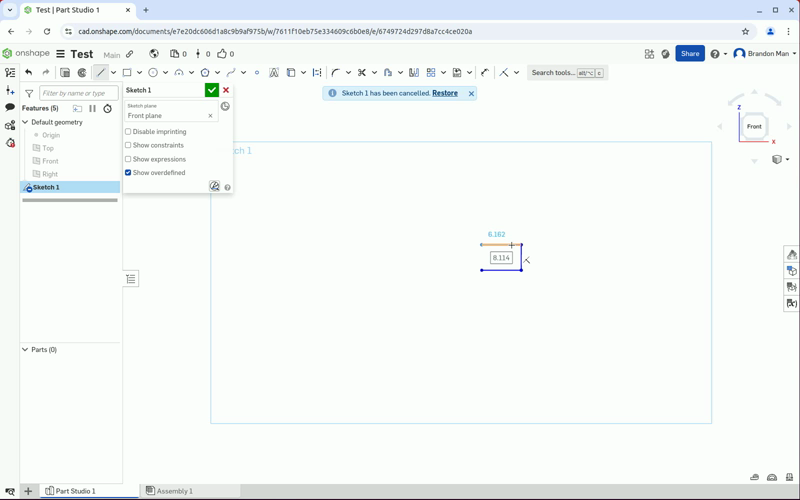
key_down(shift)
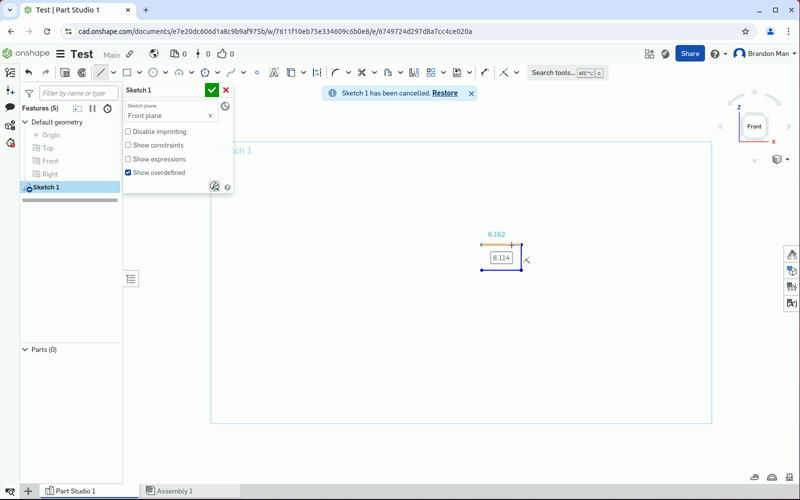
mouse_move(481, 270)
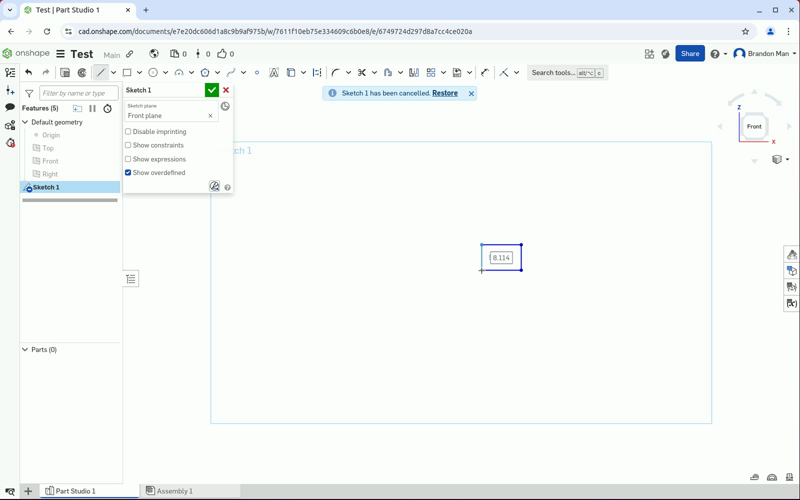
key_up(shift)
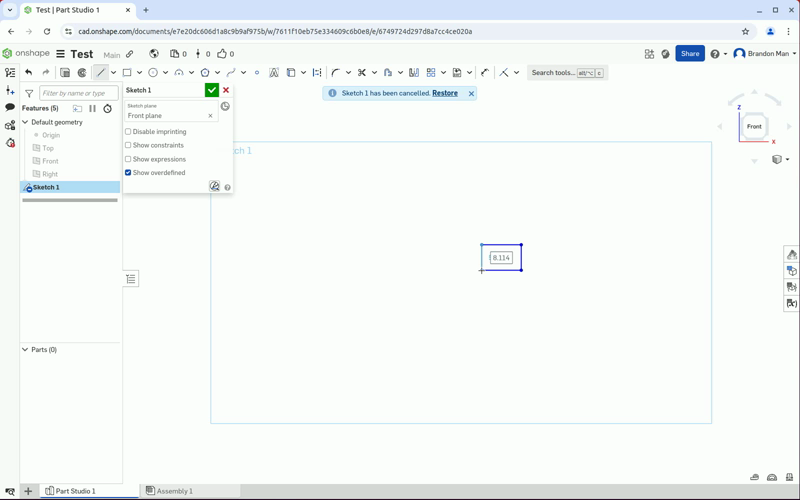
click(481, 270)
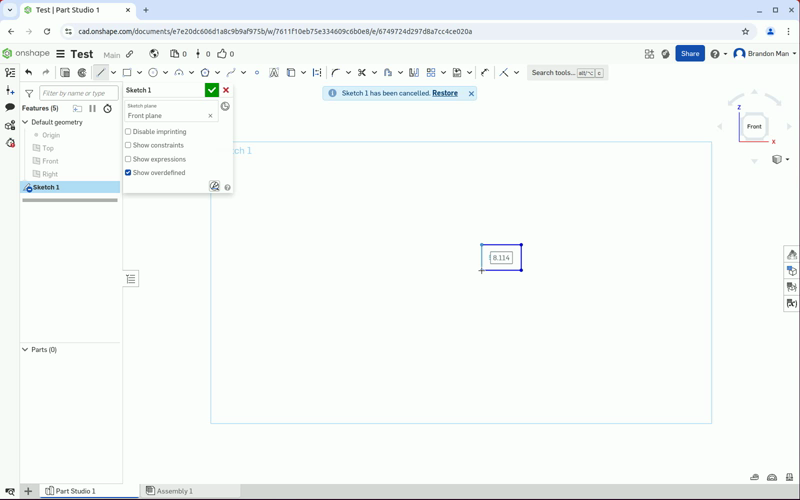
key(esc)
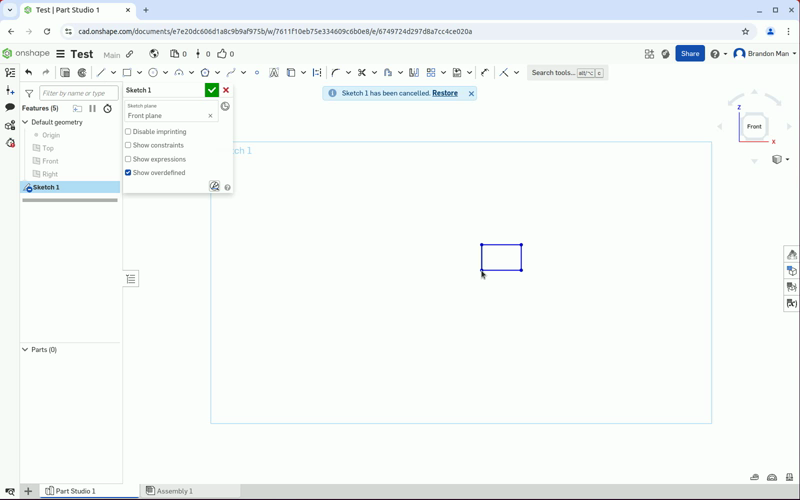
mouse_move(502, 265)
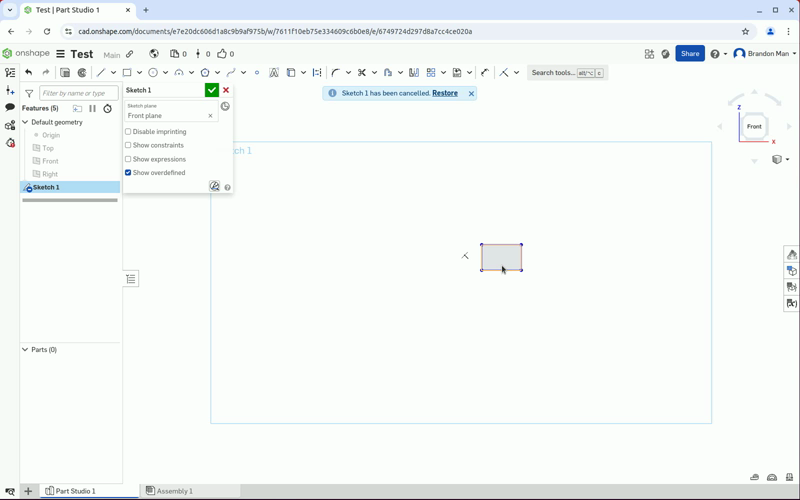
scroll(6)
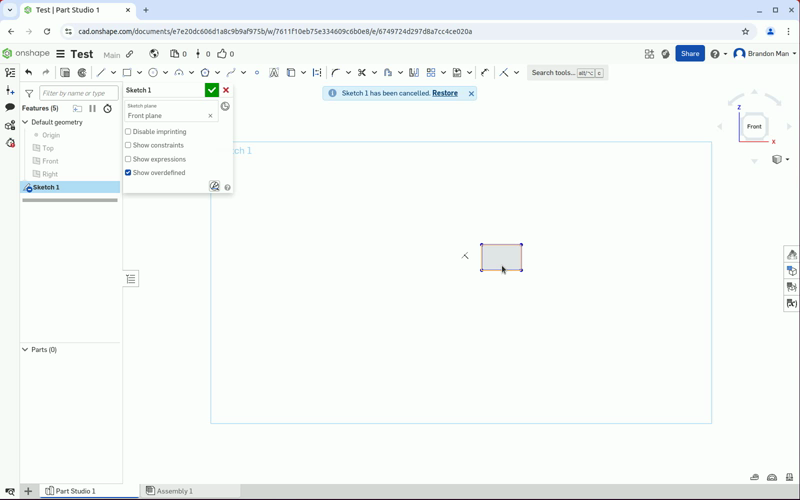
scroll(6)
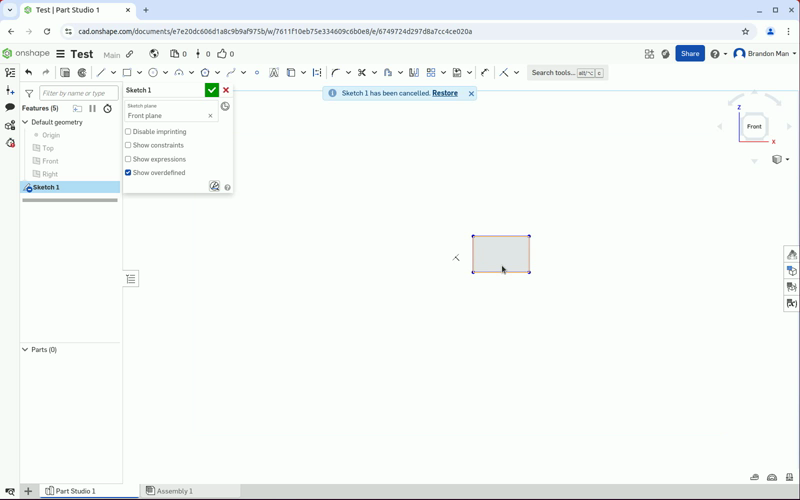
scroll(6)
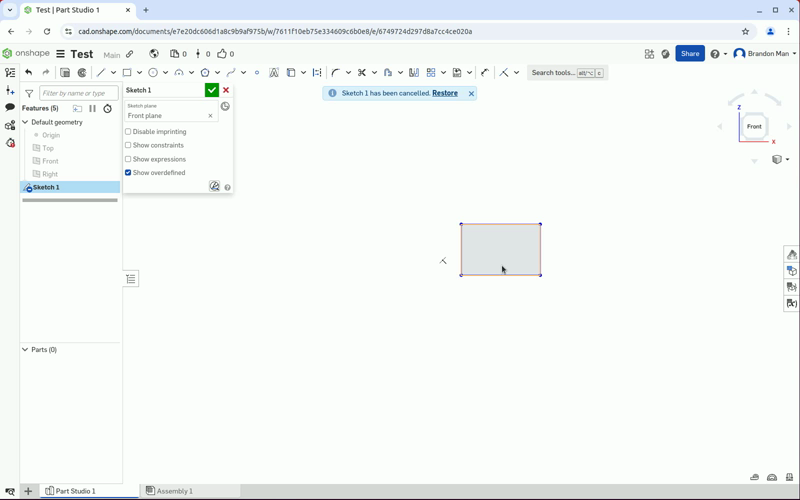
scroll(6)
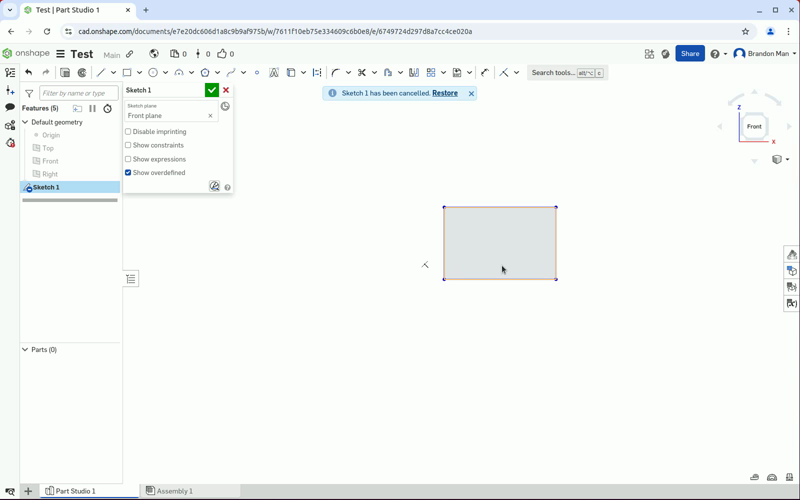
scroll(6)
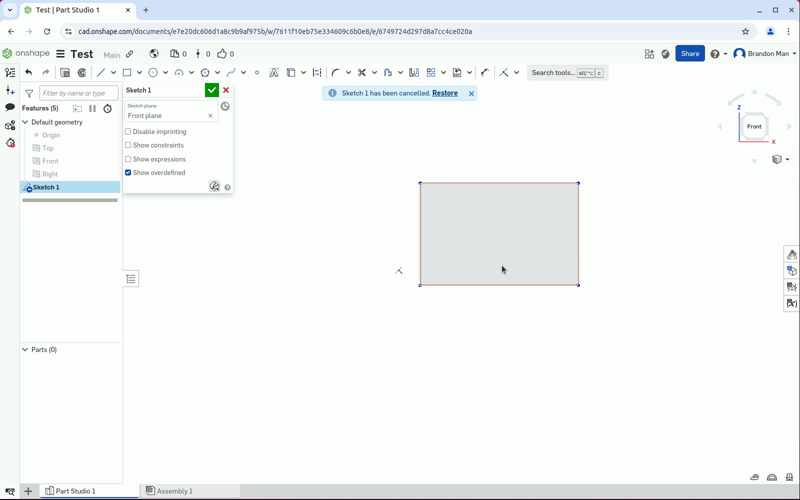
scroll(6)
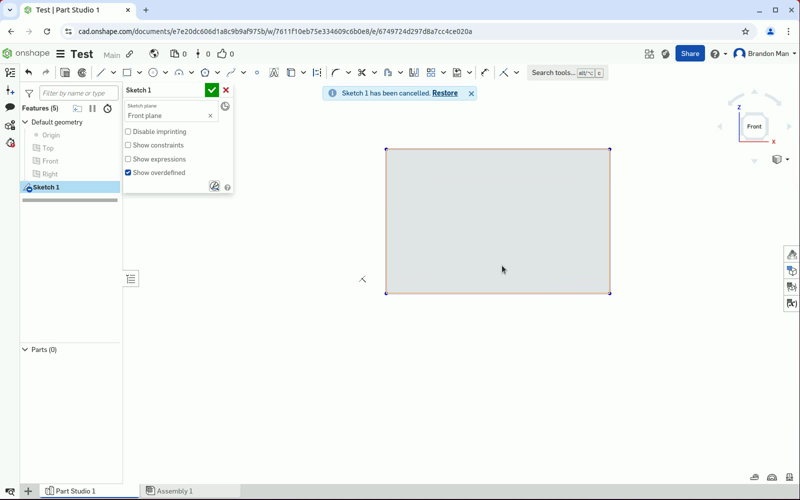
scroll(6)
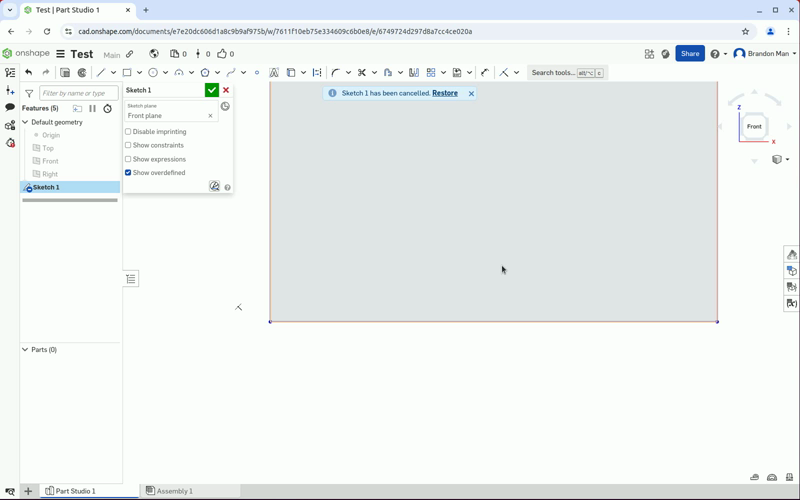
click(502, 265)
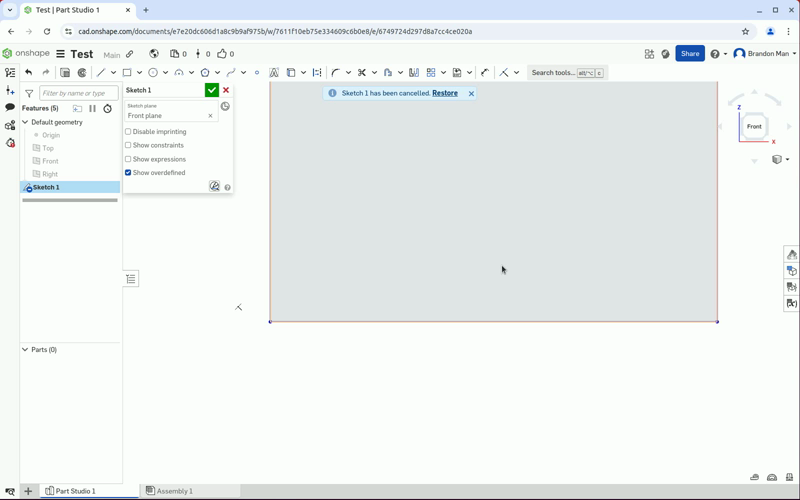
scroll(-6)
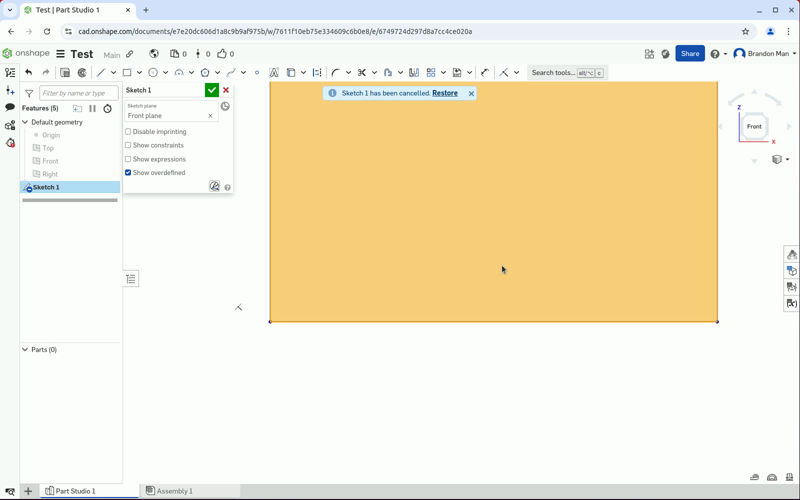
scroll(-6)
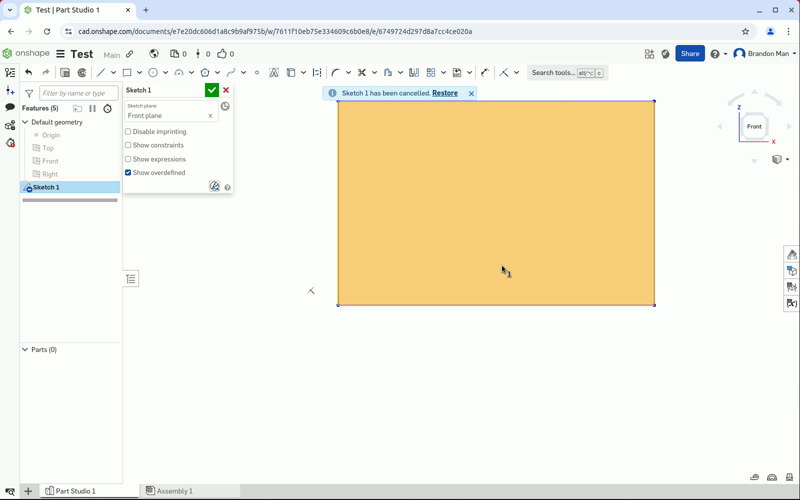
scroll(-6)
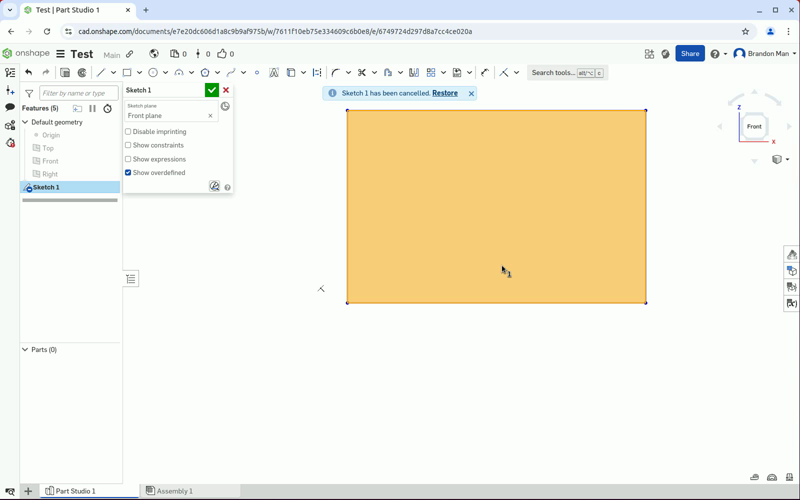
scroll(-6)
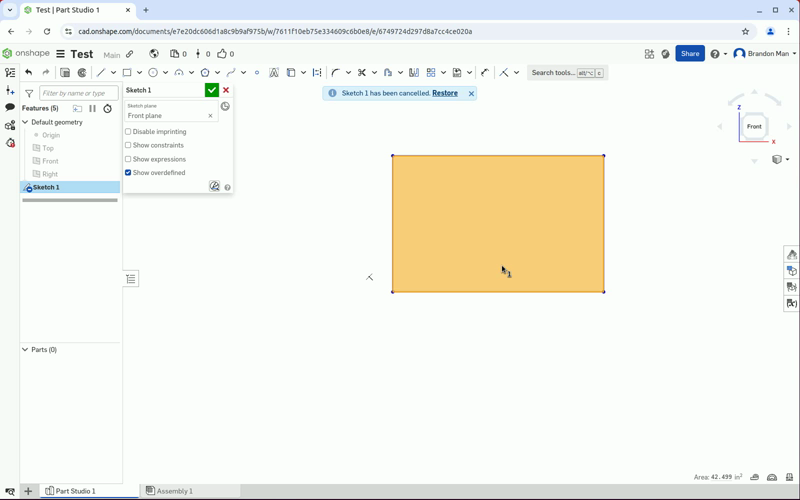
scroll(-6)
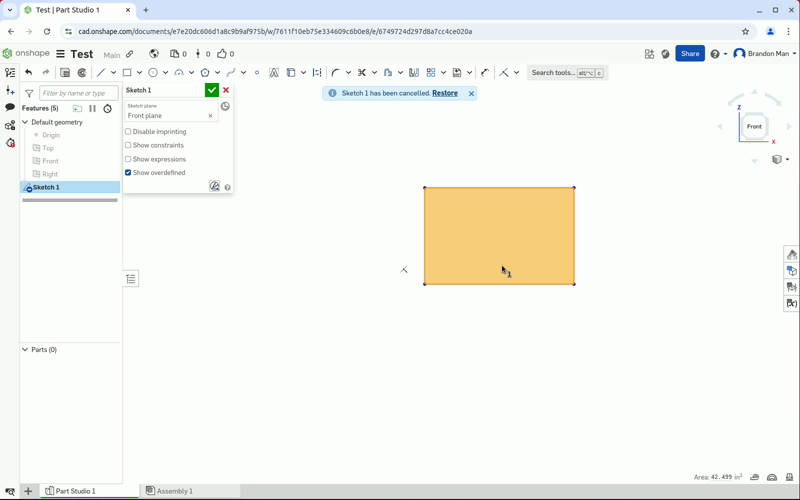
scroll(-6)
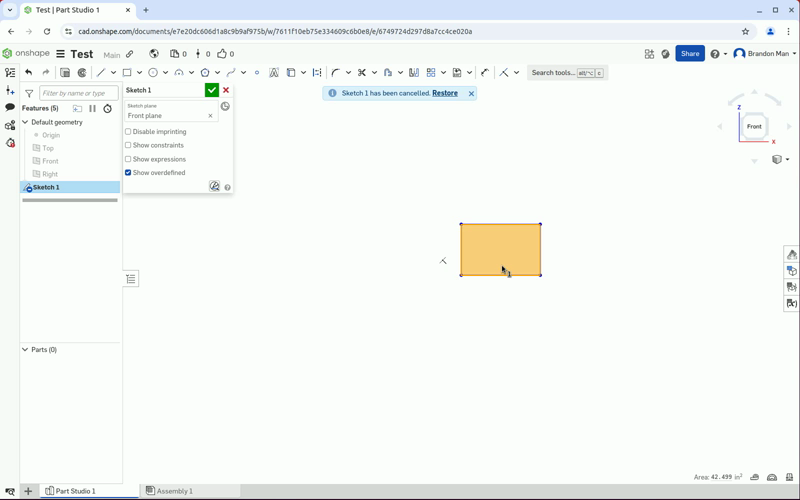
scroll(-6)
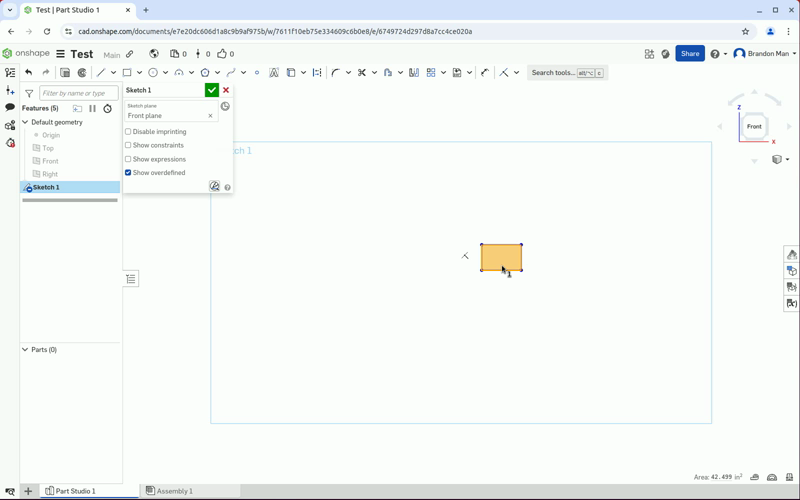
mouse_move(73, 352)
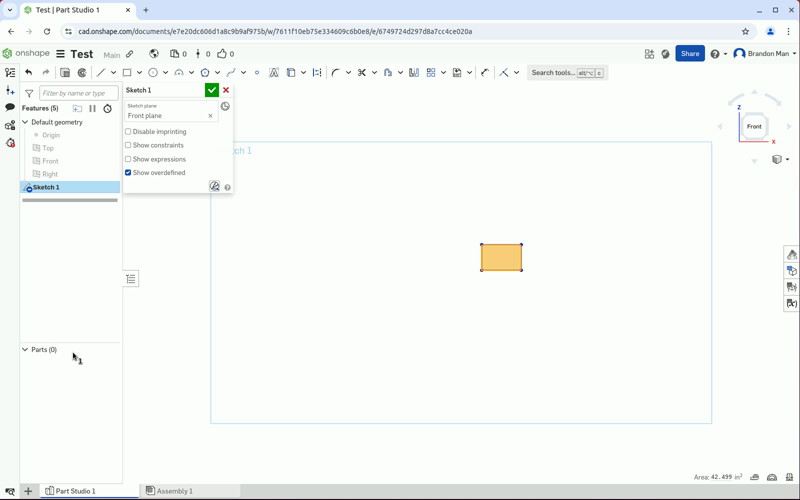
key(shift+y)
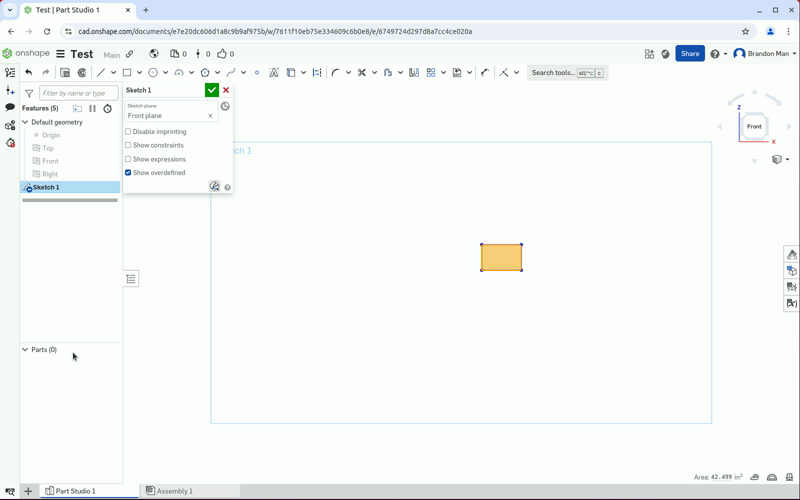
key(shift+e)
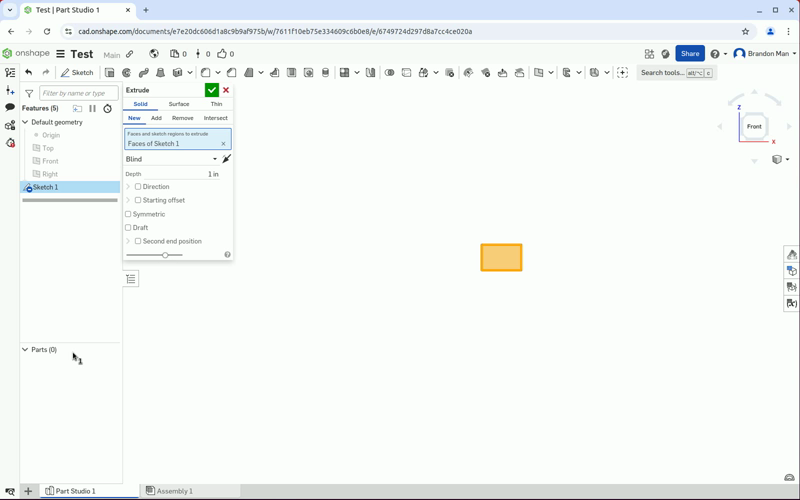
mouse_move(143, 106)
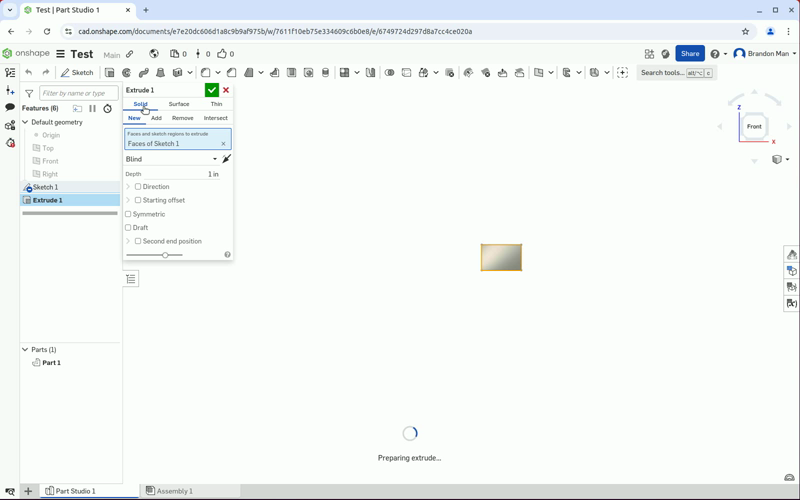
click(143, 106)
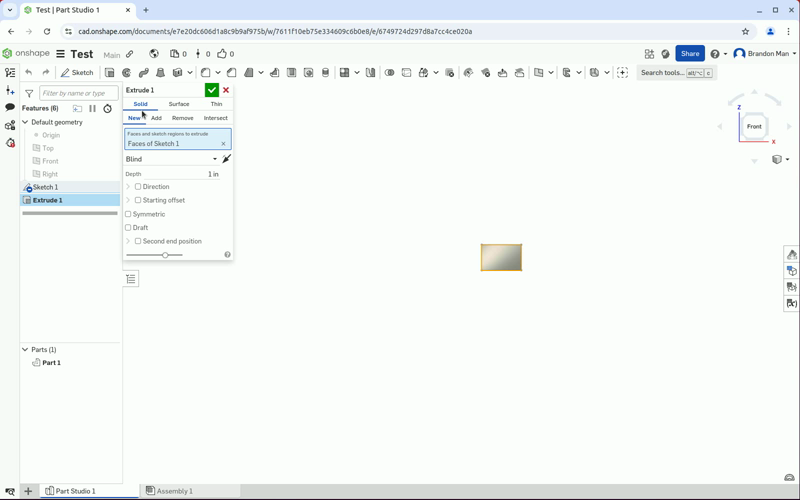
mouse_move(137, 120)
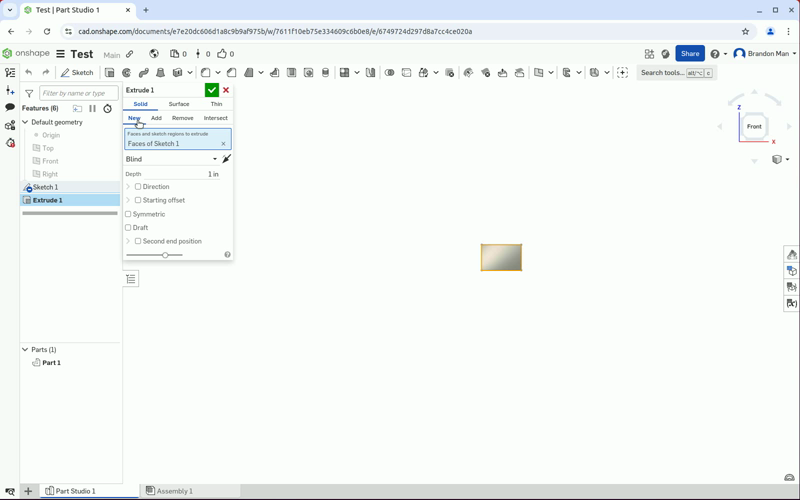
click(137, 120)
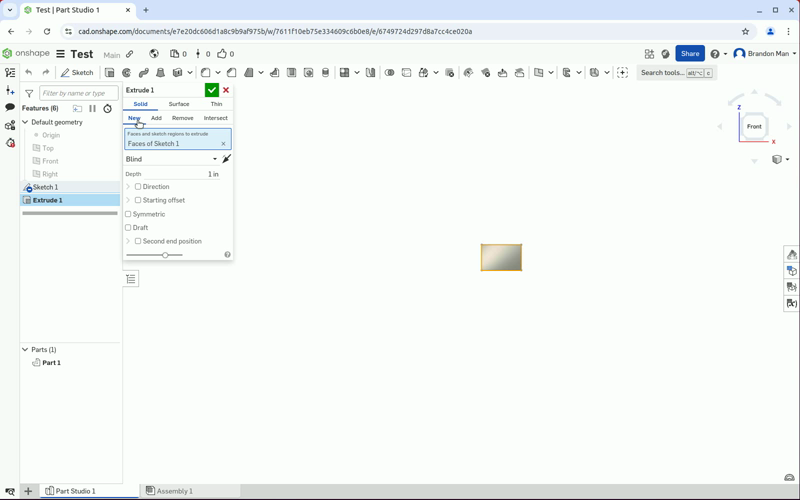
key(tab, 4)
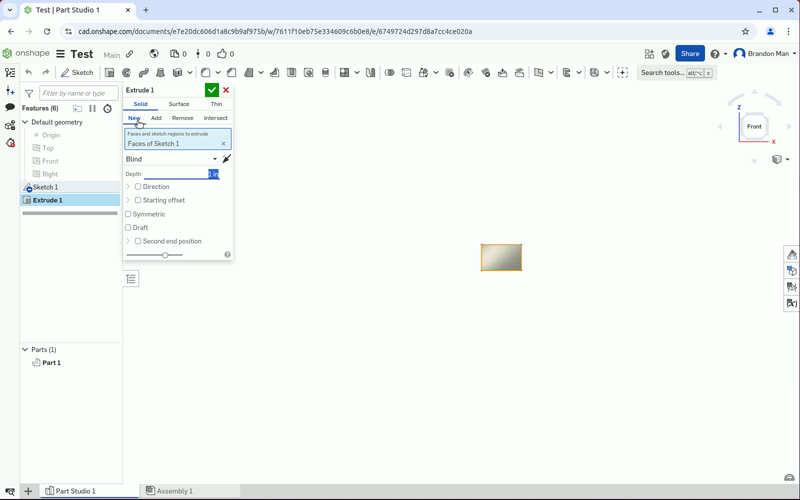
text(11.795)
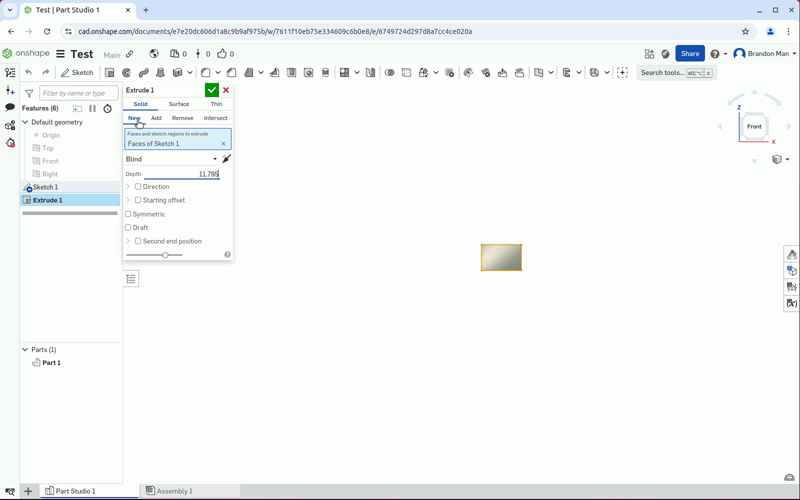
key(enter)
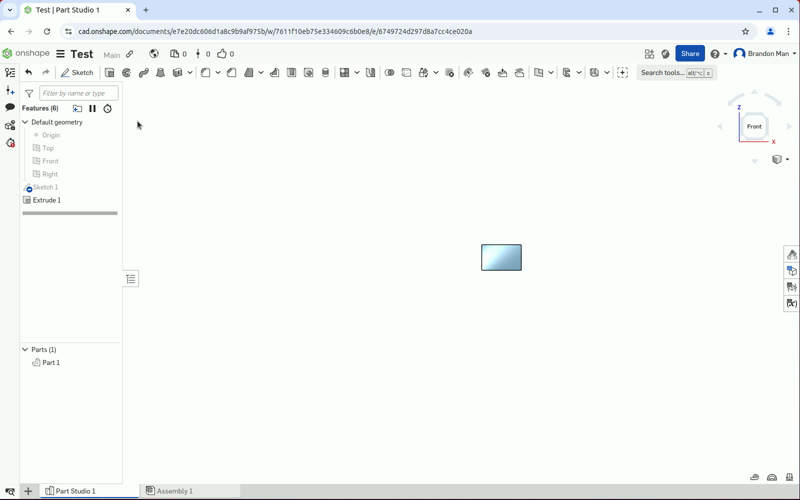
key(shift+h)
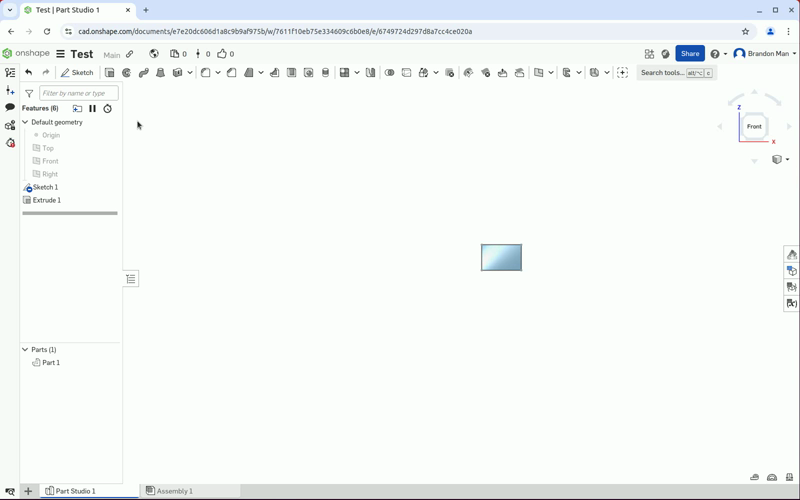
key(shift+h)
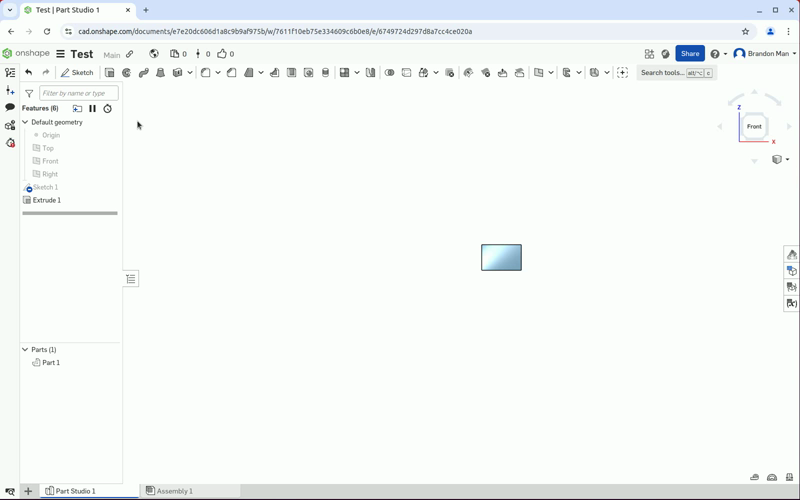
mouse_move(73, 189)
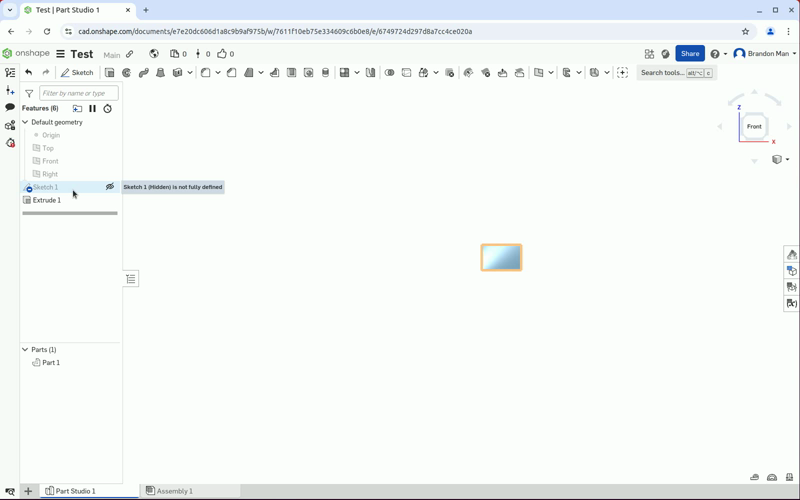
click(73, 189)
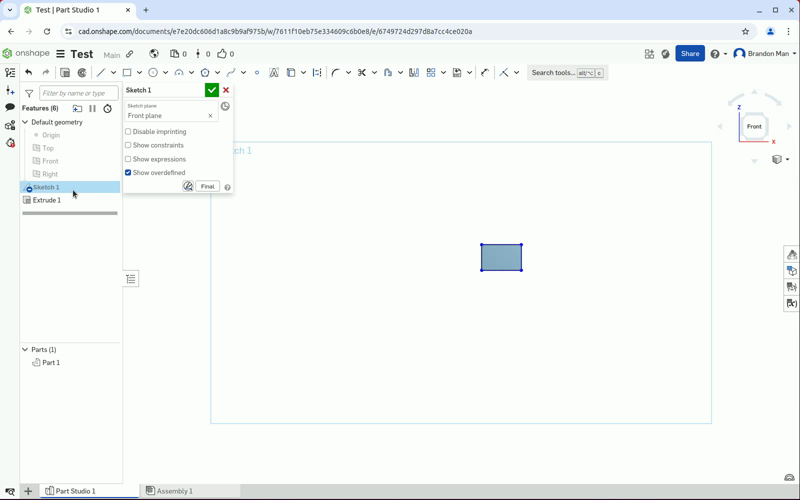
mouse_move(229, 92)
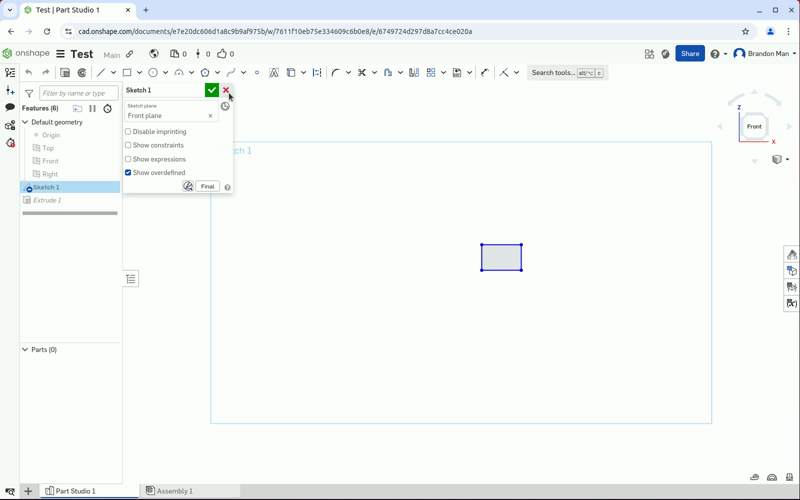
click(229, 92)
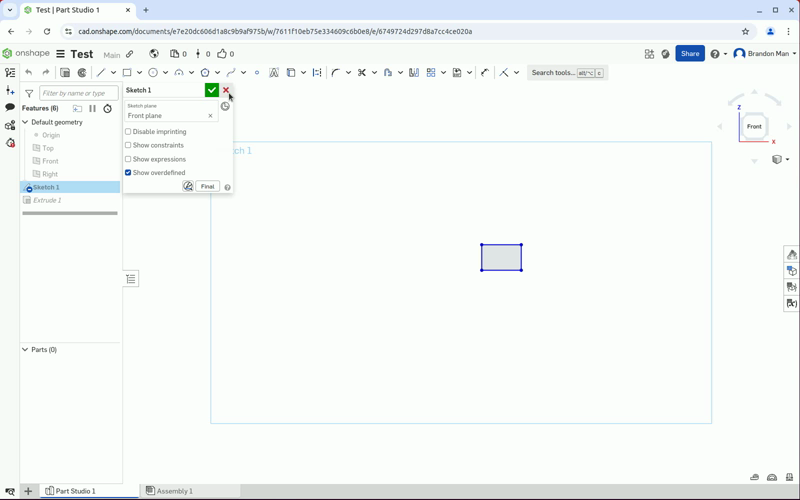
key(shift+s)
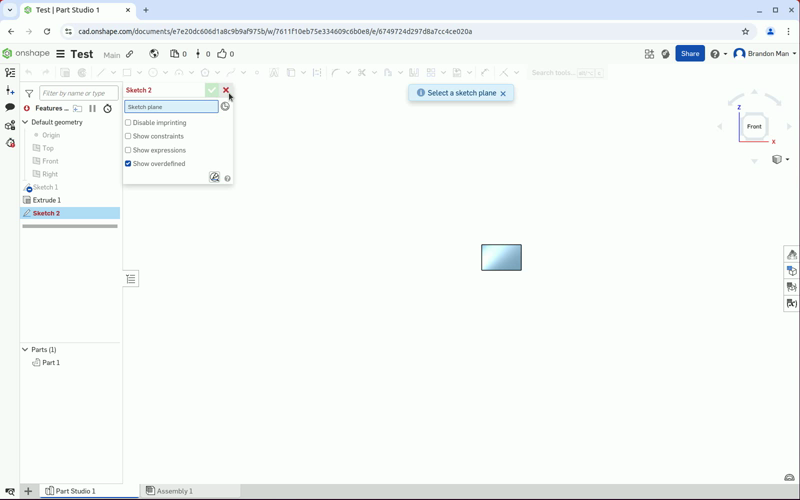
mouse_move(73, 163)
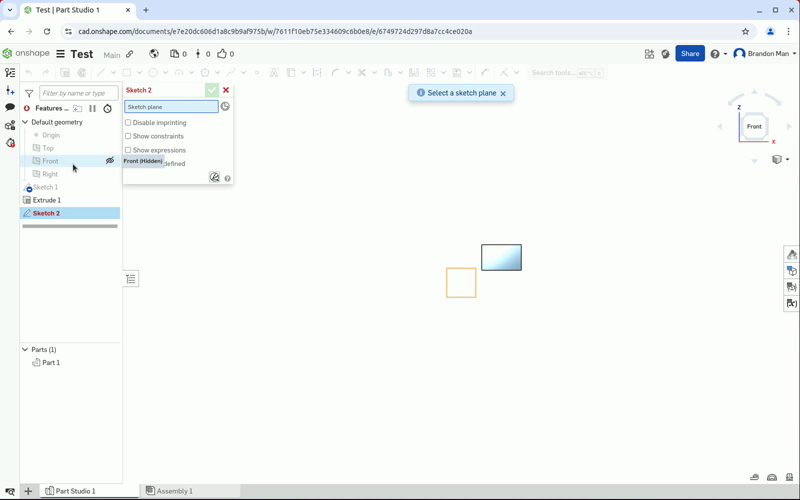
click(73, 163)
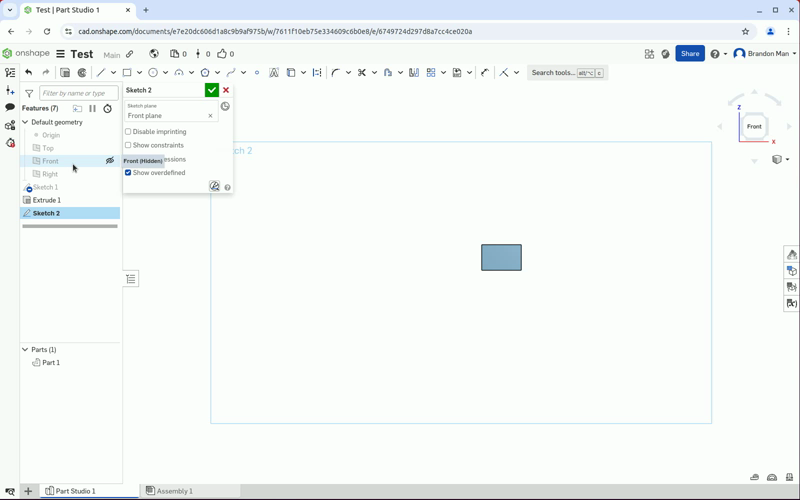
mouse_move(73, 352)
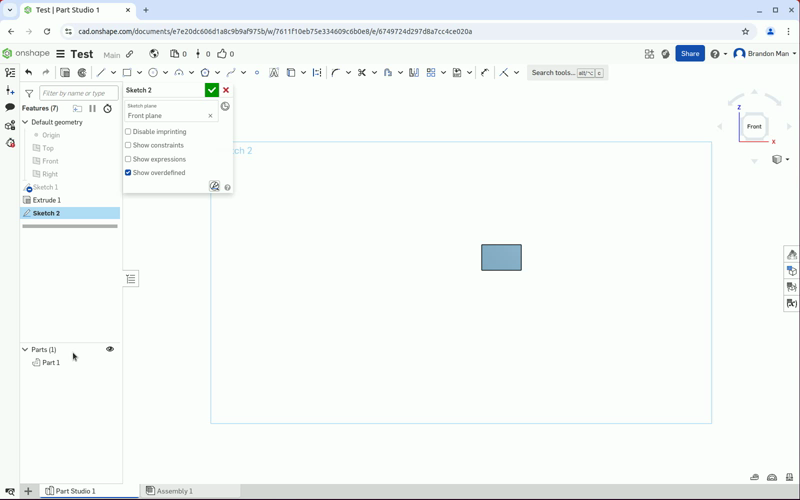
key(y)
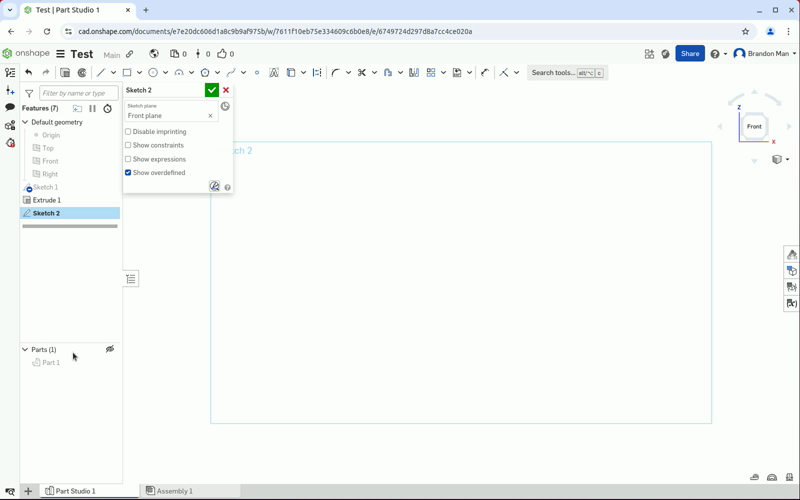
key(l)
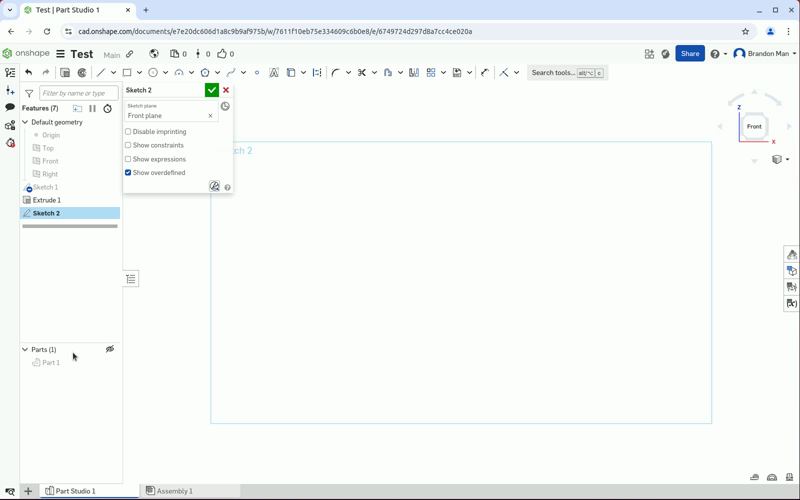
key_down(shift)
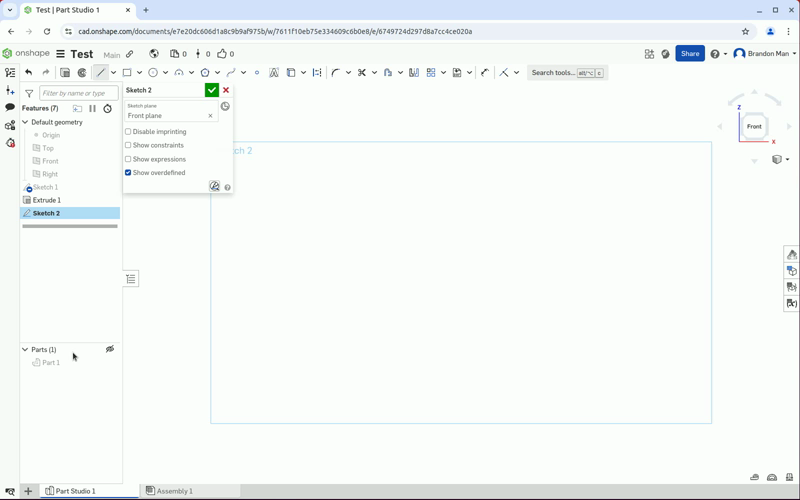
mouse_move(368, 270)
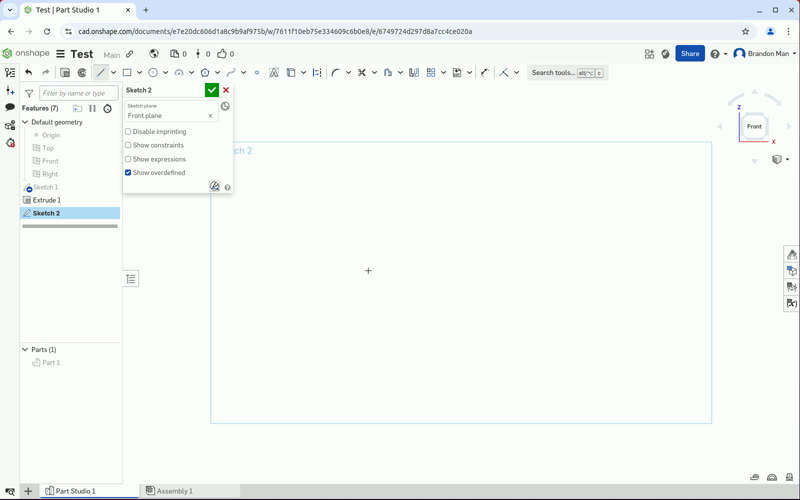
click(368, 270)
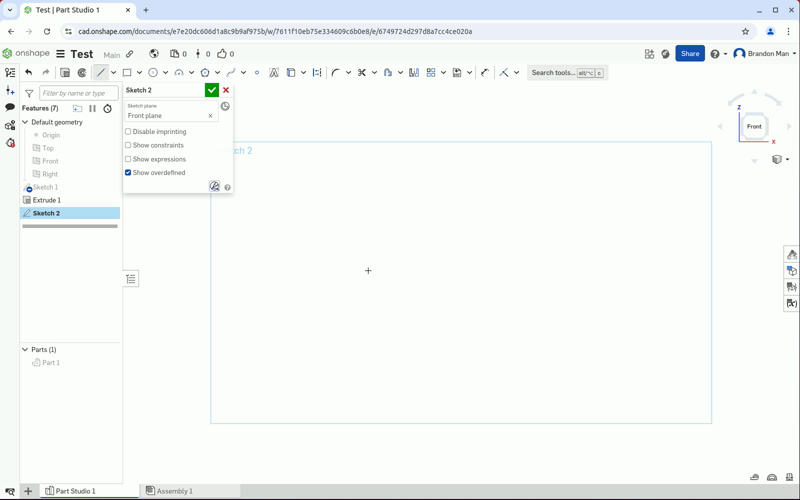
key_up(shift)
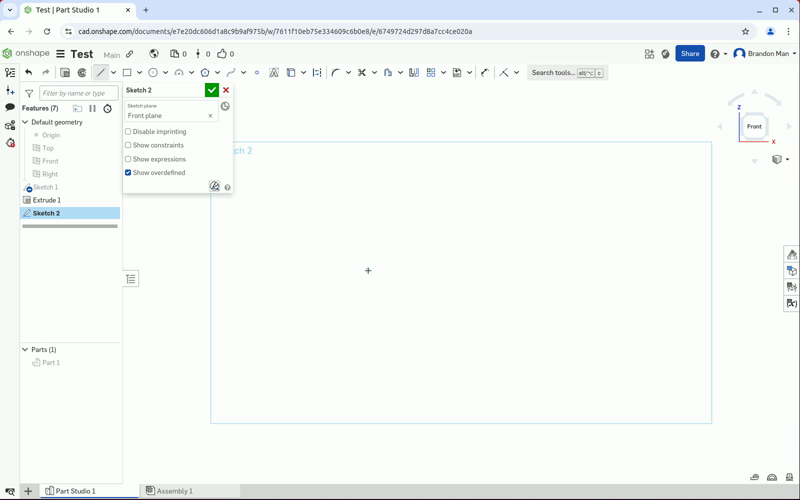
key_down(shift)
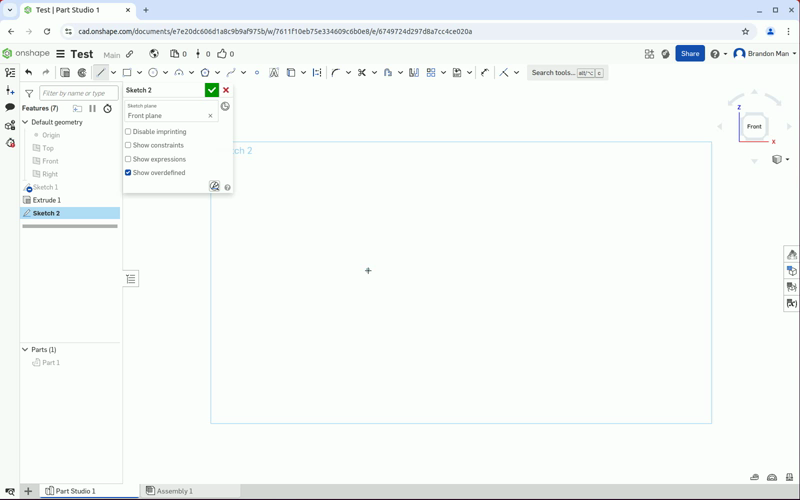
mouse_move(398, 270)
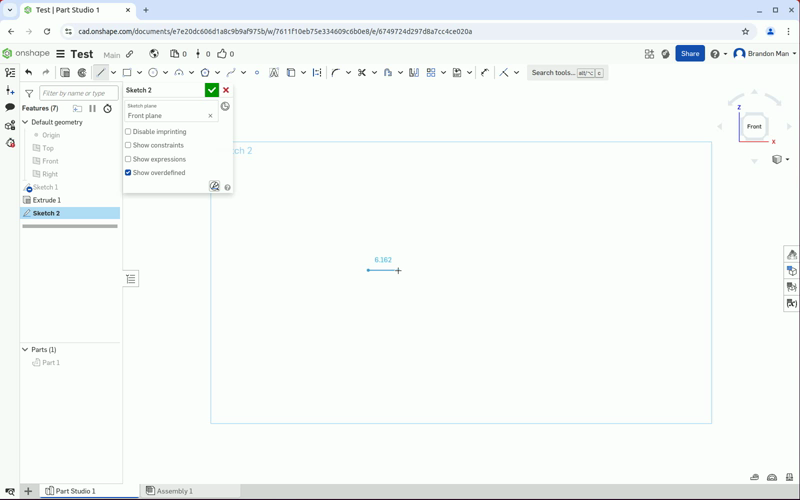
mouse_move(403, 270)
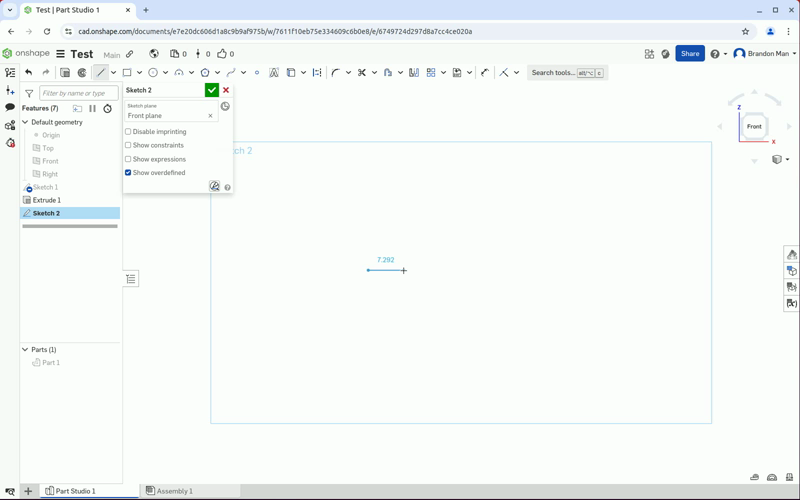
click(403, 270)
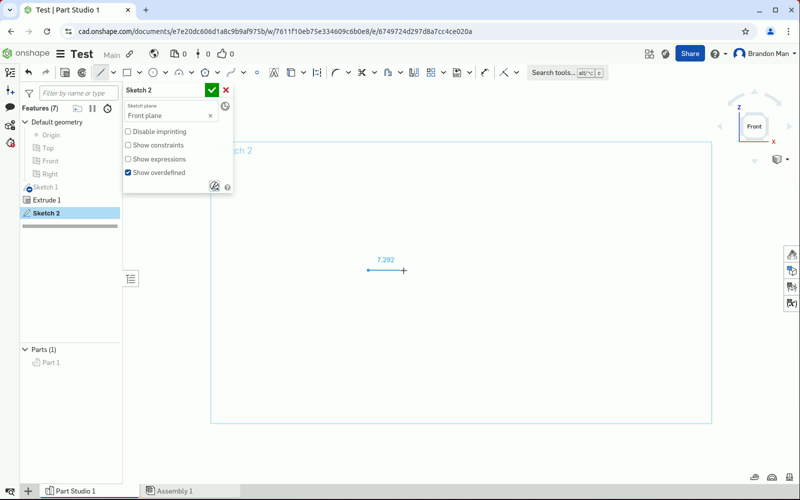
key_up(shift)
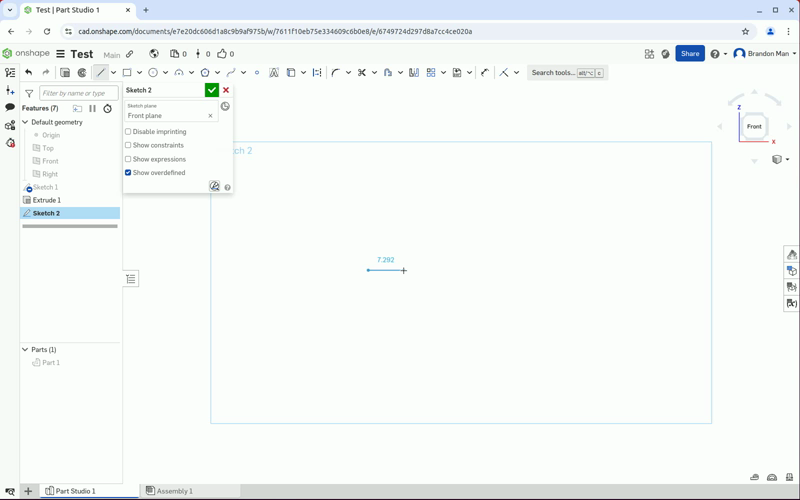
key_down(shift)
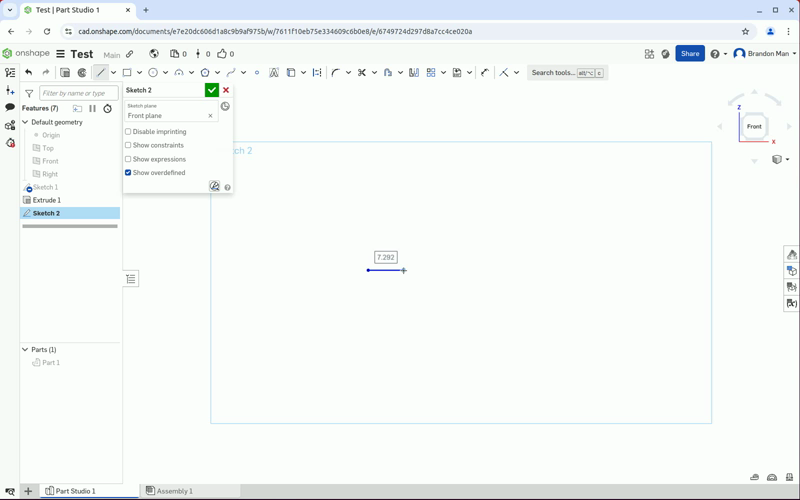
mouse_move(403, 195)
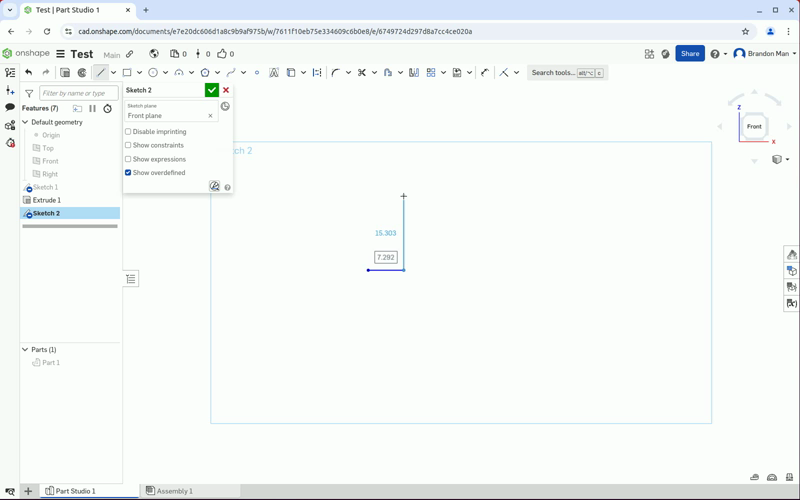
click(403, 195)
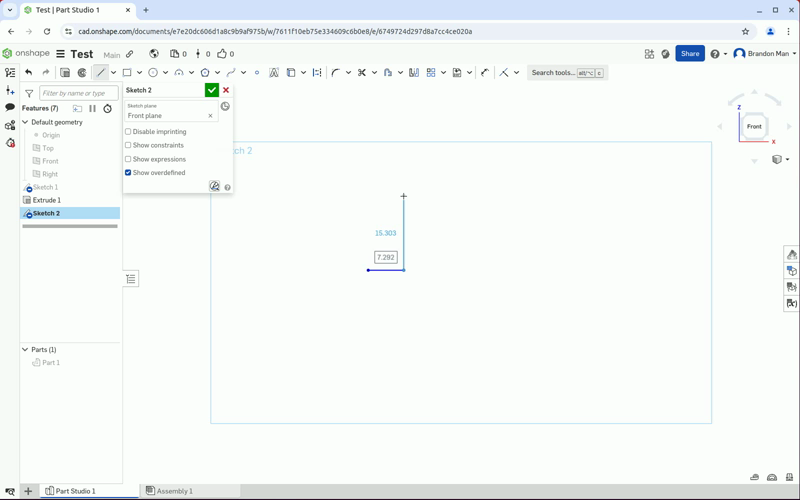
key_up(shift)
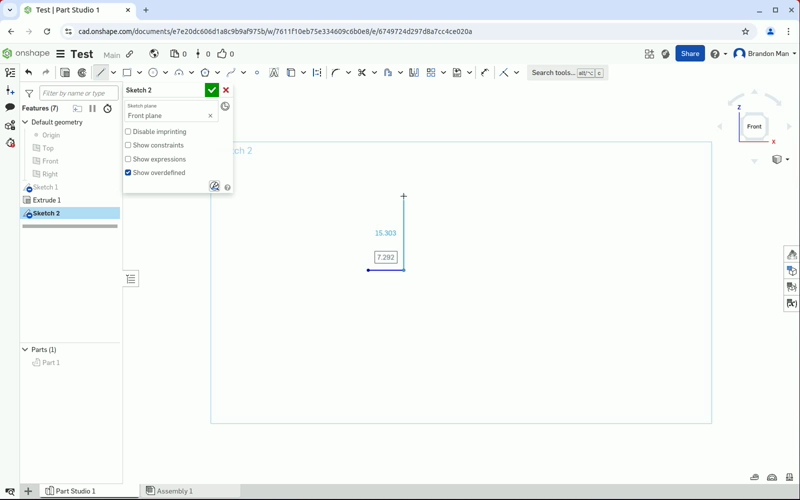
key_down(shift)
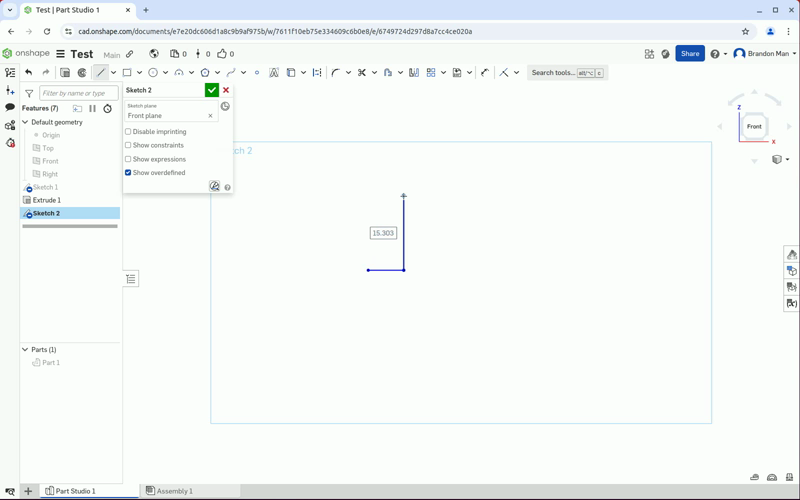
mouse_move(433, 195)
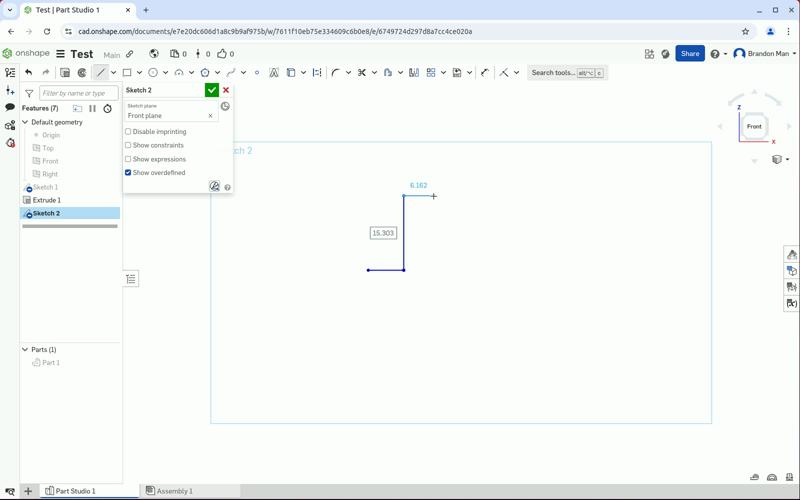
mouse_move(403, 170)
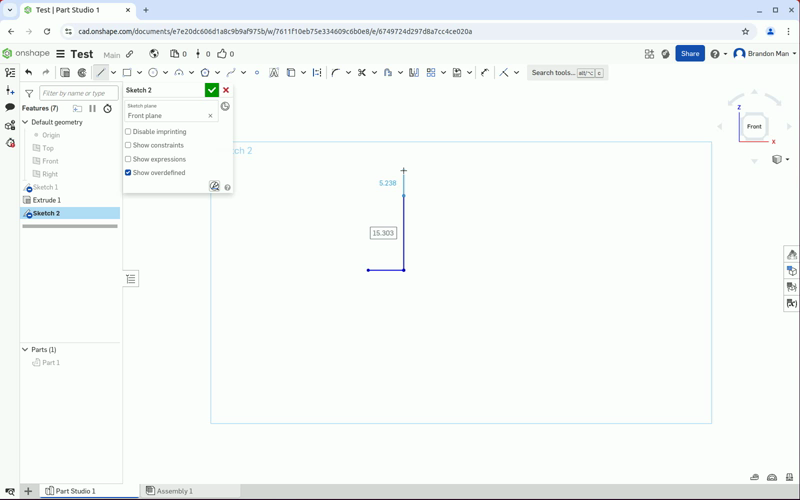
click(403, 170)
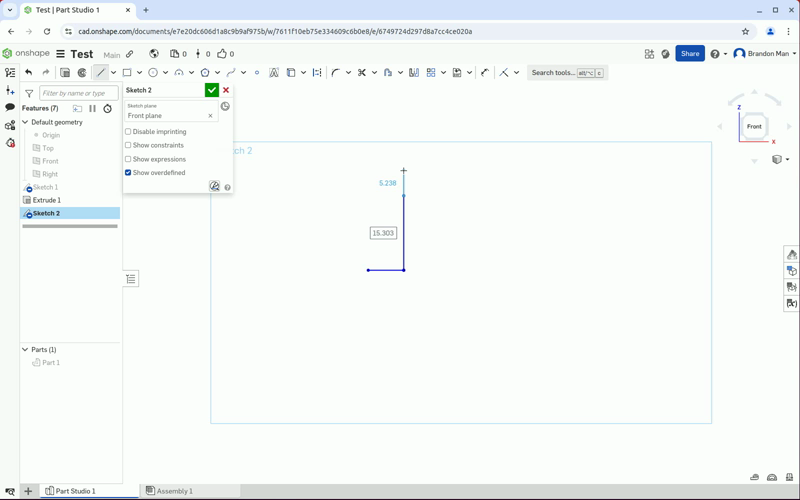
key_up(shift)
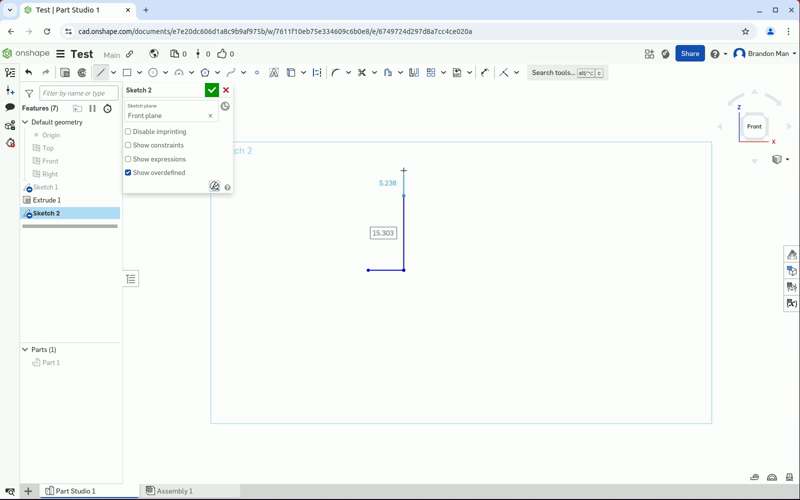
key_down(shift)
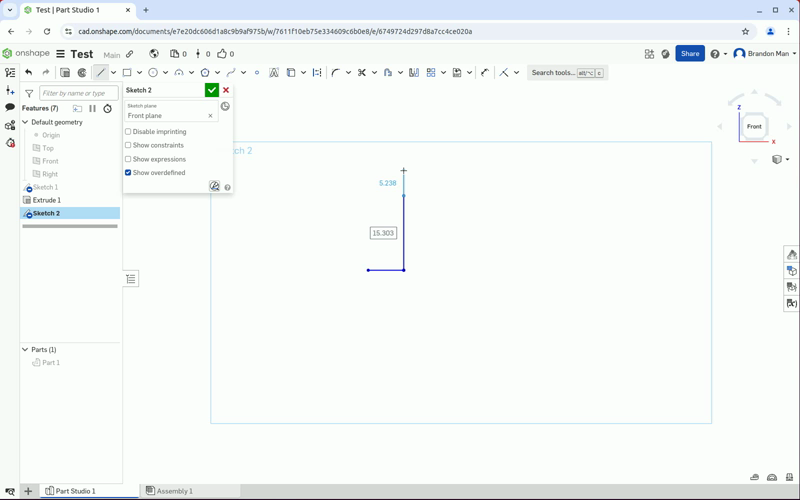
mouse_move(433, 170)
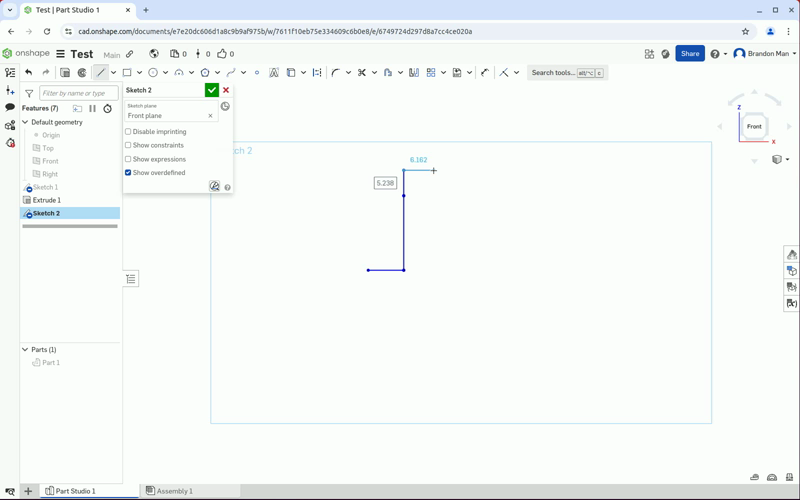
mouse_move(368, 170)
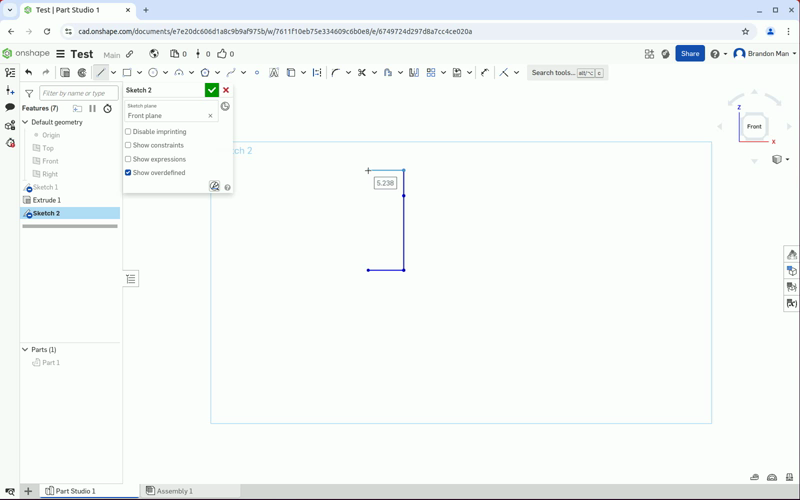
click(368, 170)
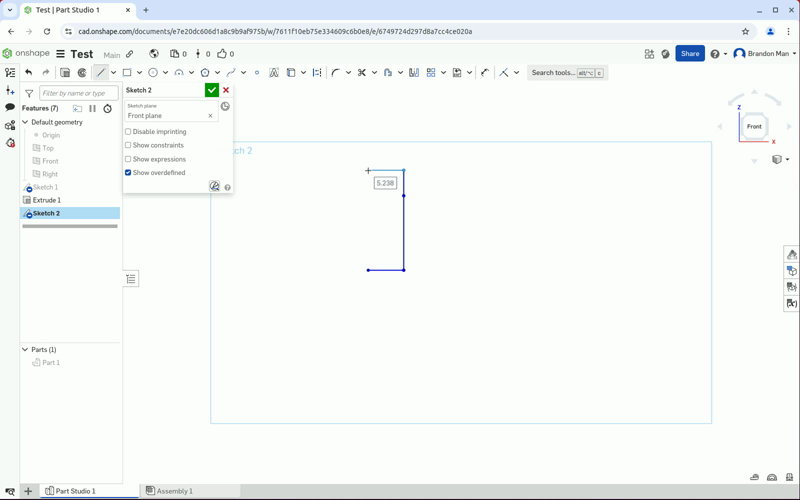
key_up(shift)
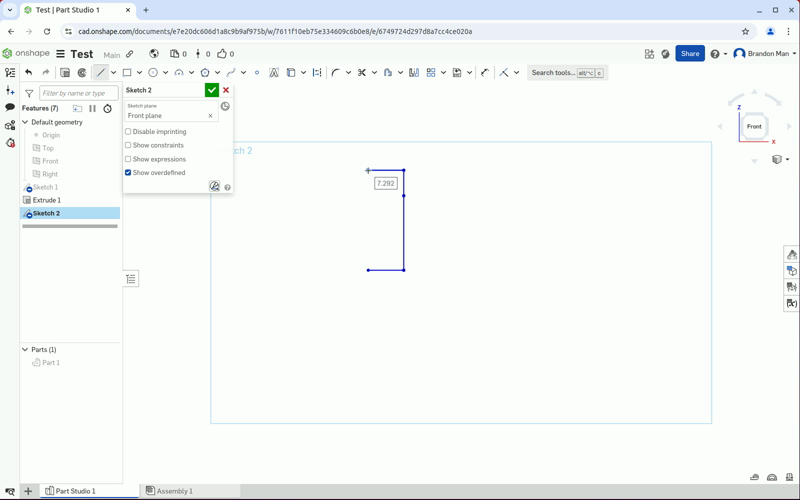
key_down(shift)
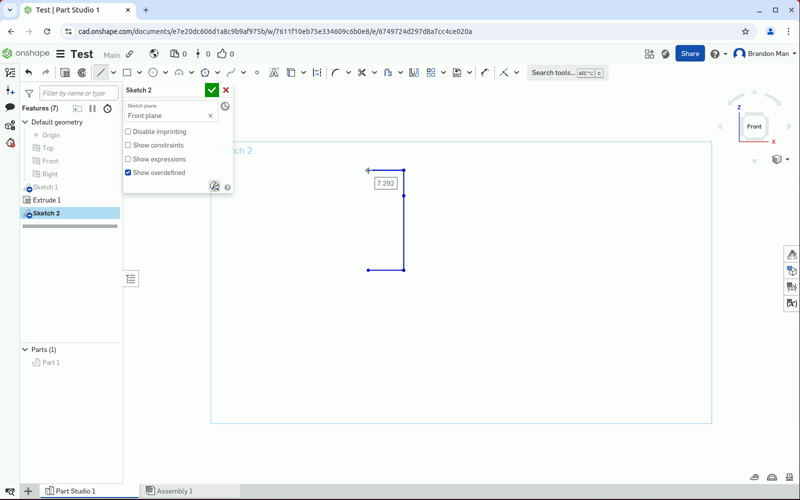
mouse_move(368, 270)
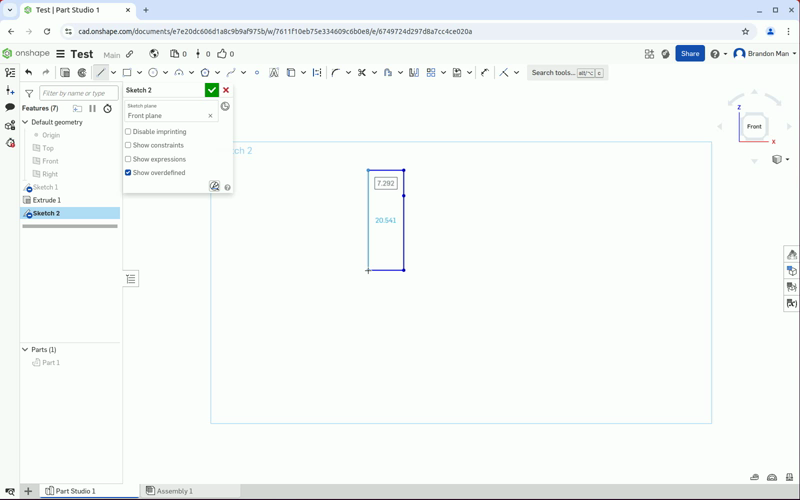
key_up(shift)
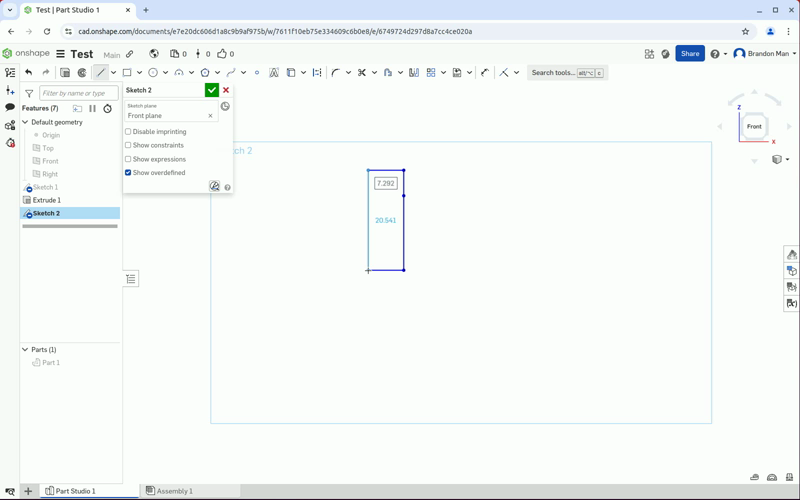
click(368, 270)
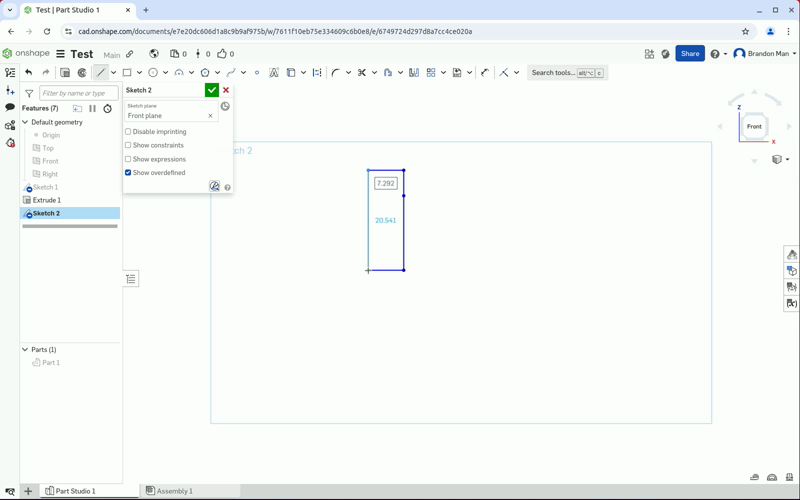
key(esc)
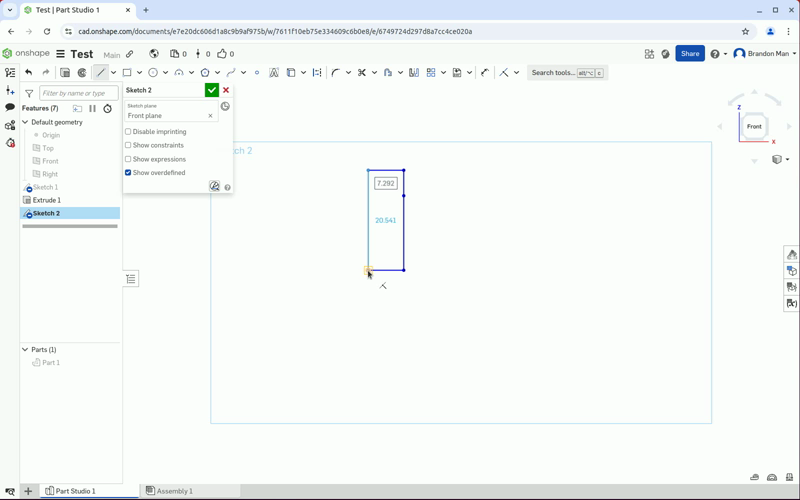
mouse_move(393, 245)
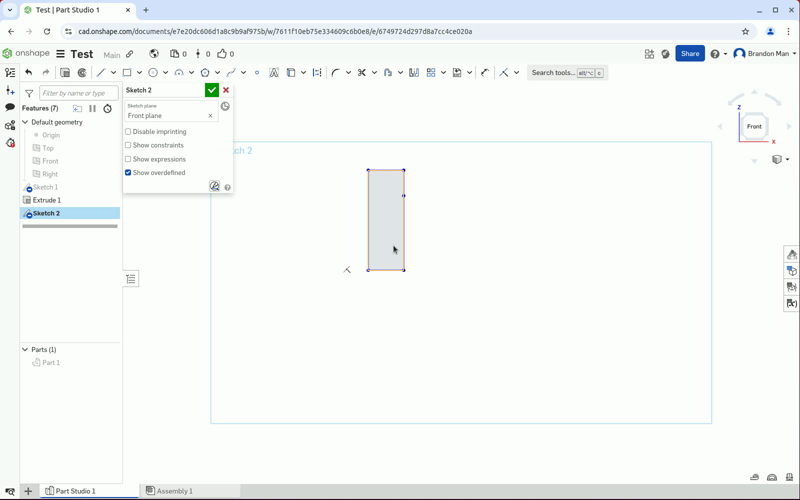
click(393, 245)
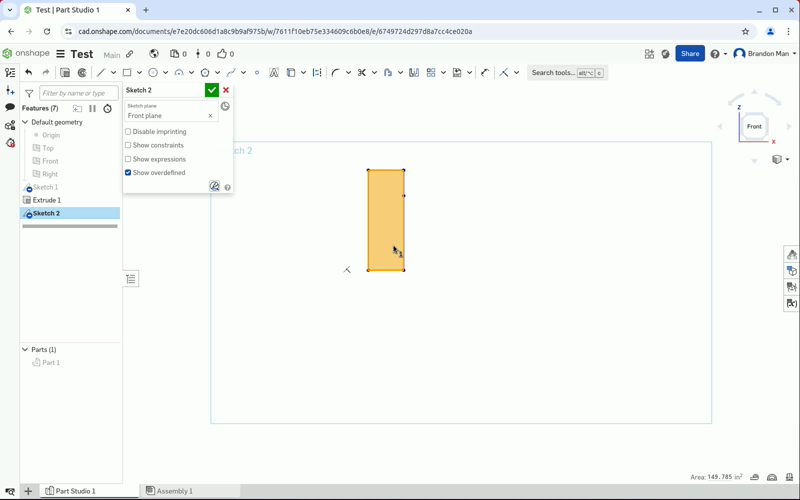
mouse_move(73, 352)
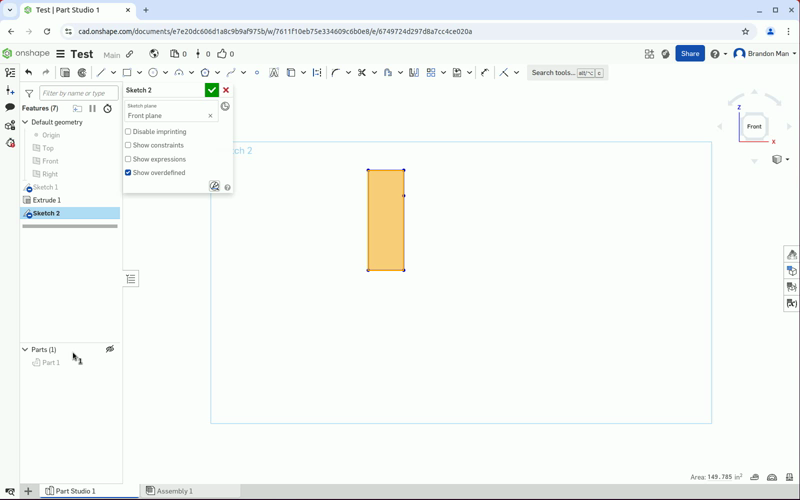
key(shift+y)
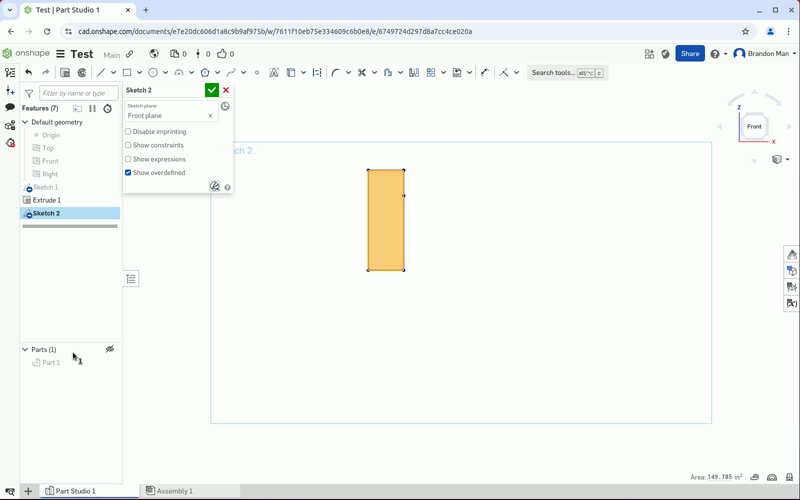
key(shift+e)
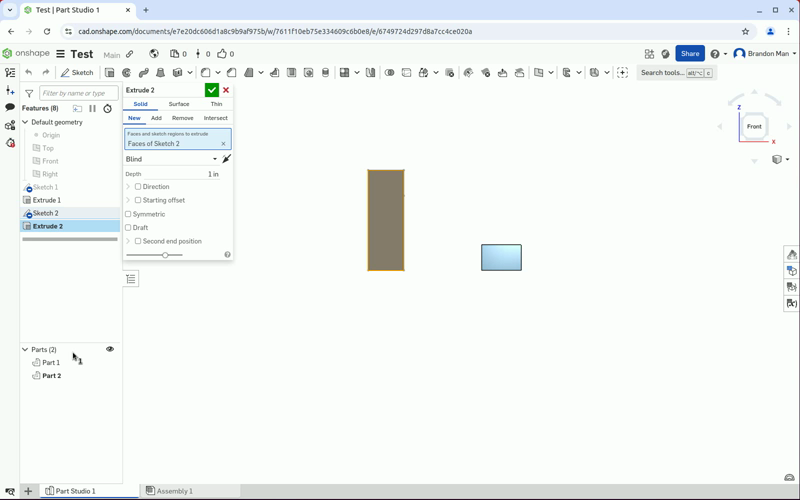
mouse_move(143, 106)
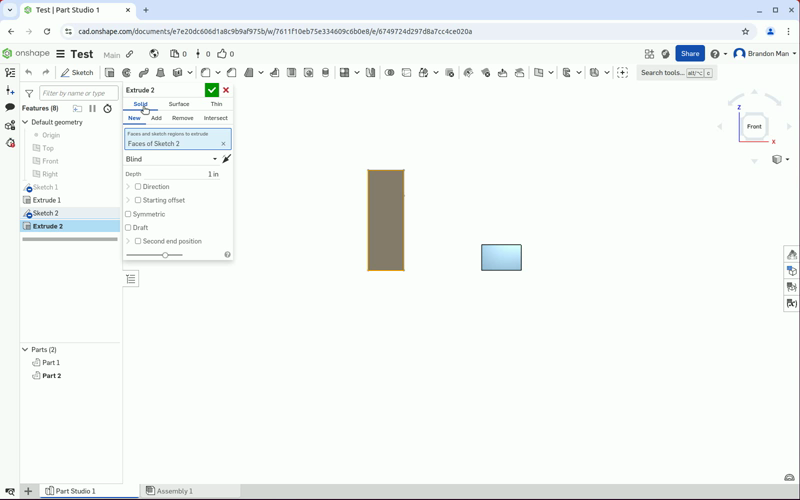
click(143, 106)
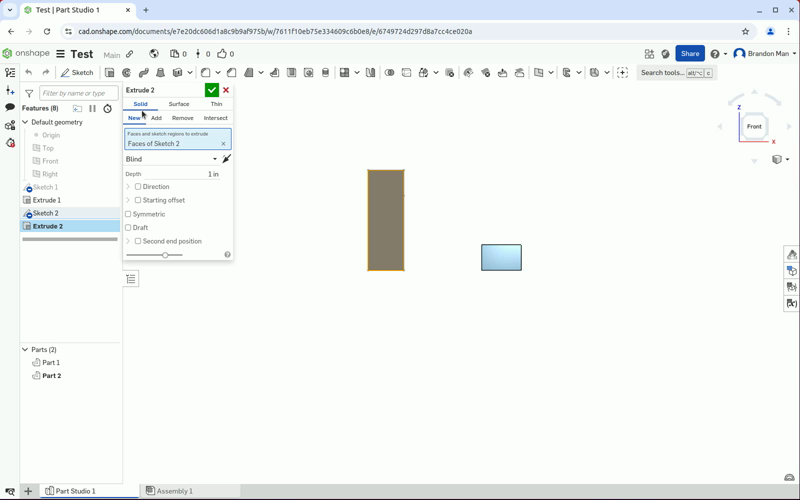
mouse_move(137, 120)
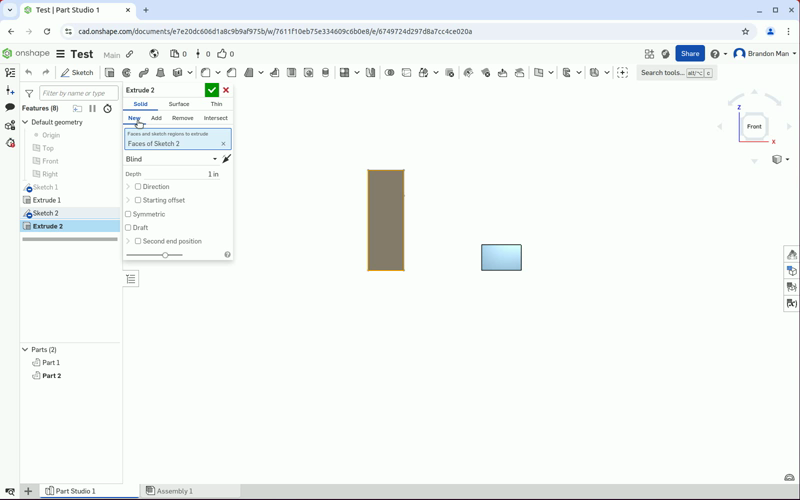
click(137, 120)
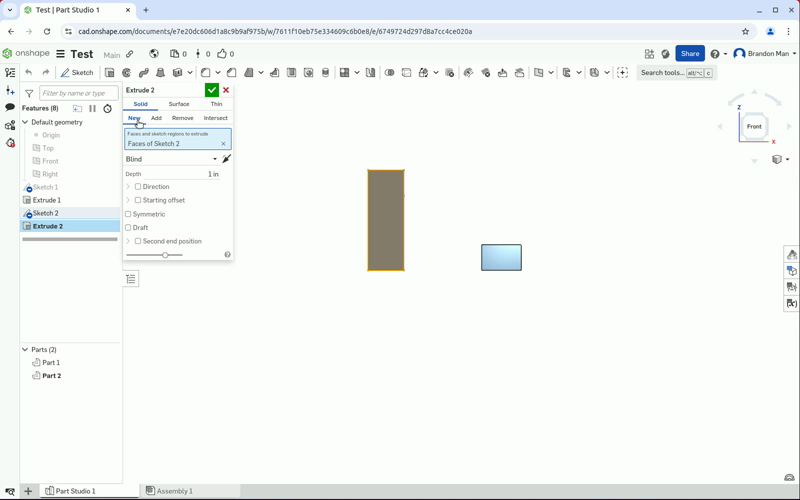
key(tab, 4)
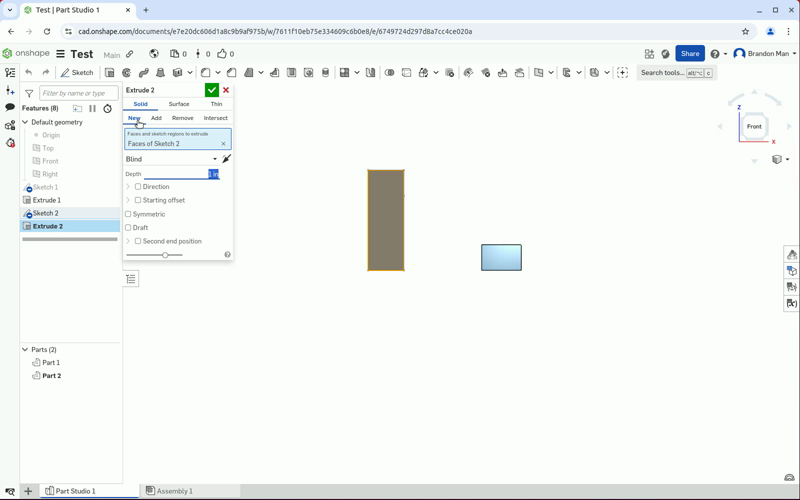
text(11.795)
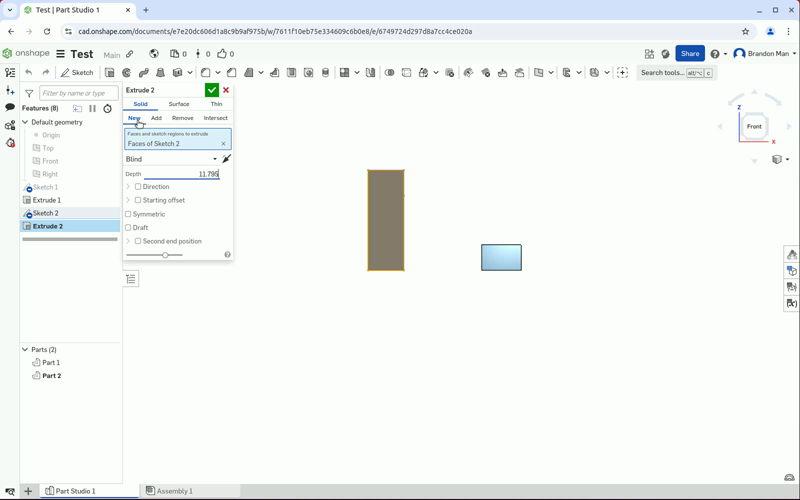
key(enter)
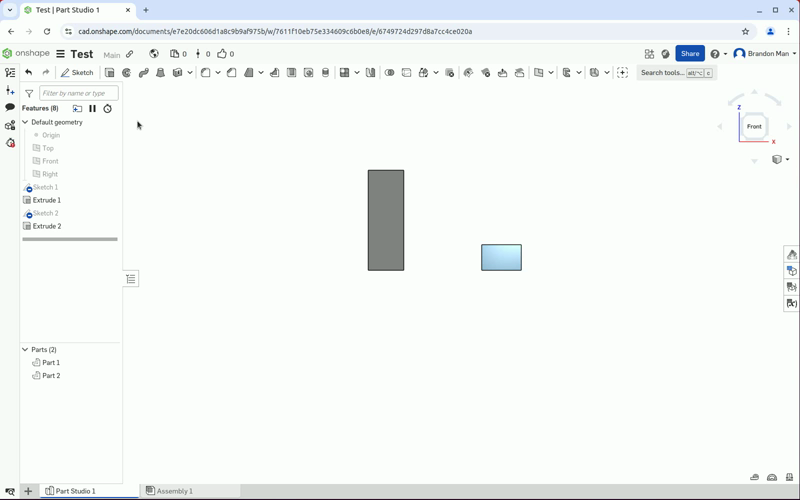
key(shift+h)
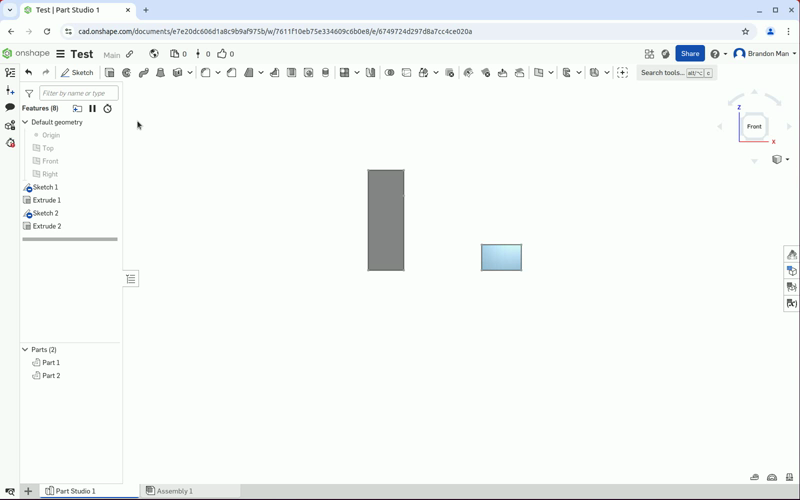
key(shift+h)
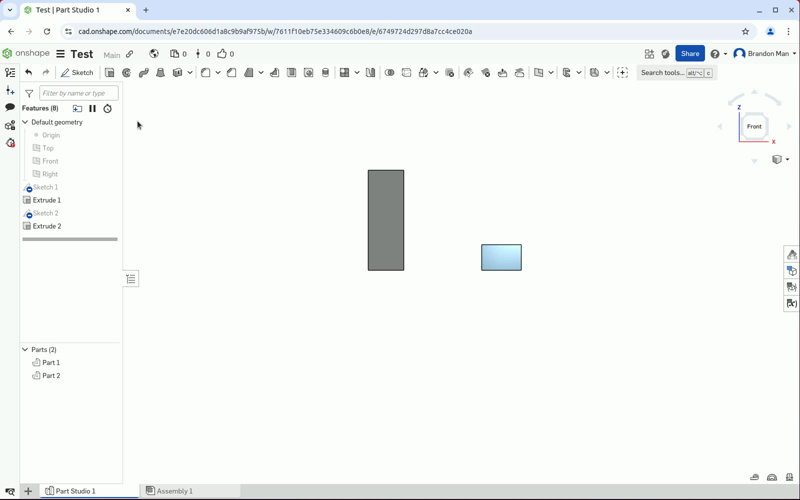
mouse_move(73, 189)
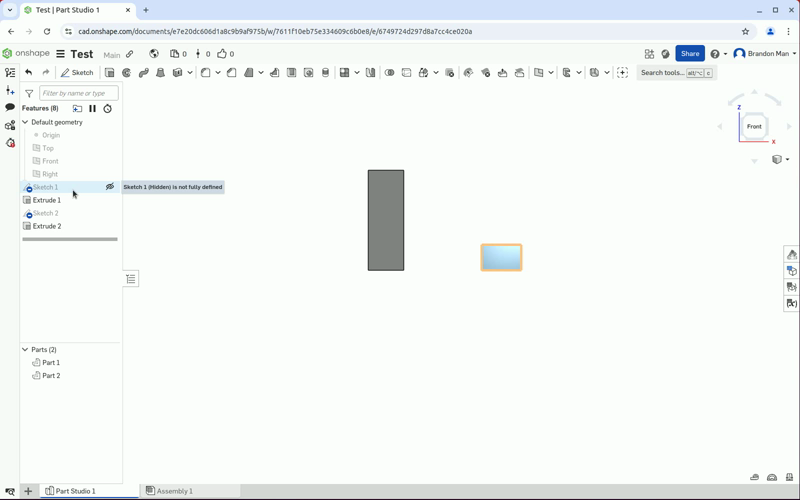
click(73, 189)
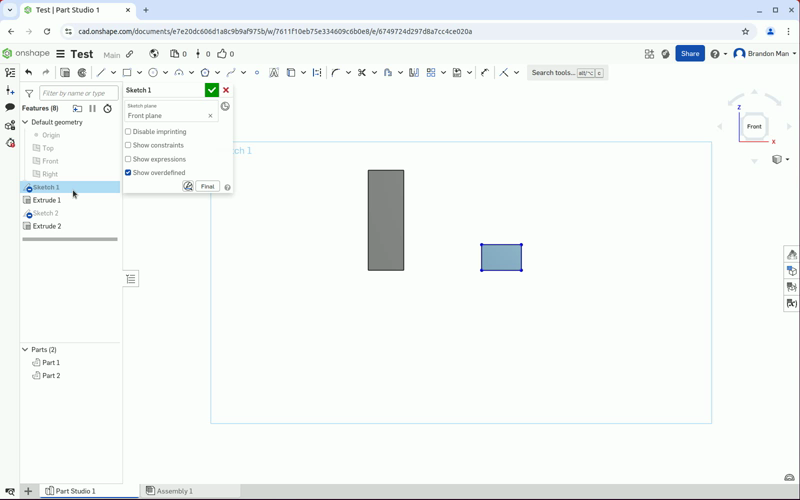
mouse_move(229, 92)
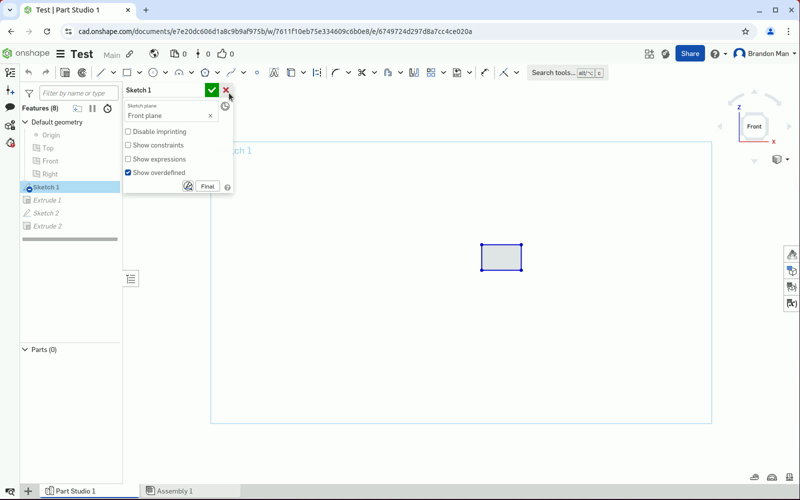
click(229, 92)
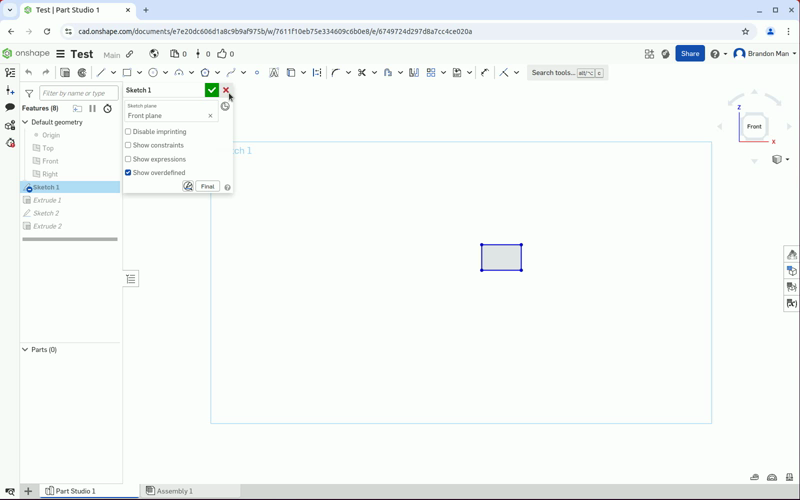
key(shift+s)
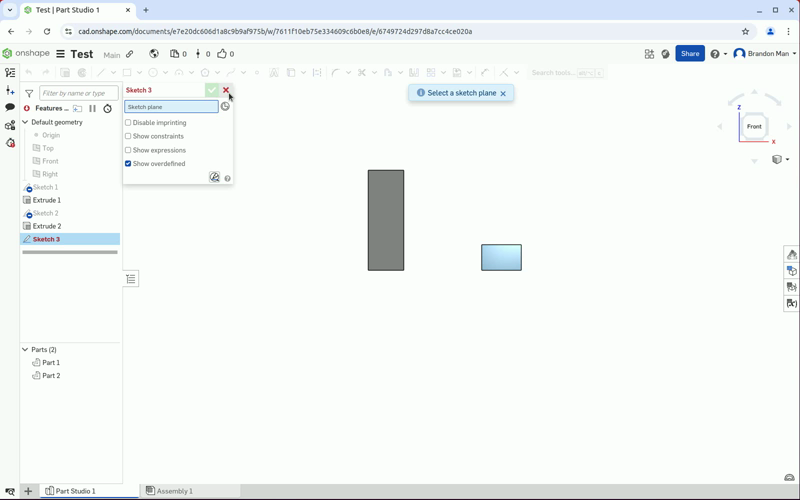
mouse_move(73, 163)
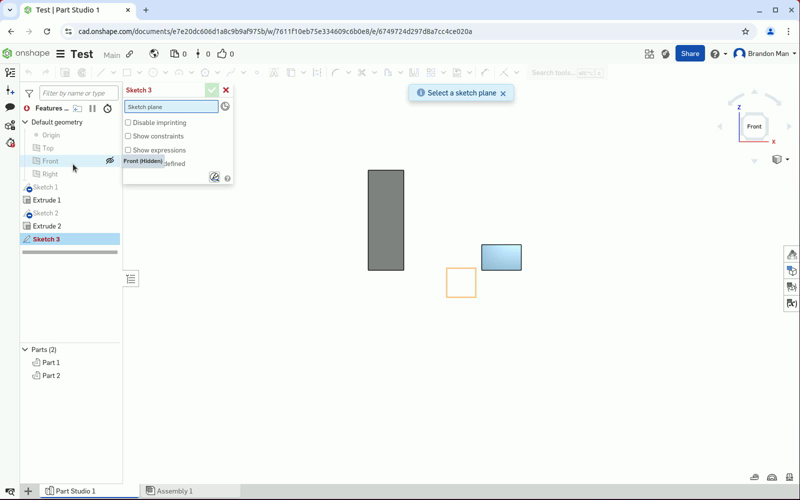
click(73, 163)
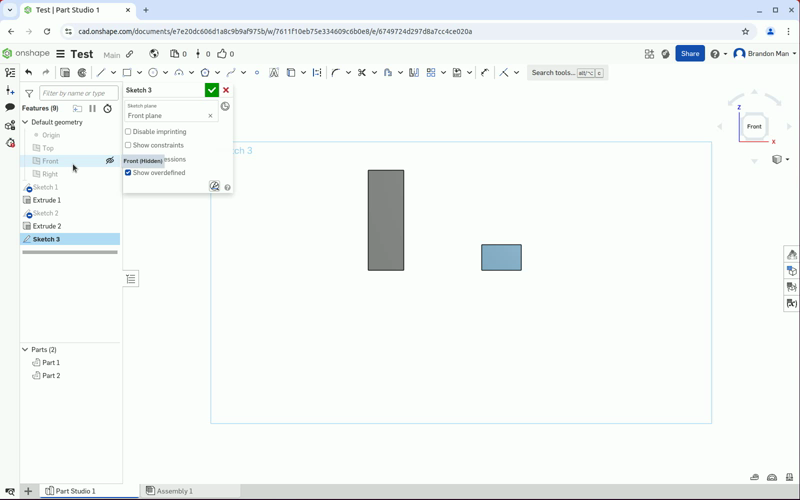
mouse_move(73, 352)
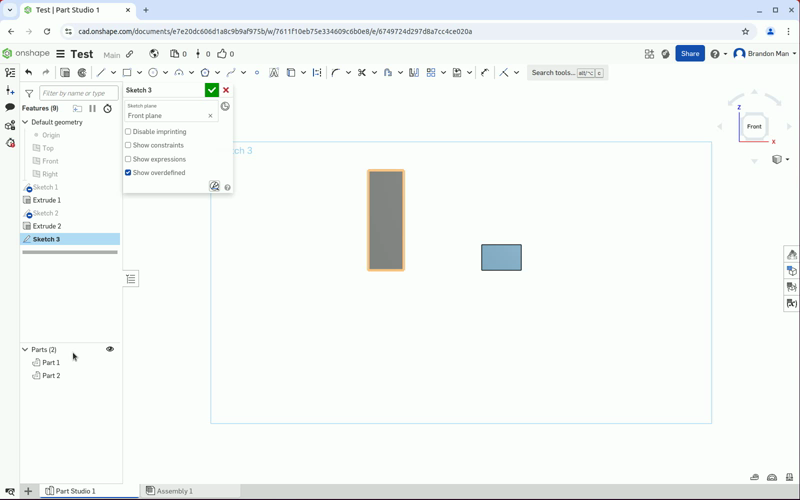
key(y)
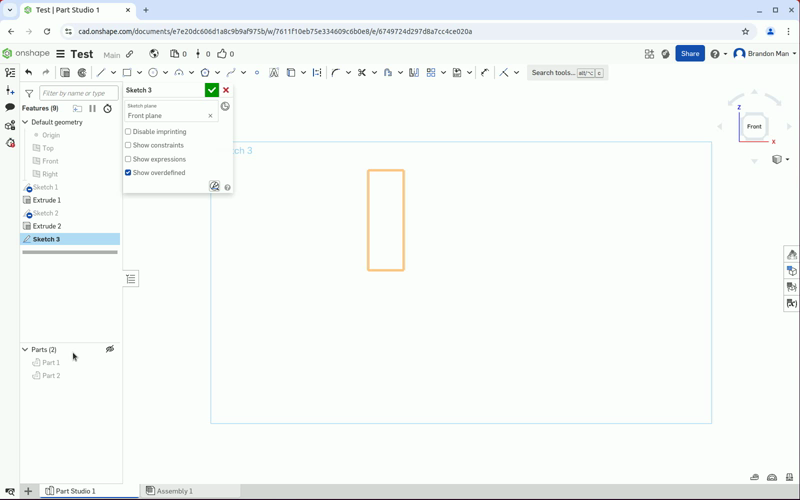
key(l)
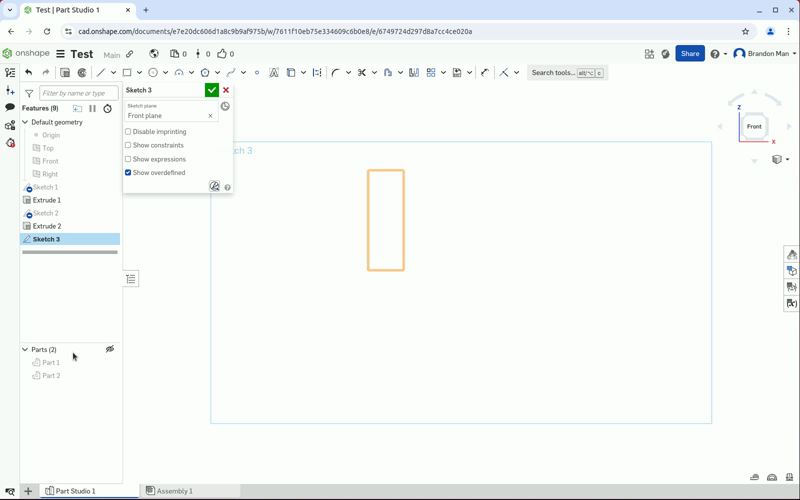
key_down(shift)
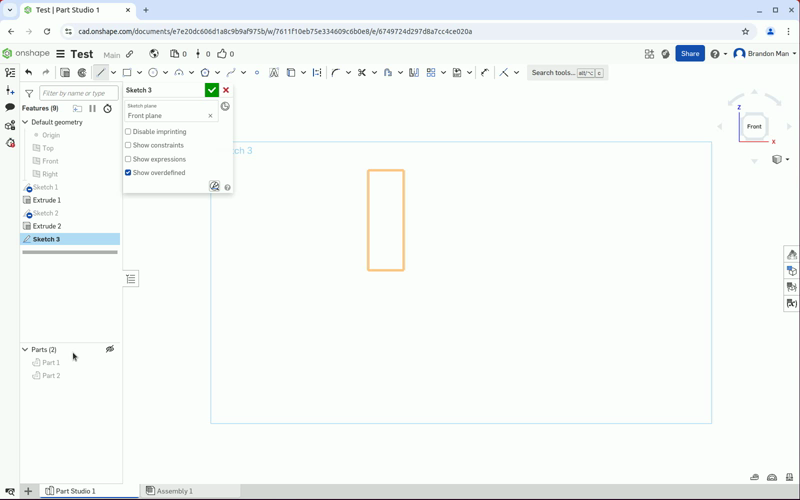
mouse_move(443, 270)
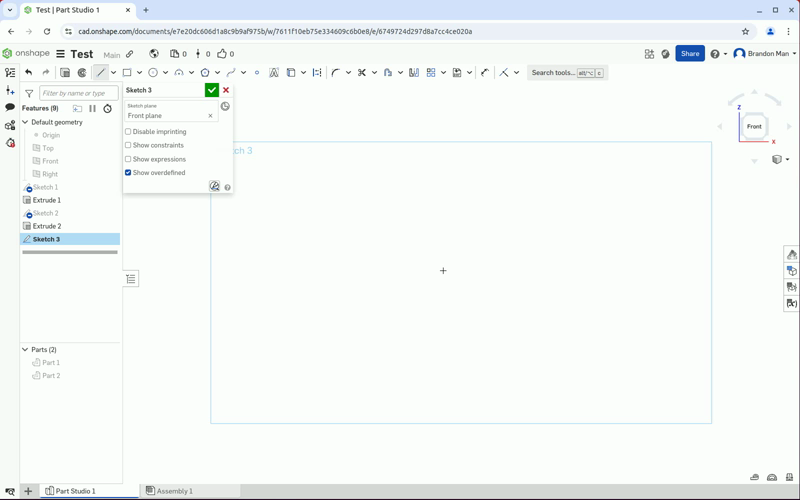
click(443, 270)
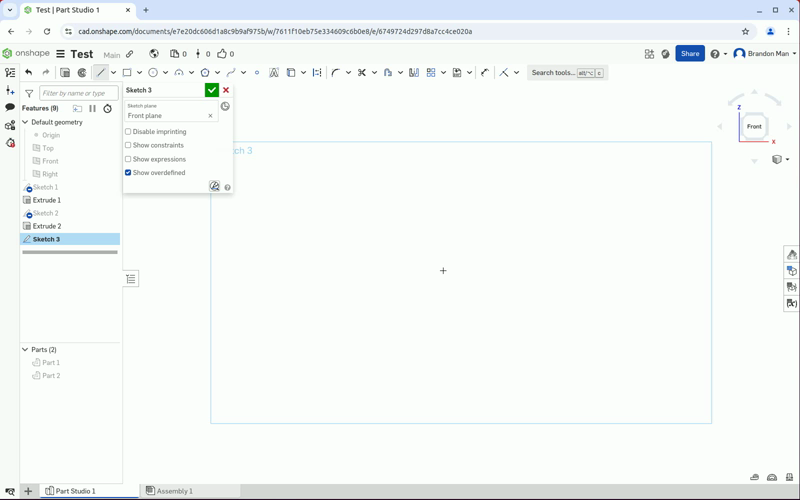
key_up(shift)
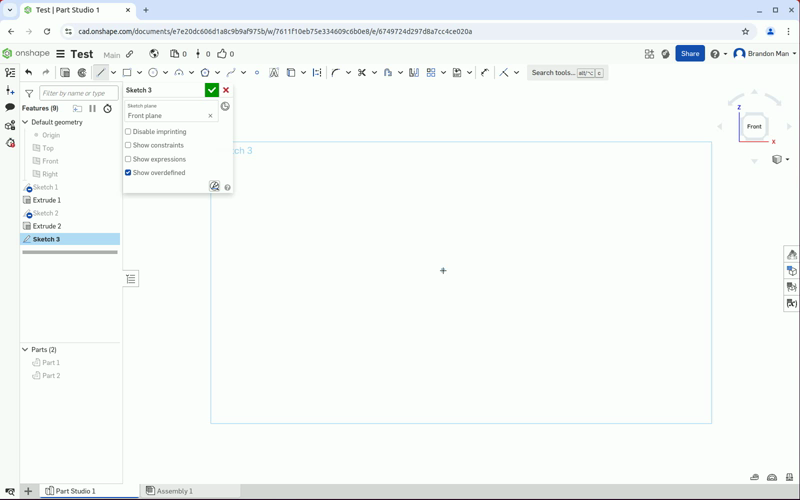
key_down(shift)
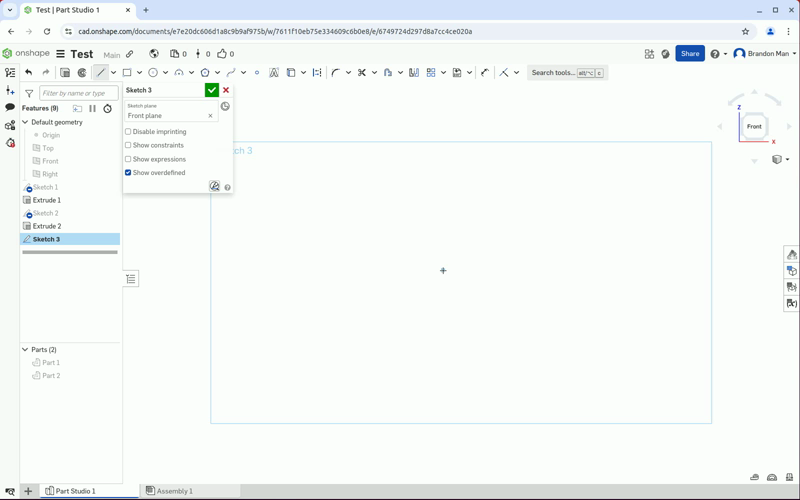
mouse_move(473, 270)
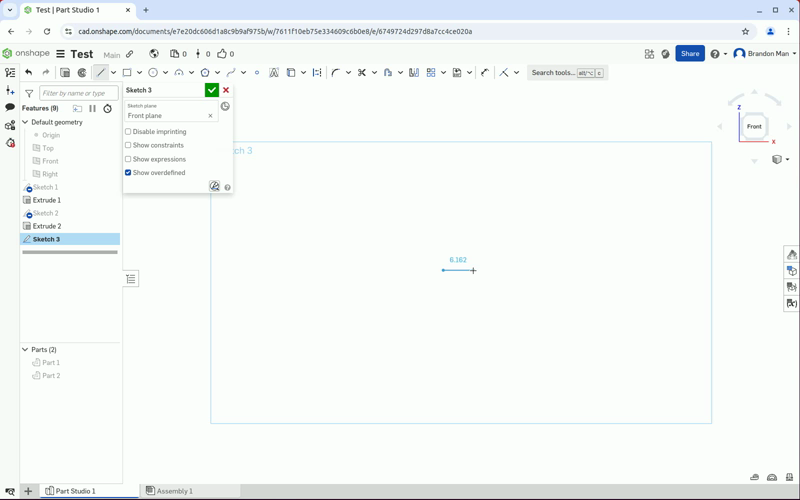
mouse_move(483, 270)
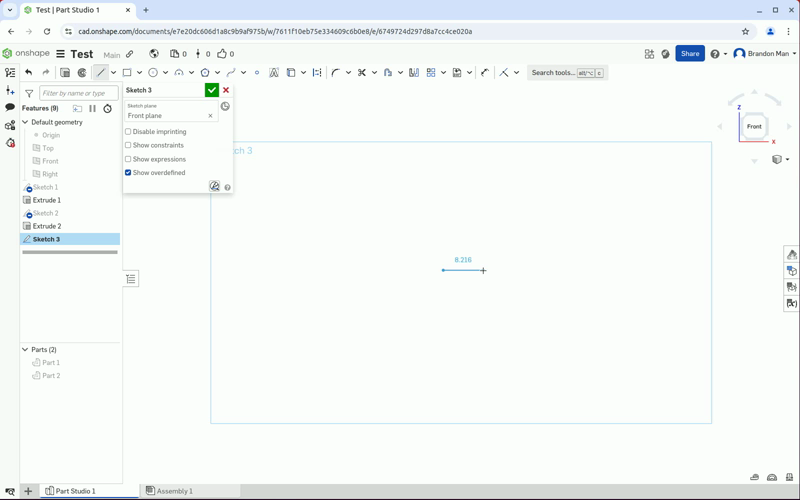
click(483, 270)
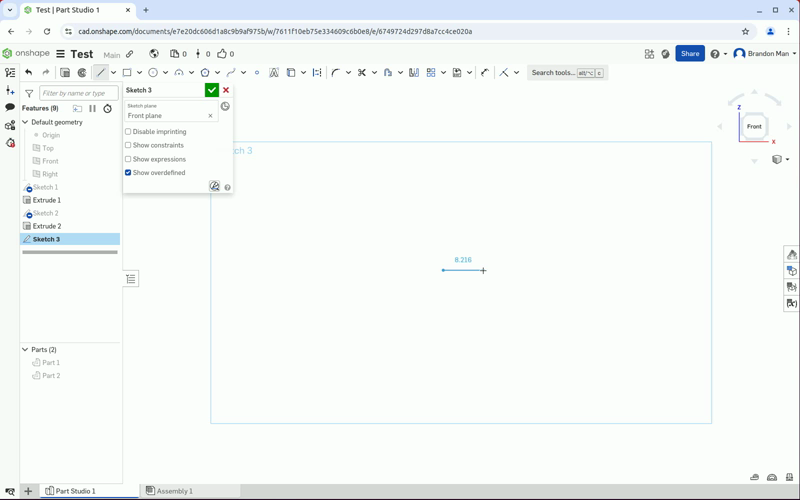
key_up(shift)
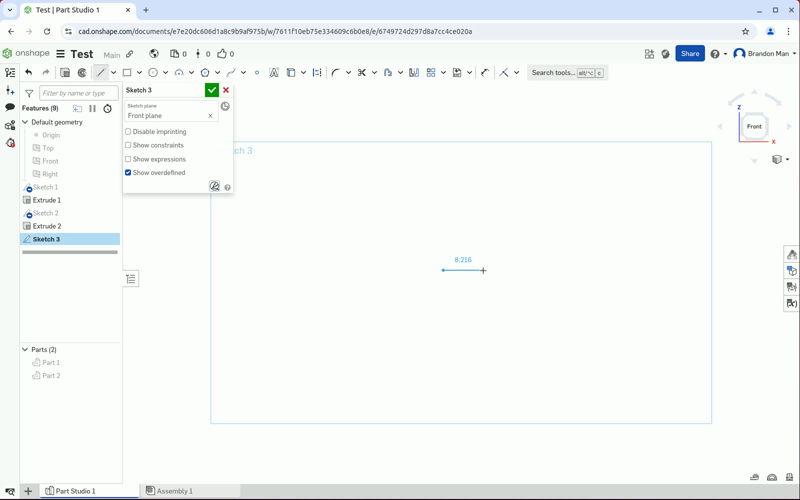
key_down(shift)
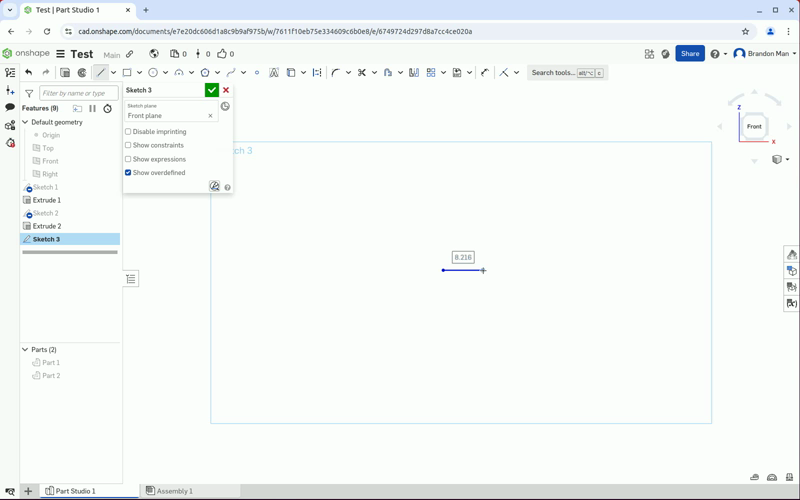
mouse_move(513, 270)
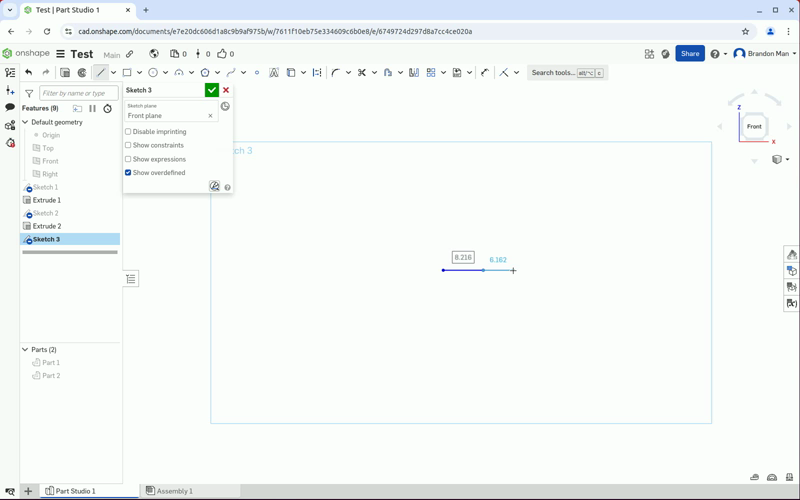
mouse_move(483, 244)
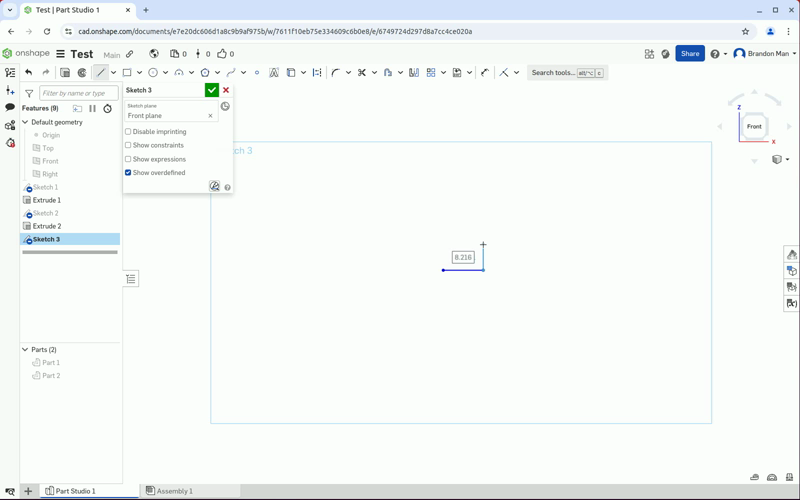
click(483, 244)
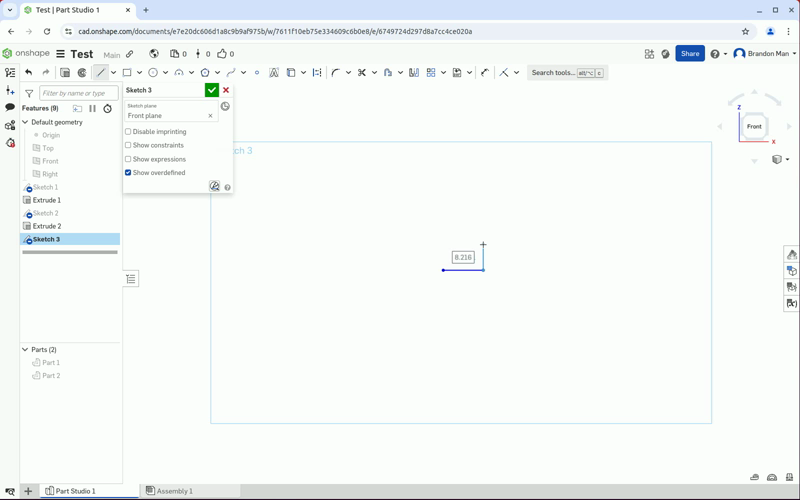
key_up(shift)
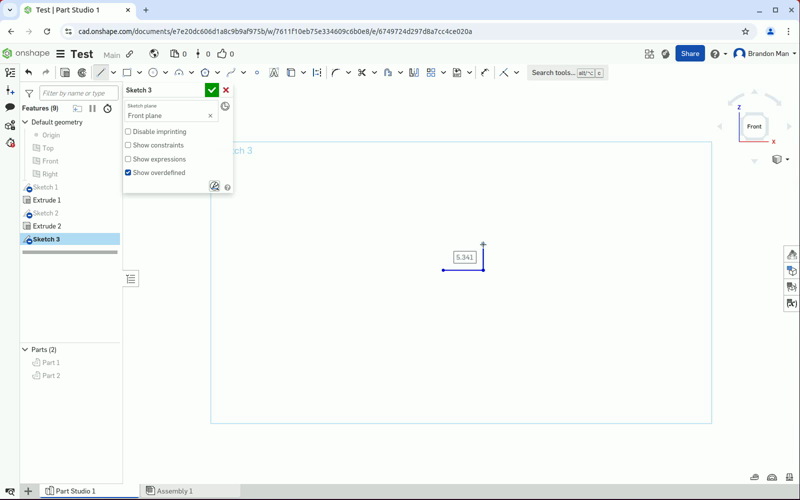
key_down(shift)
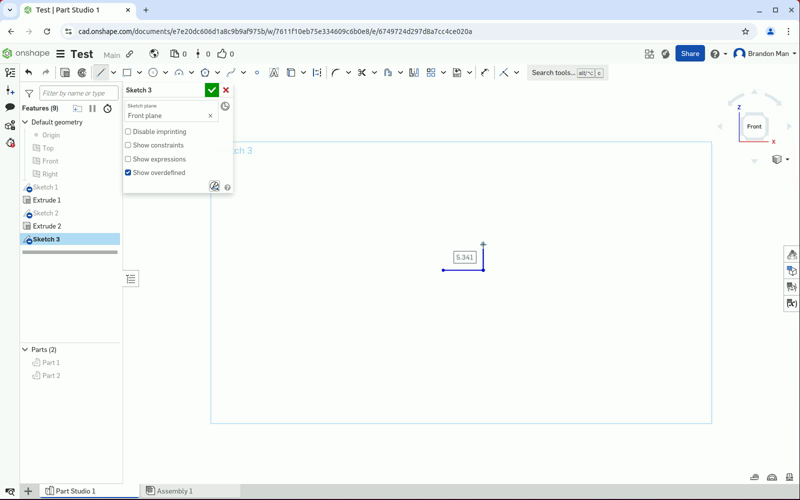
mouse_move(513, 244)
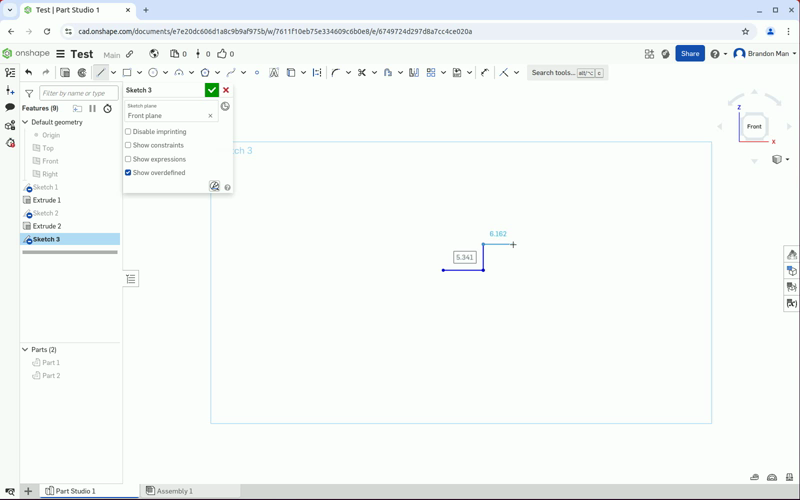
mouse_move(483, 219)
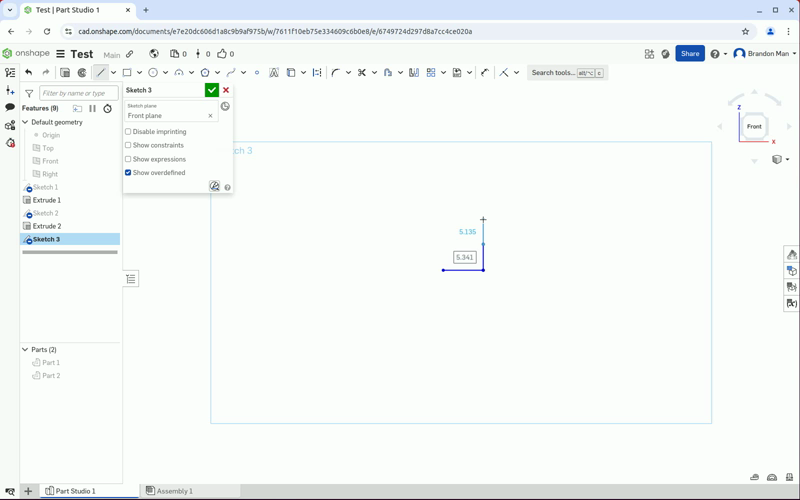
click(483, 219)
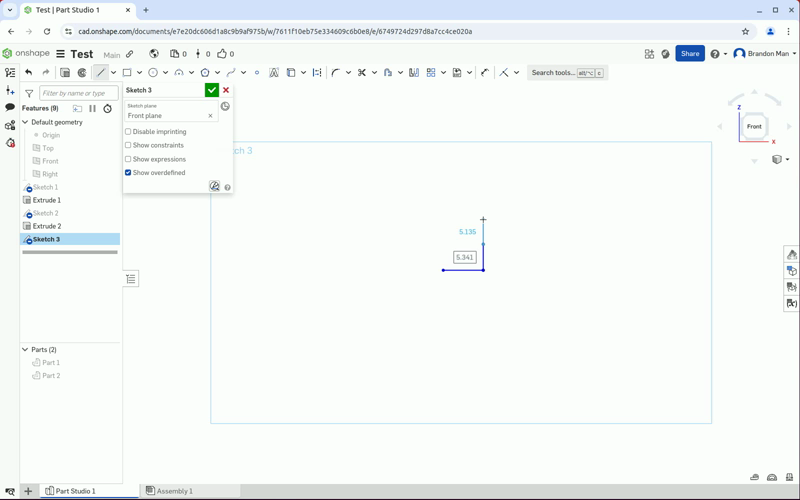
key_up(shift)
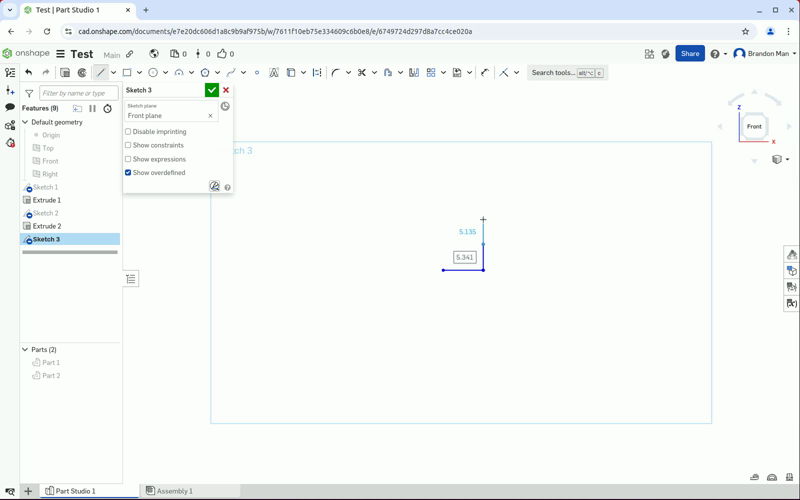
key_down(shift)
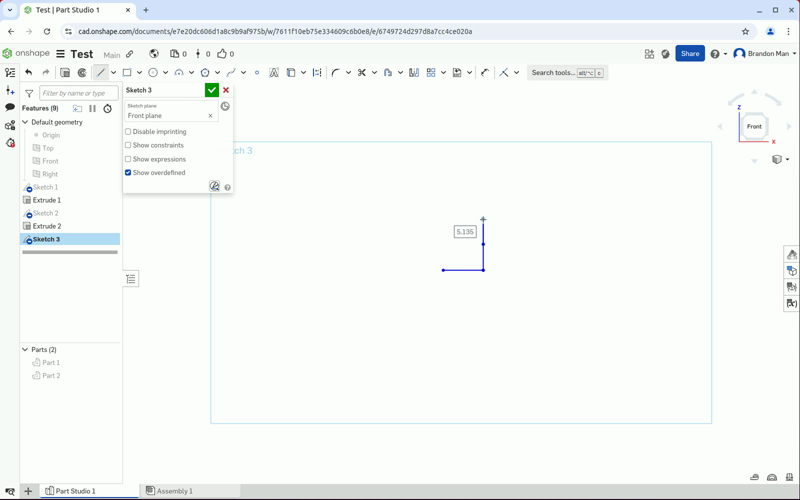
mouse_move(513, 219)
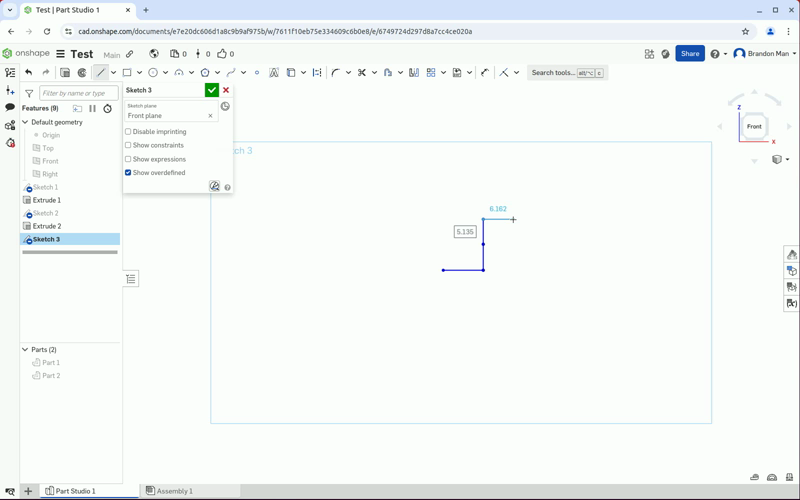
mouse_move(443, 219)
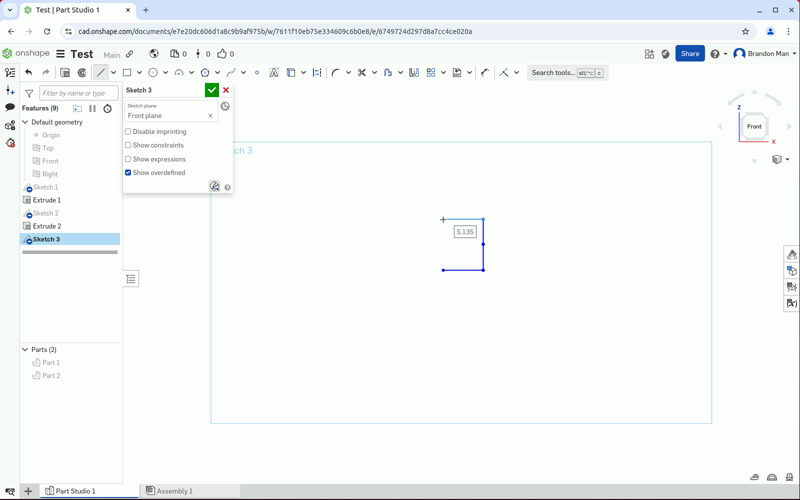
click(443, 219)
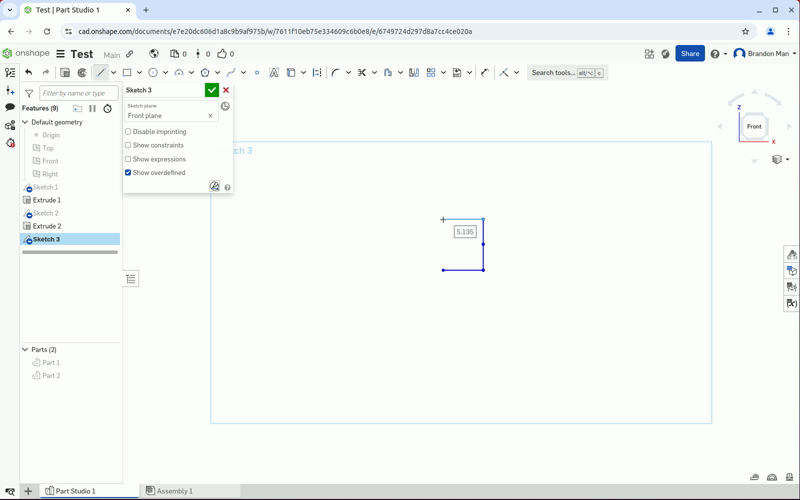
key_up(shift)
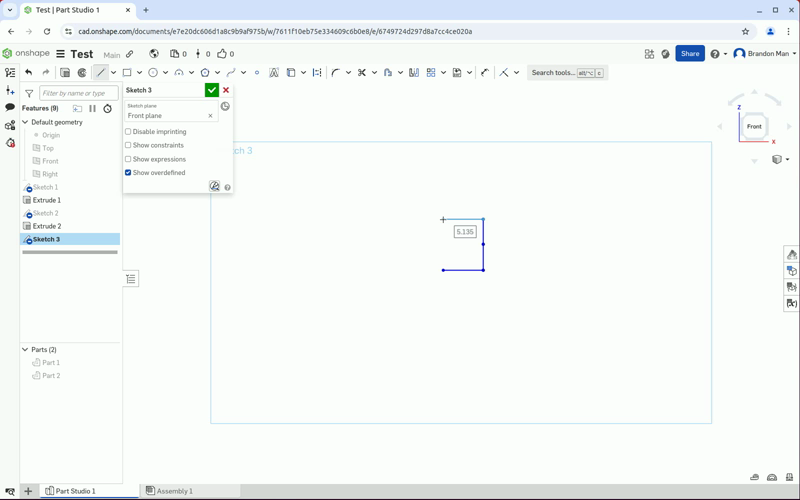
mouse_move(473, 219)
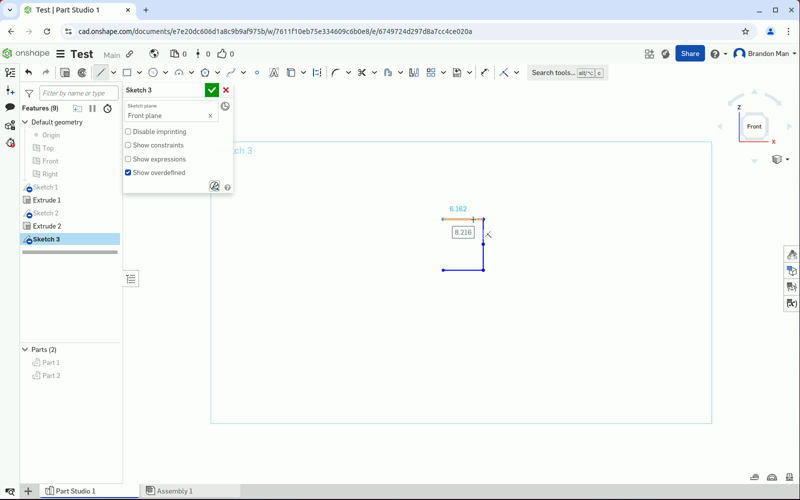
key_down(shift)
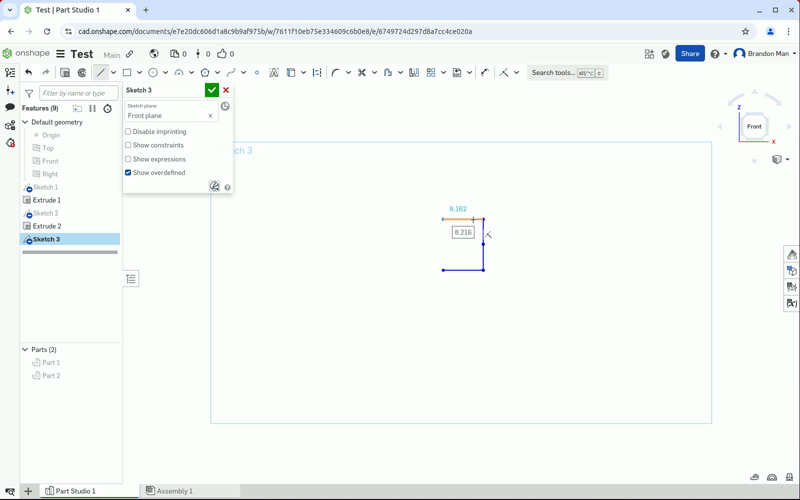
mouse_move(443, 270)
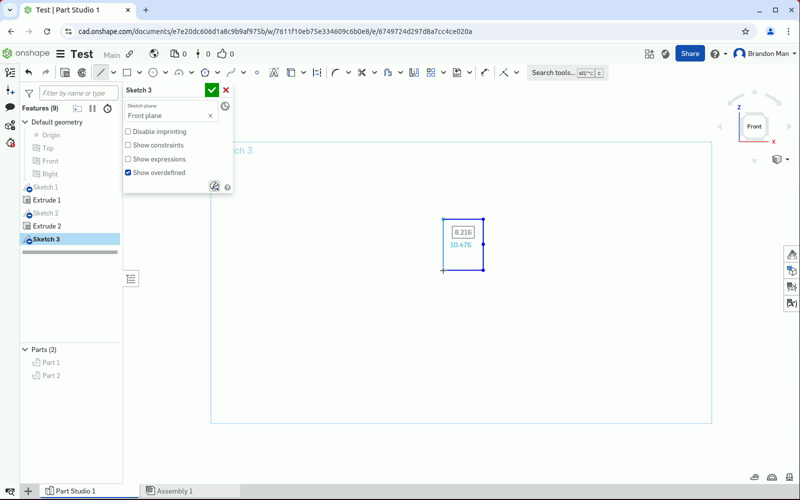
key_up(shift)
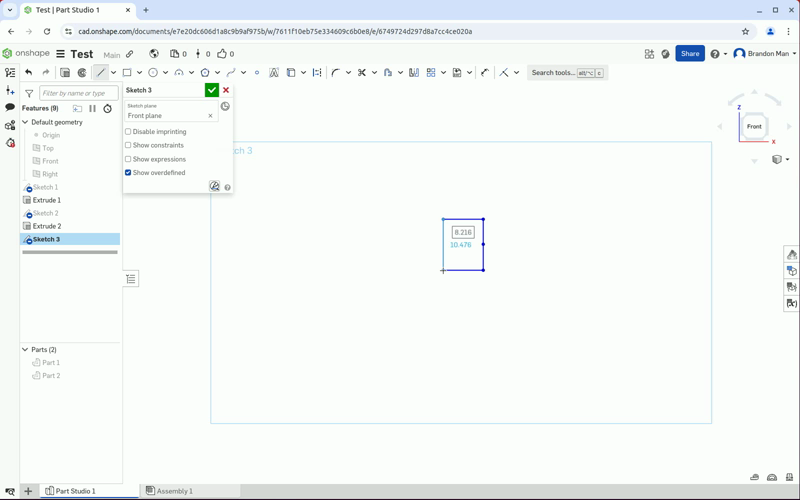
click(443, 270)
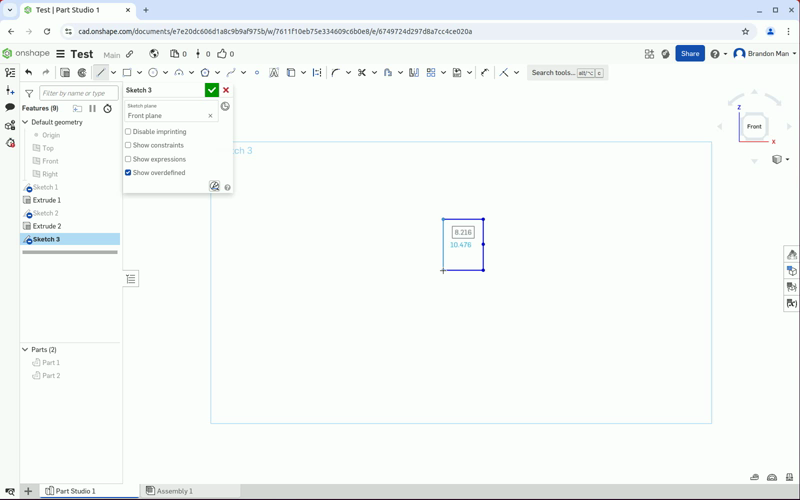
key(esc)
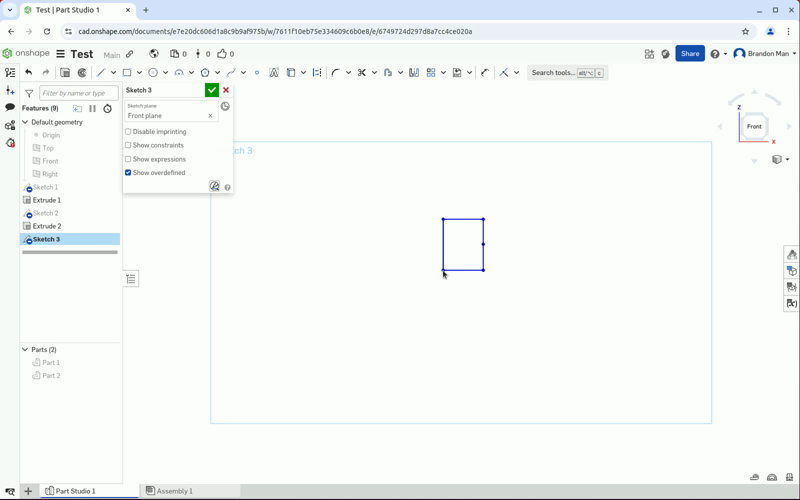
mouse_move(449, 233)
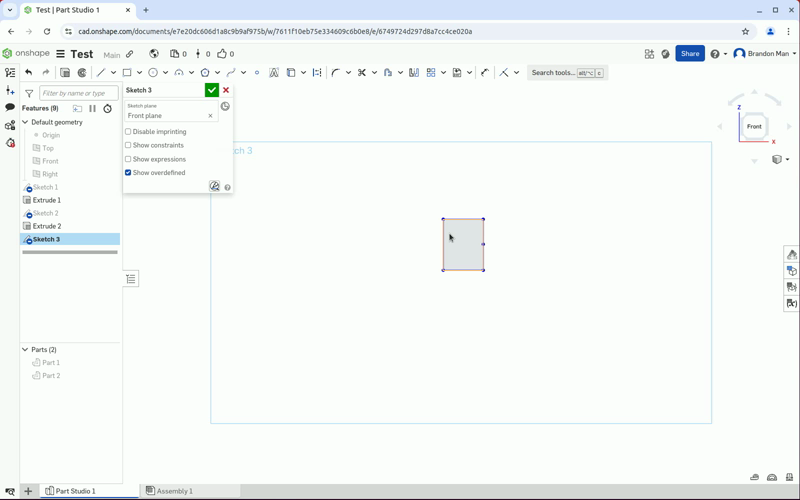
click(449, 233)
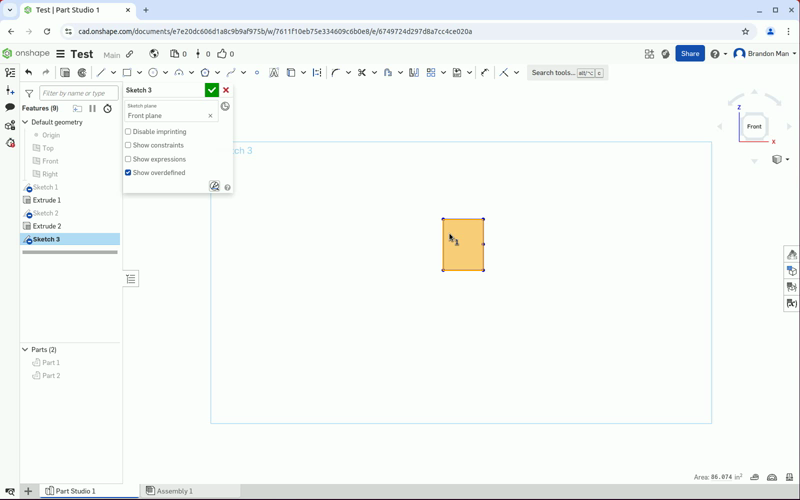
mouse_move(73, 352)
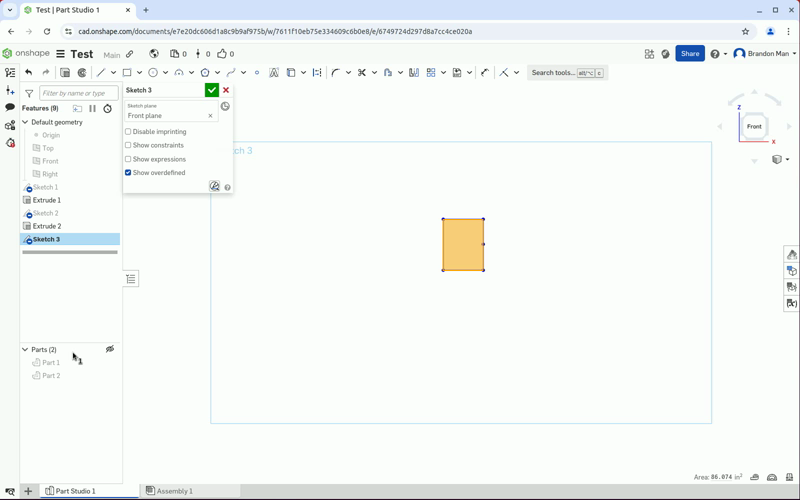
key(shift+y)
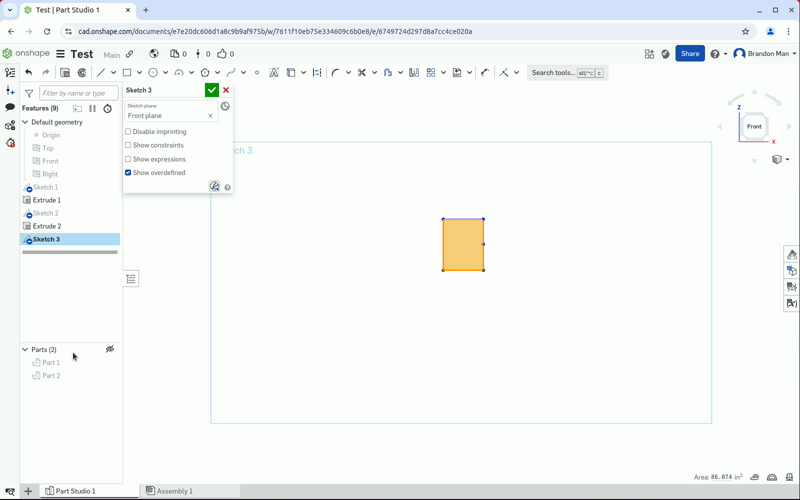
key(shift+e)
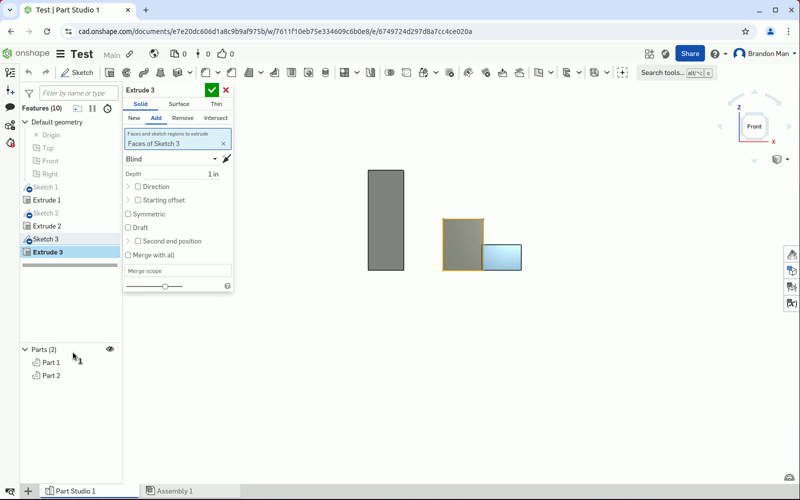
mouse_move(143, 106)
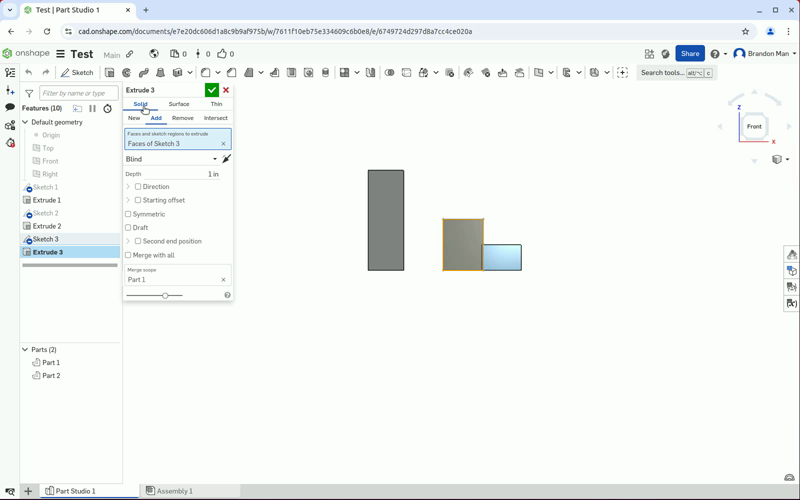
click(143, 106)
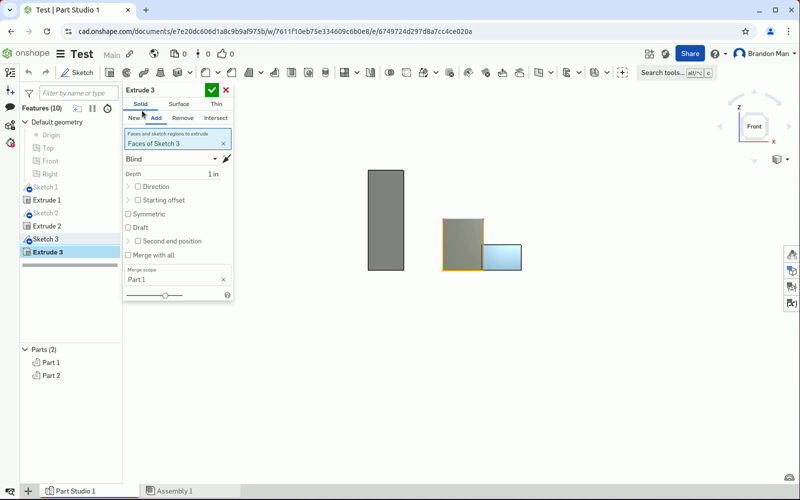
mouse_move(137, 120)
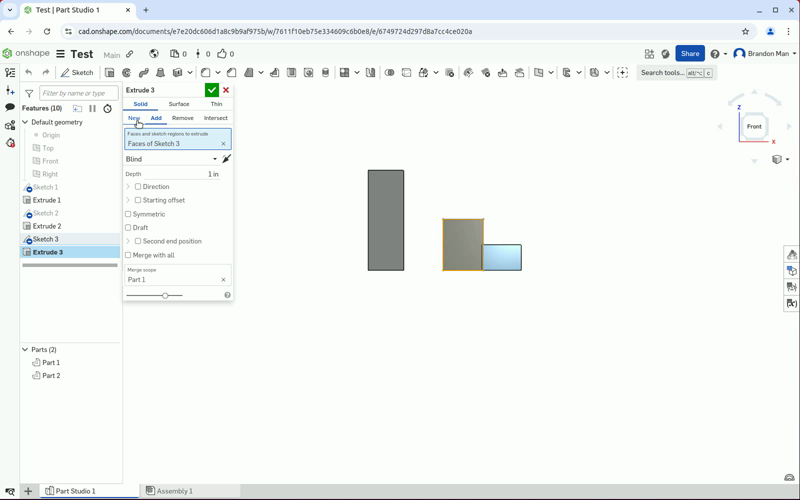
click(137, 120)
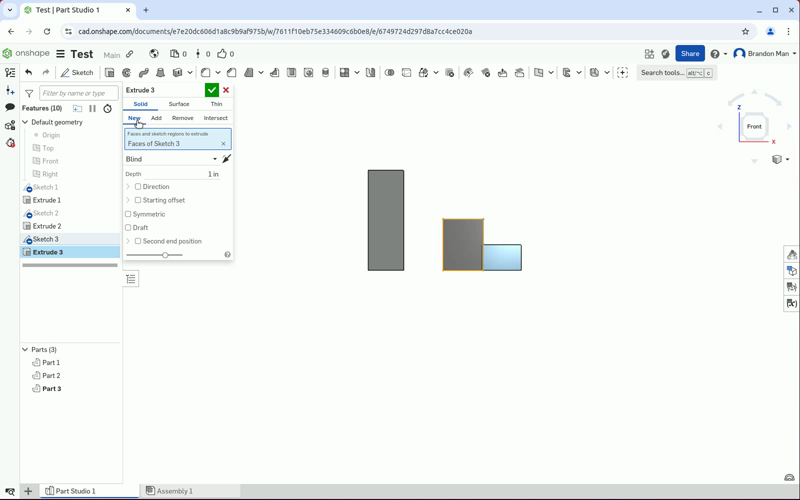
key(tab, 4)
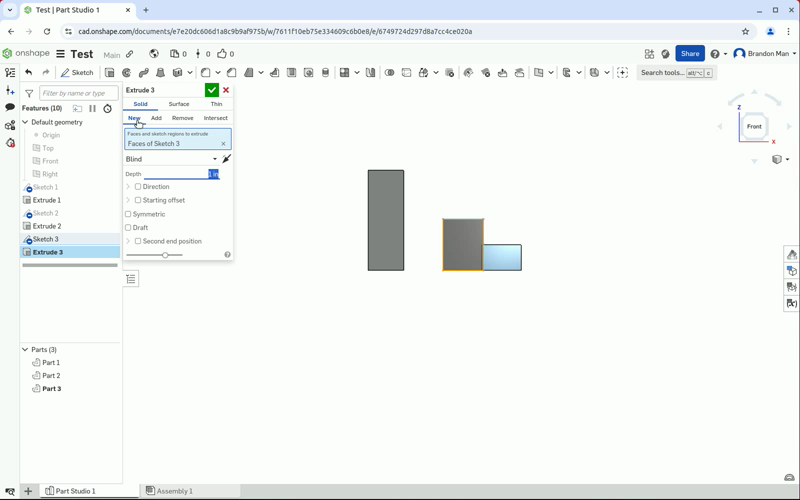
text(11.795)
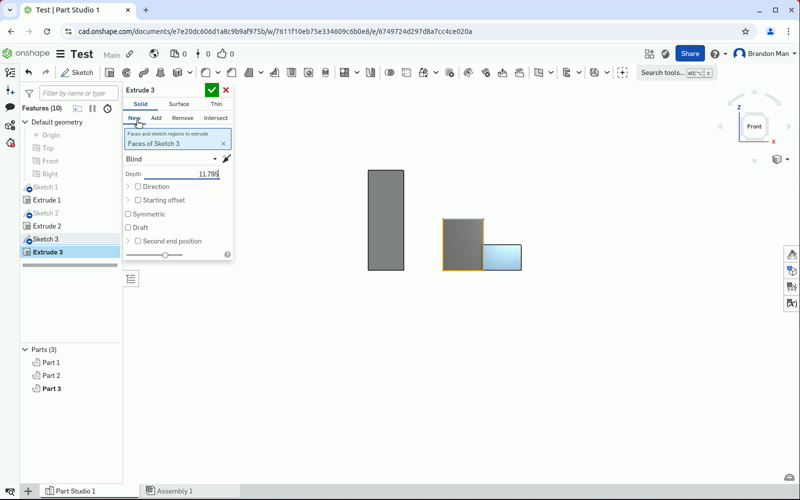
key(enter)
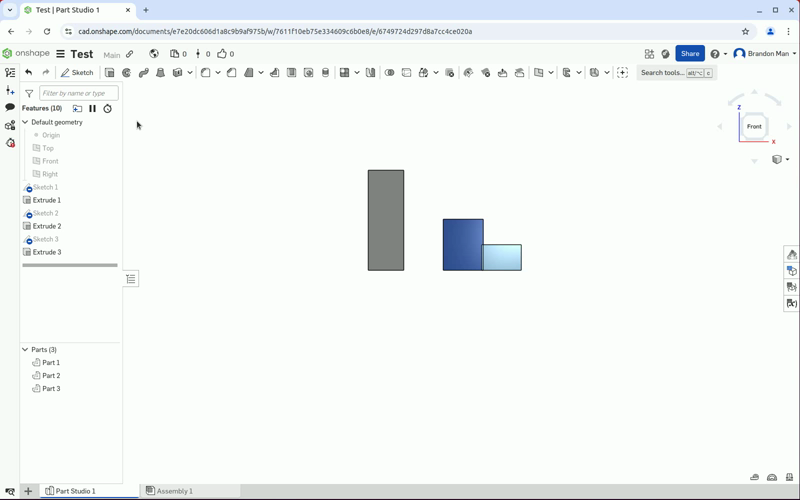
key(shift+h)
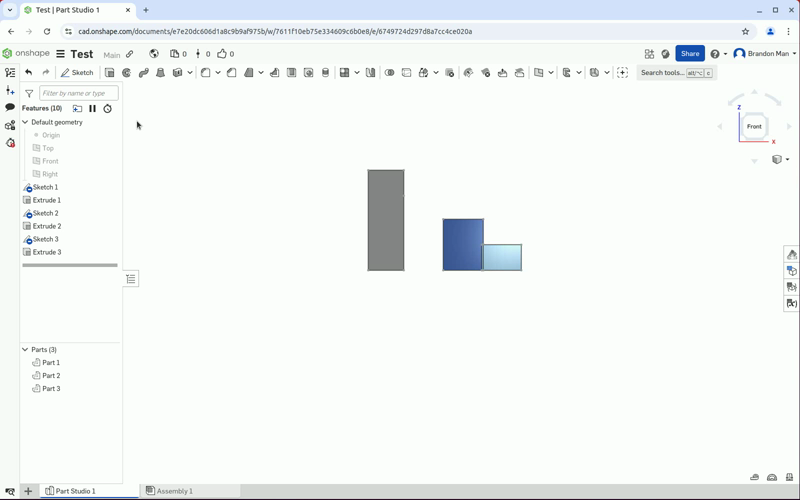
key(shift+h)
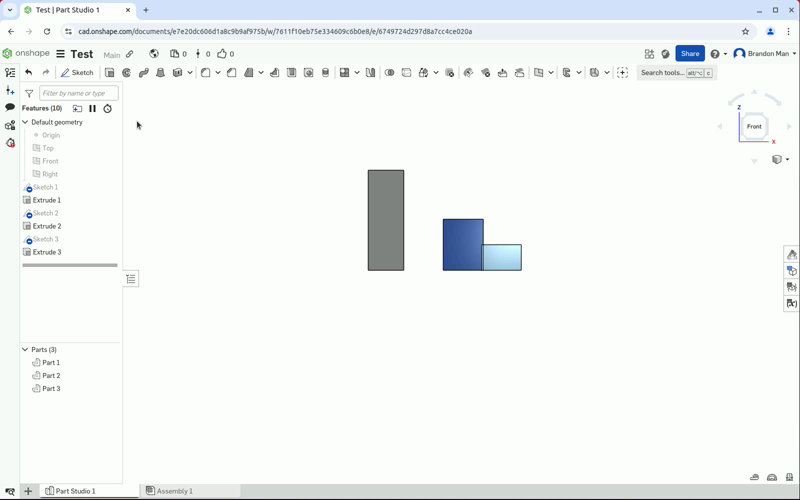
mouse_move(73, 189)
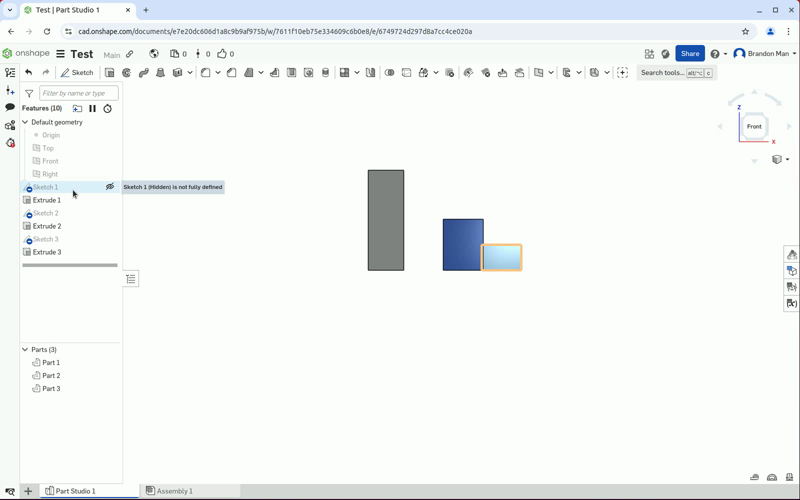
click(73, 189)
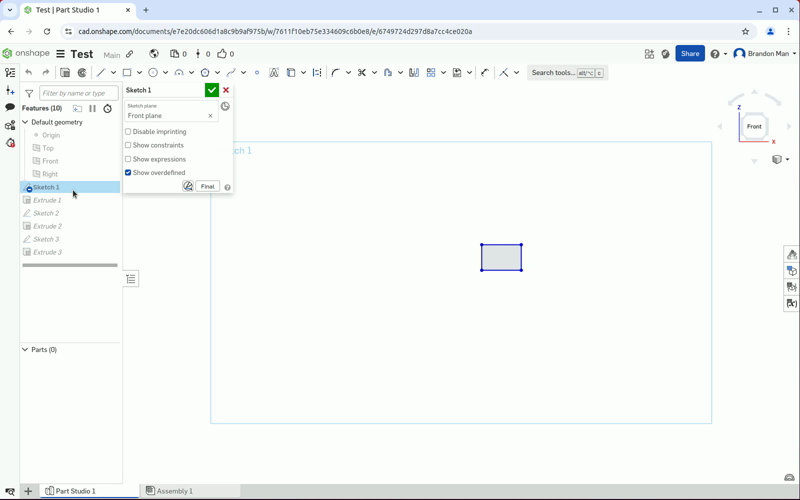
mouse_move(229, 92)
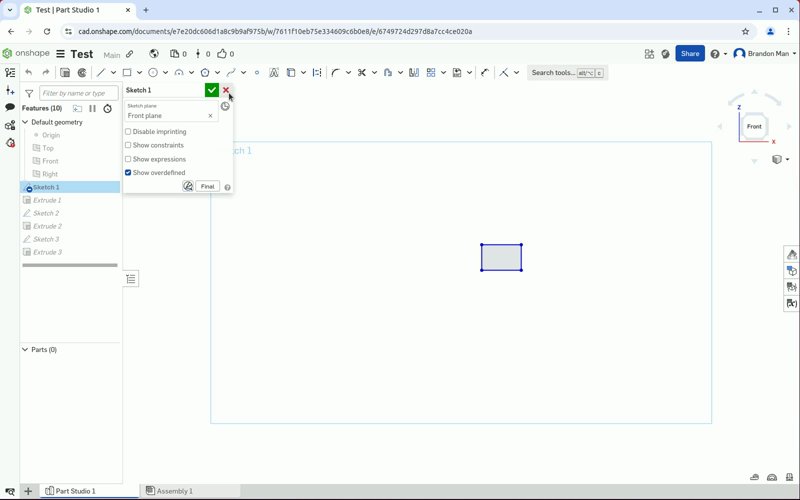
click(229, 92)
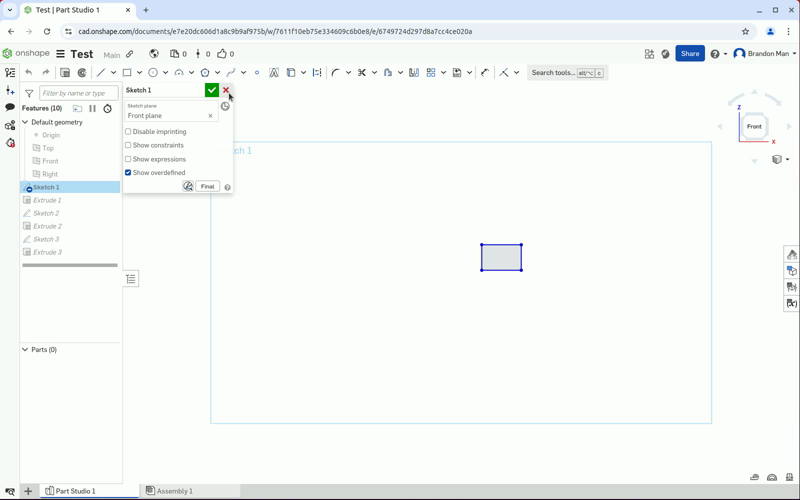
key(shift+s)
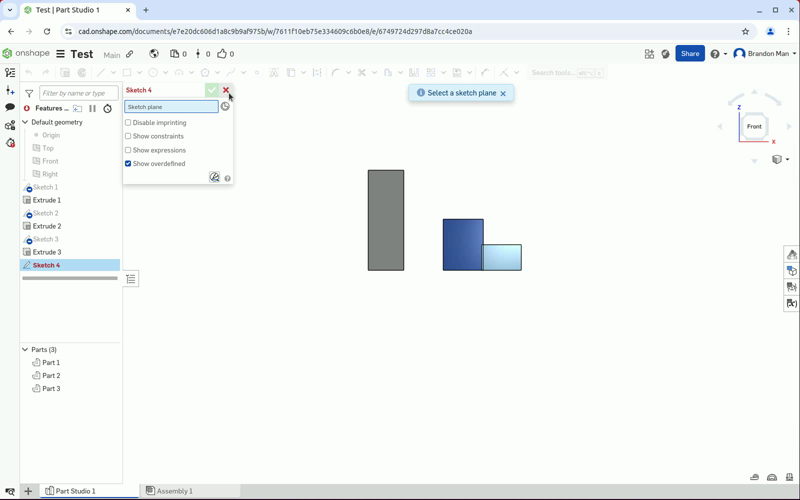
mouse_move(73, 163)
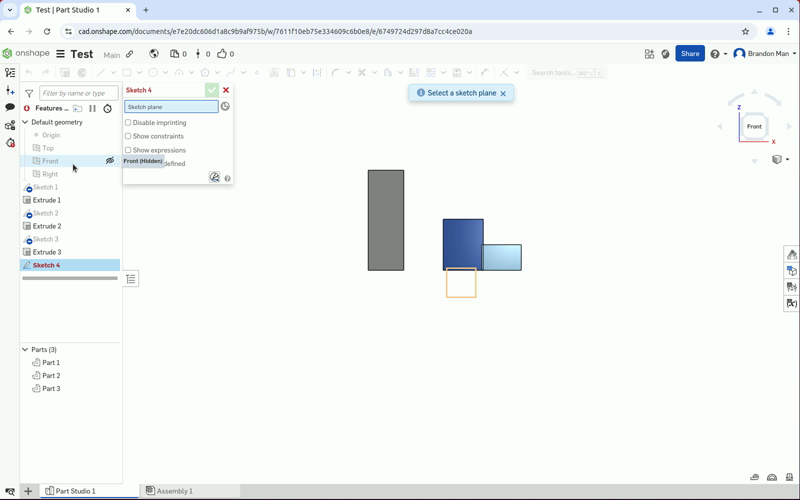
click(73, 163)
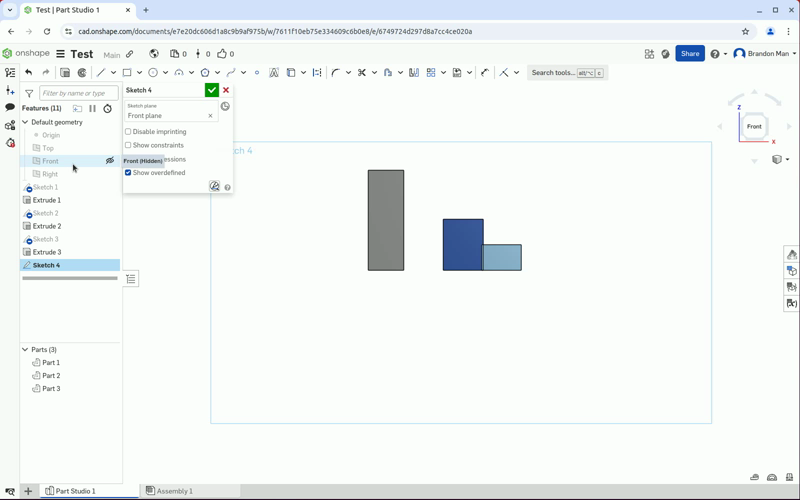
mouse_move(73, 352)
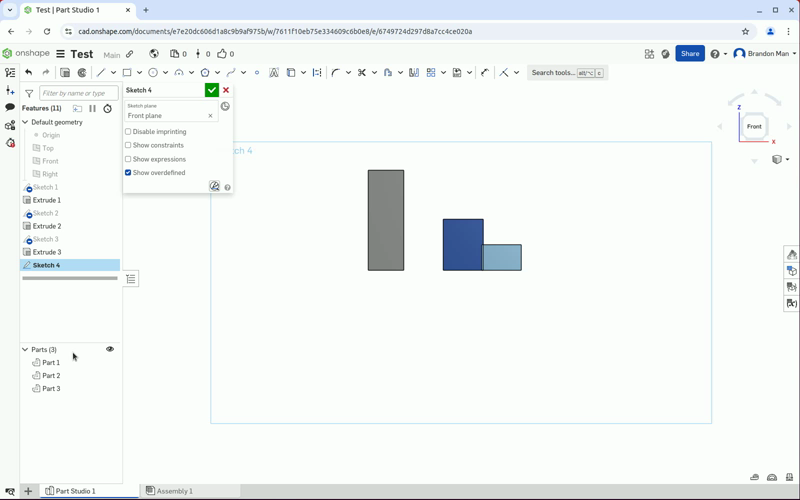
key(y)
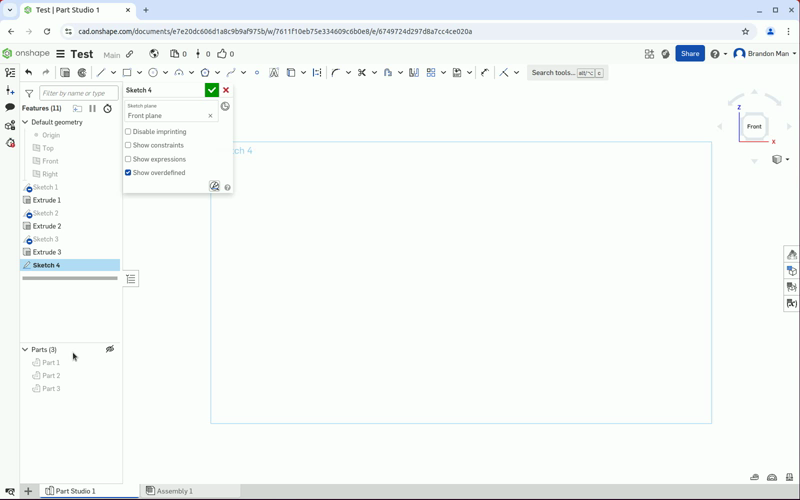
key(l)
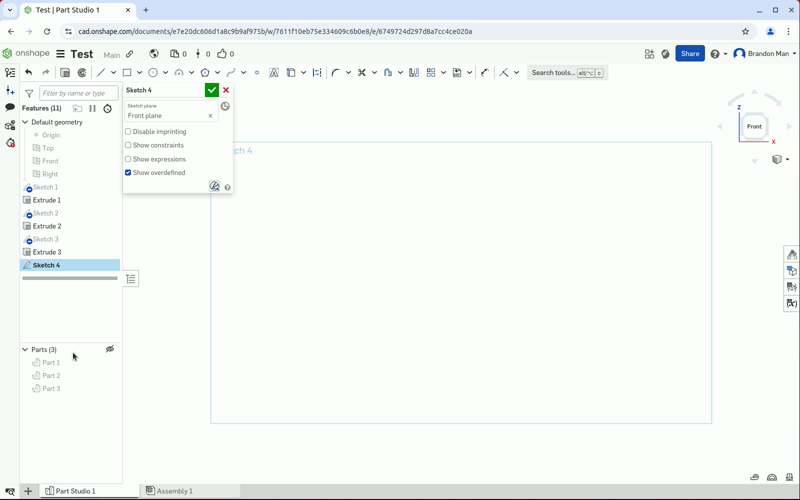
key_down(shift)
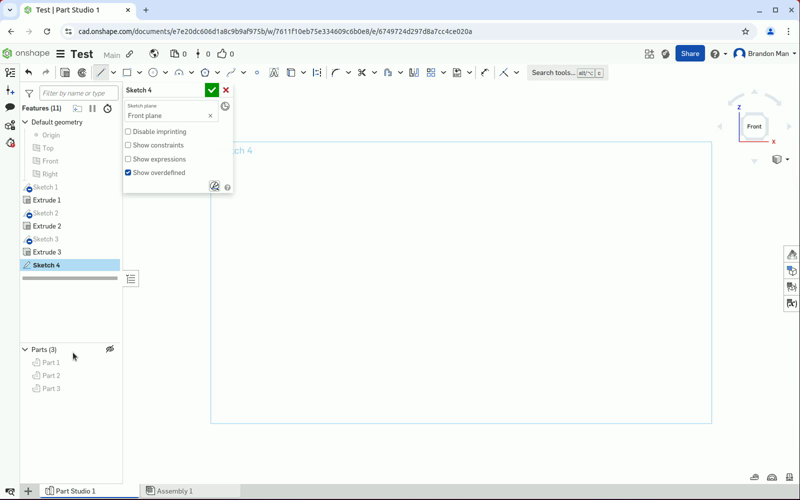
mouse_move(404, 270)
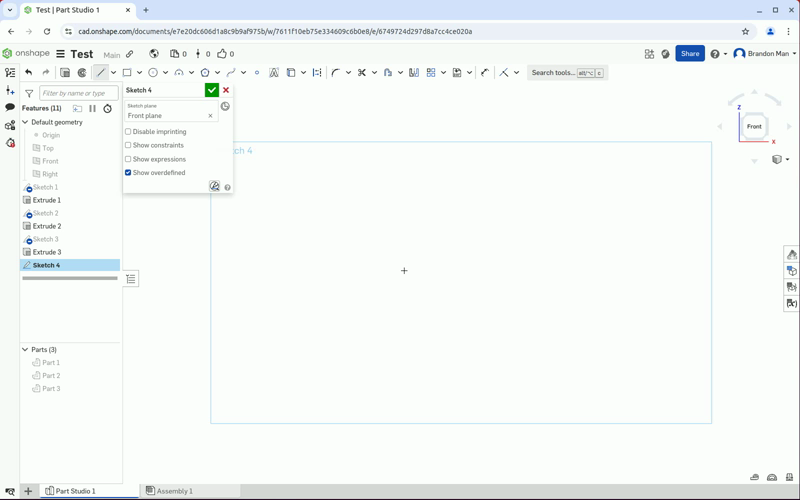
click(404, 270)
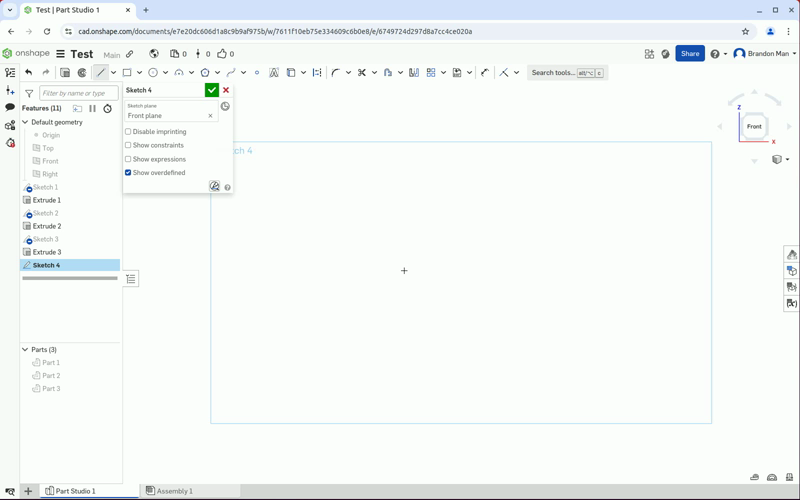
key_up(shift)
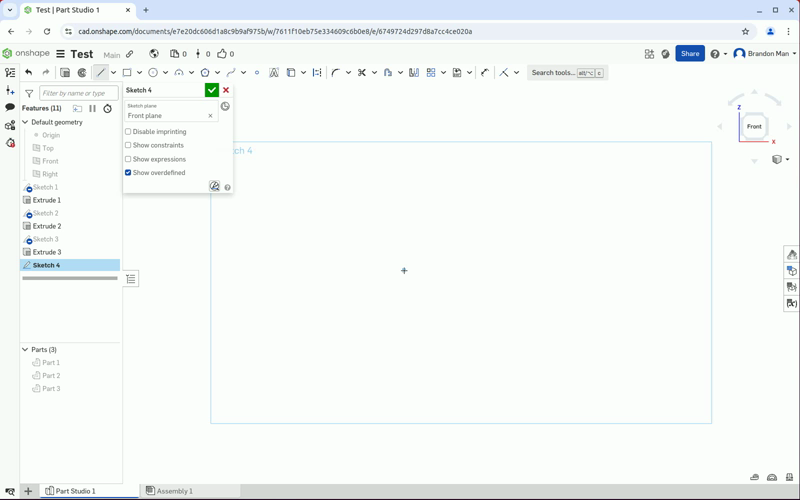
key_down(shift)
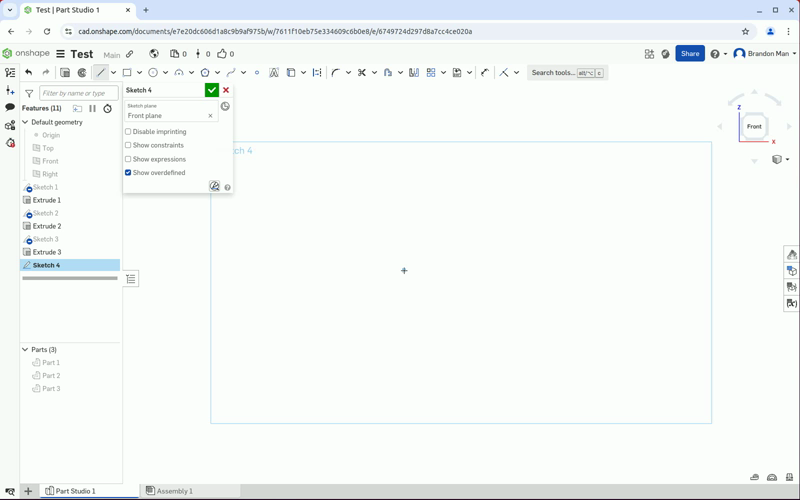
mouse_move(434, 270)
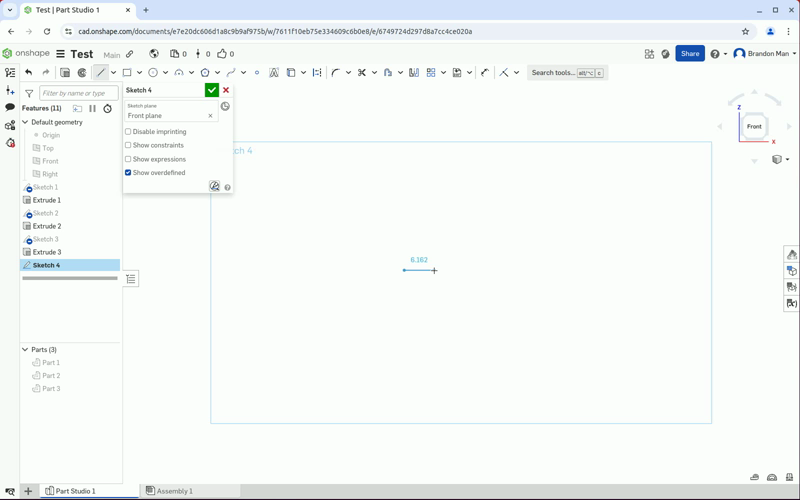
mouse_move(444, 270)
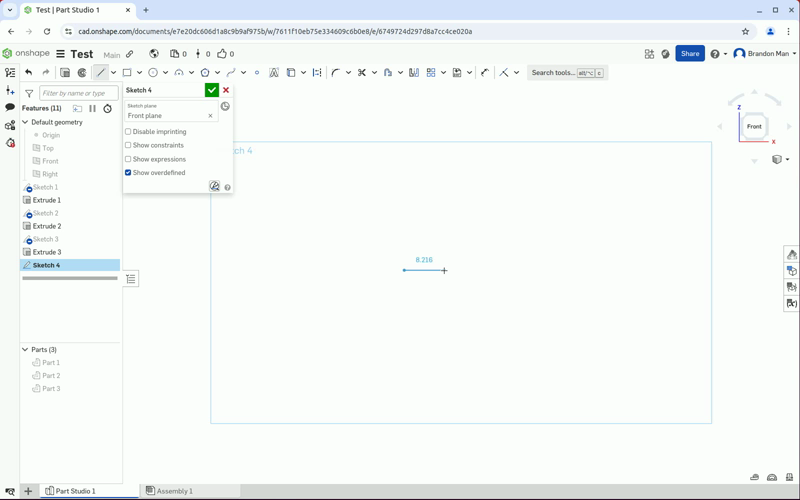
click(444, 270)
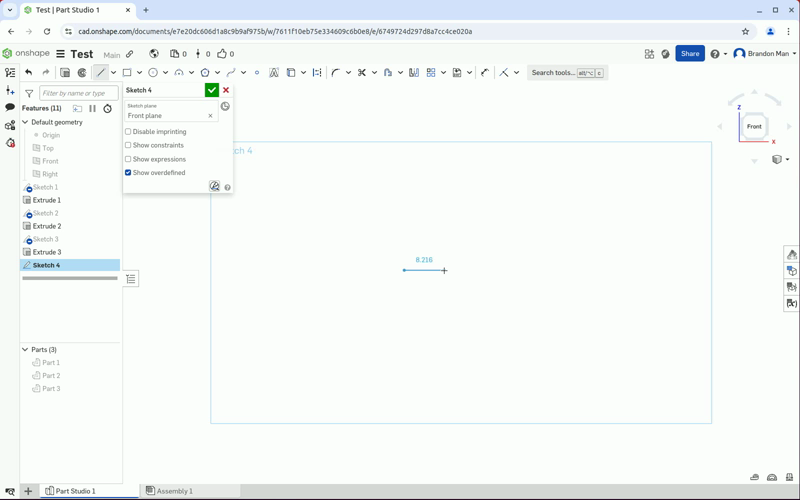
key_up(shift)
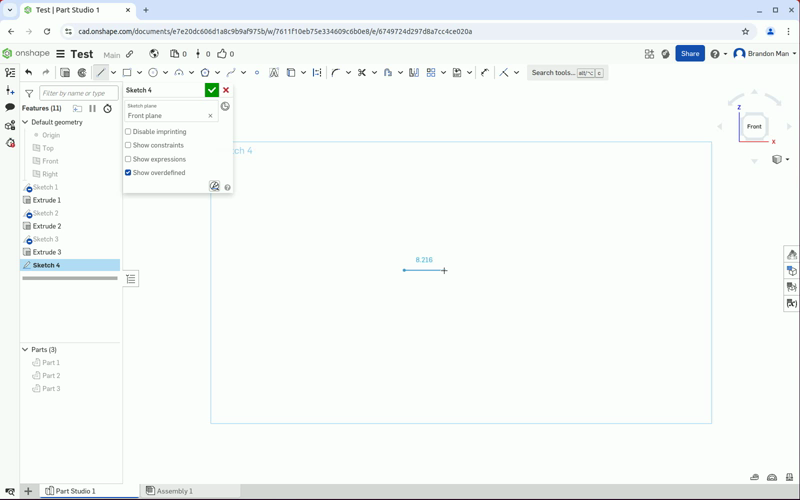
key_down(shift)
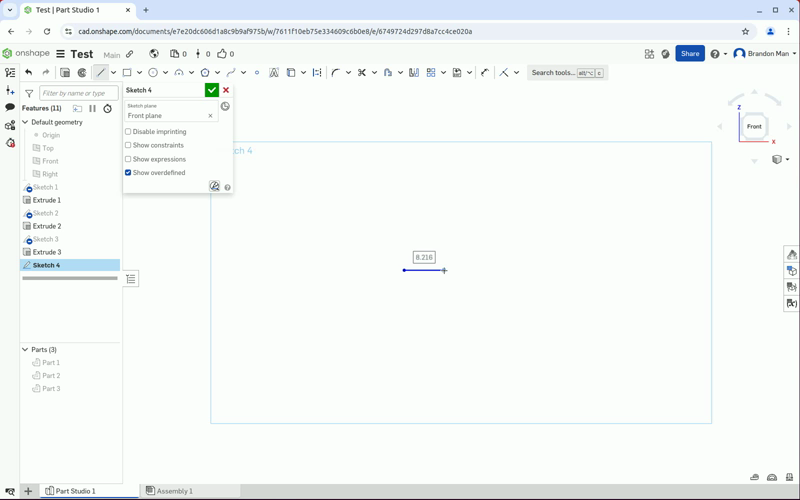
mouse_move(474, 270)
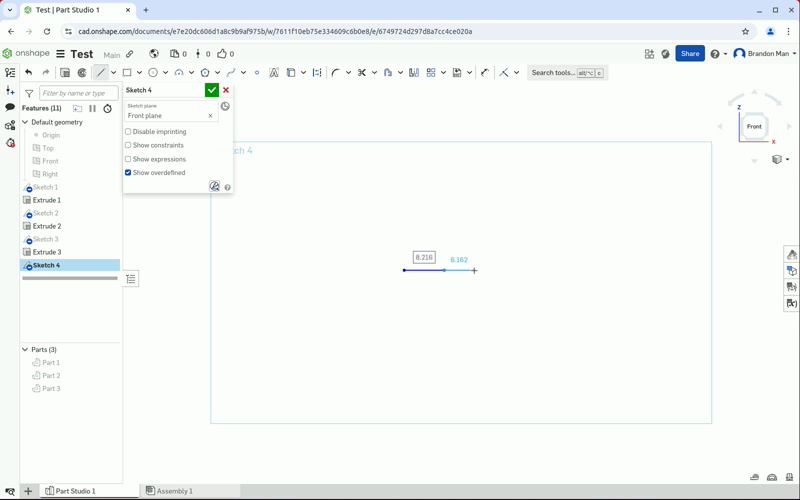
mouse_move(444, 219)
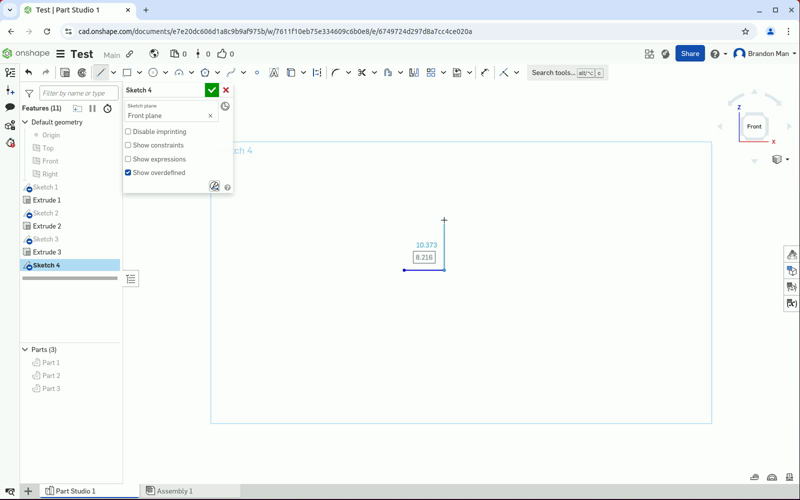
click(444, 219)
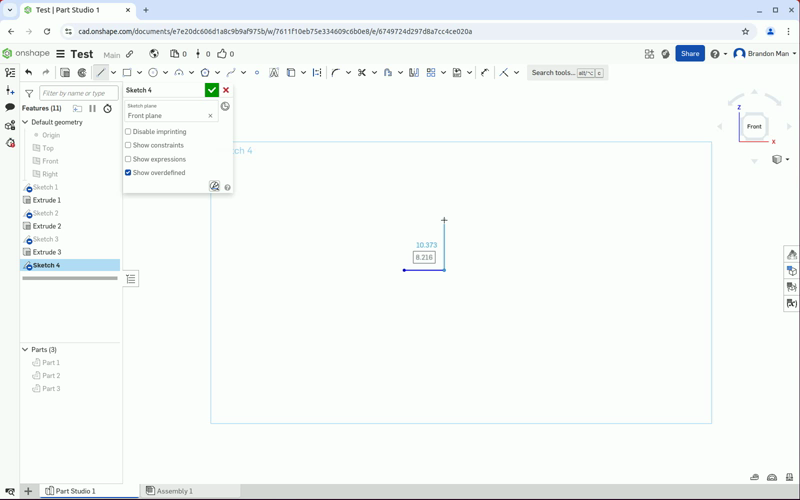
key_up(shift)
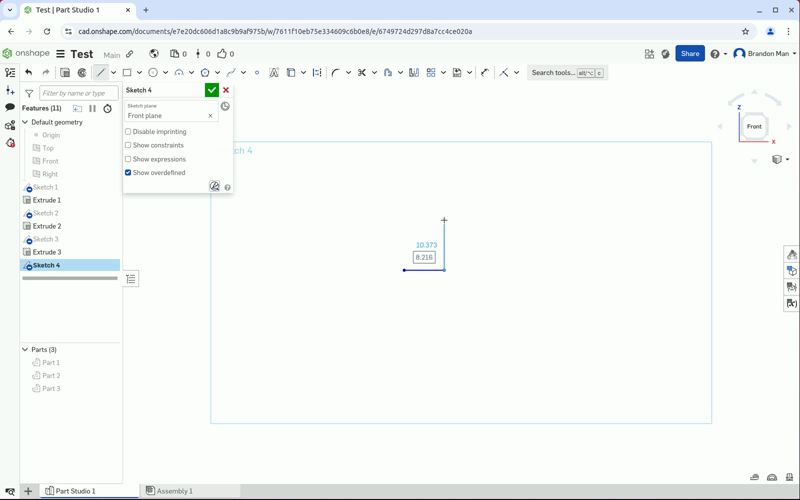
key_down(shift)
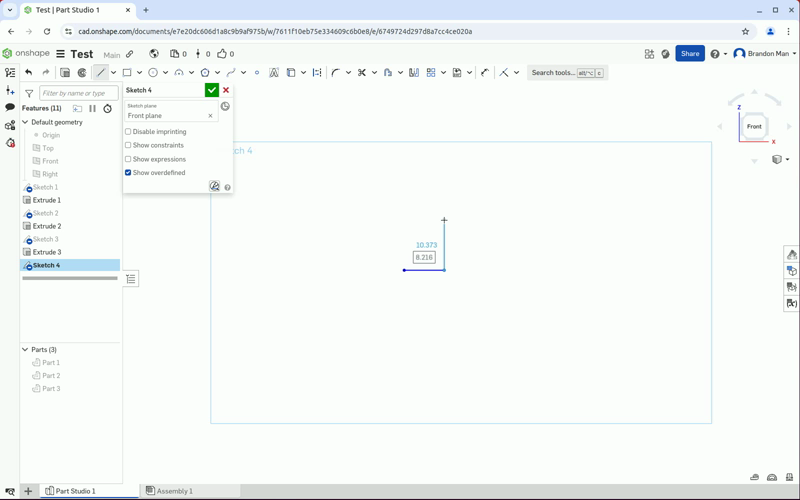
mouse_move(474, 219)
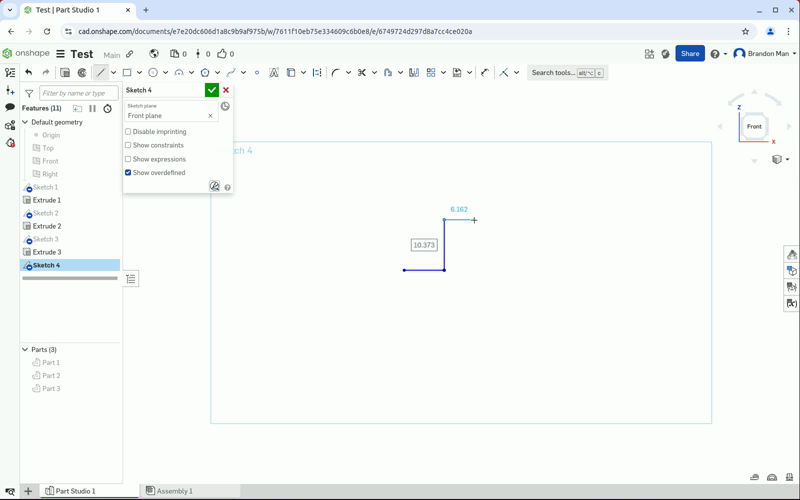
mouse_move(444, 194)
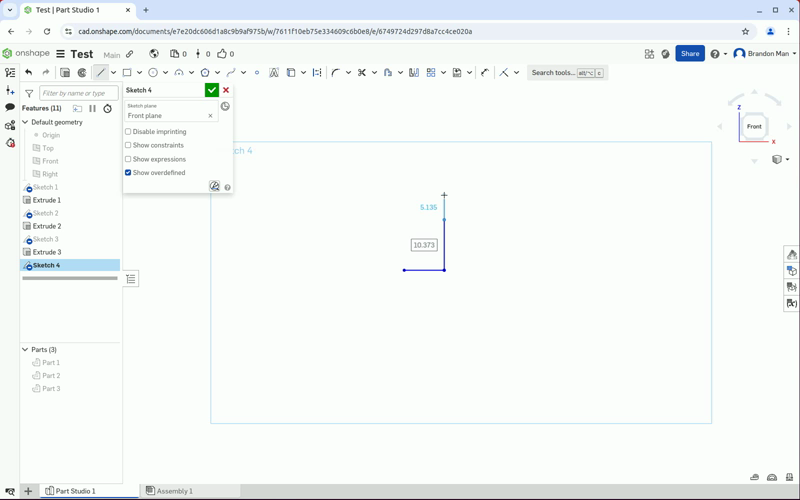
click(444, 194)
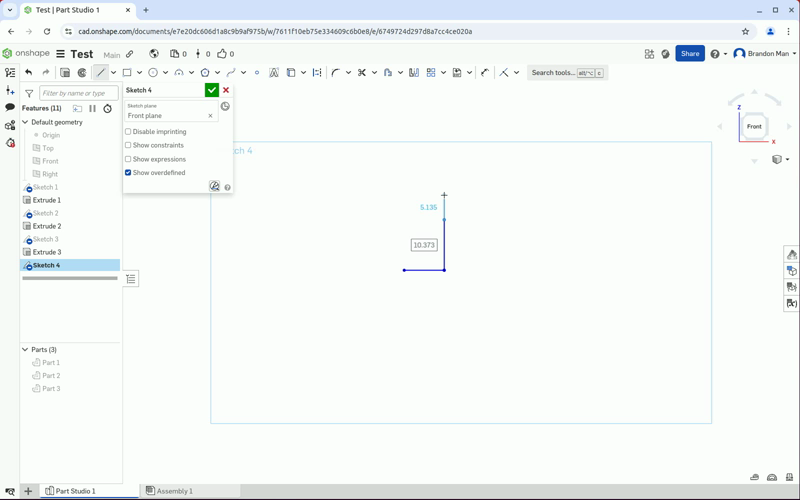
key_up(shift)
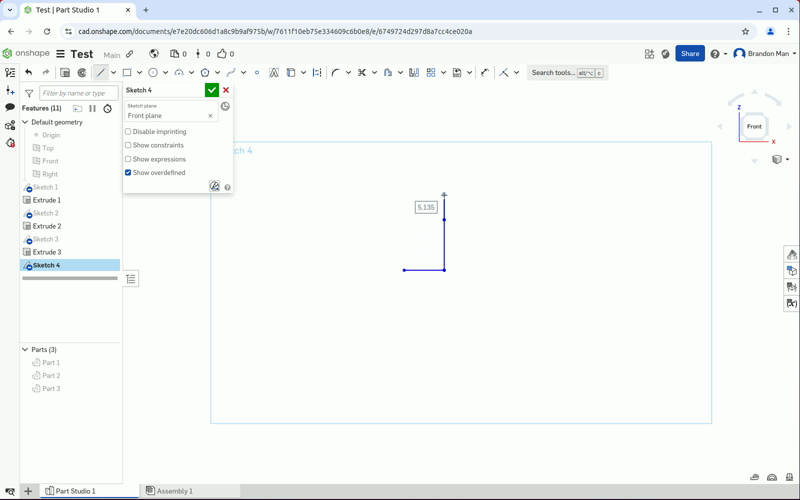
key_down(shift)
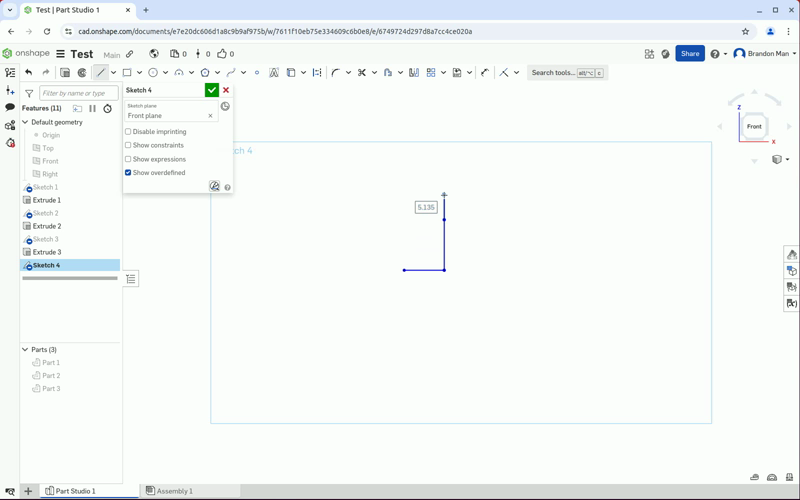
mouse_move(474, 194)
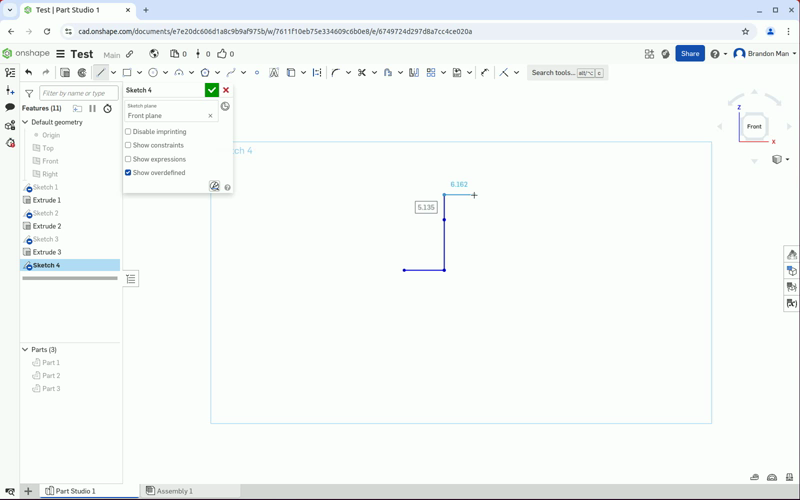
mouse_move(404, 194)
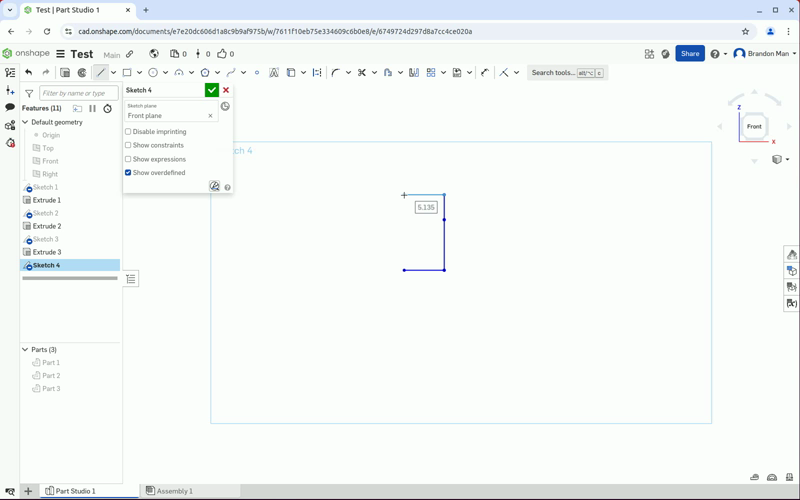
click(404, 194)
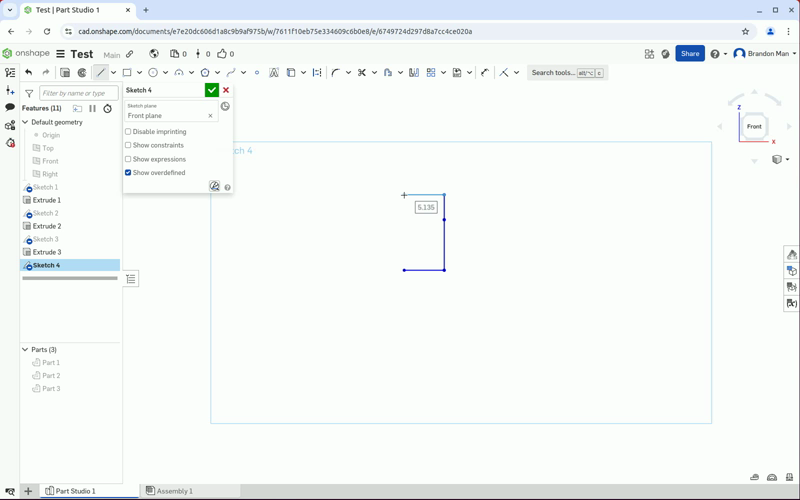
key_up(shift)
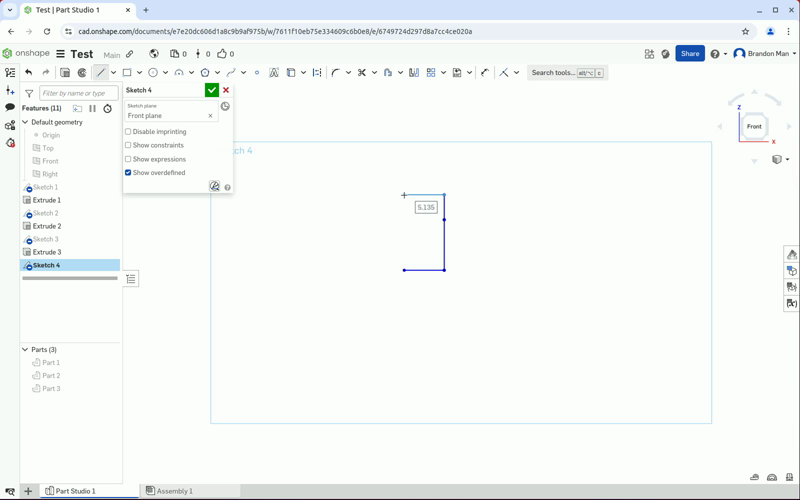
key_down(shift)
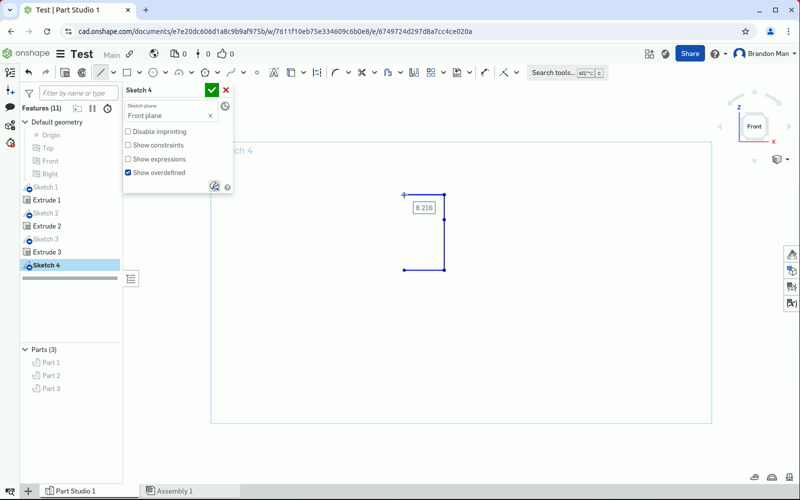
mouse_move(404, 270)
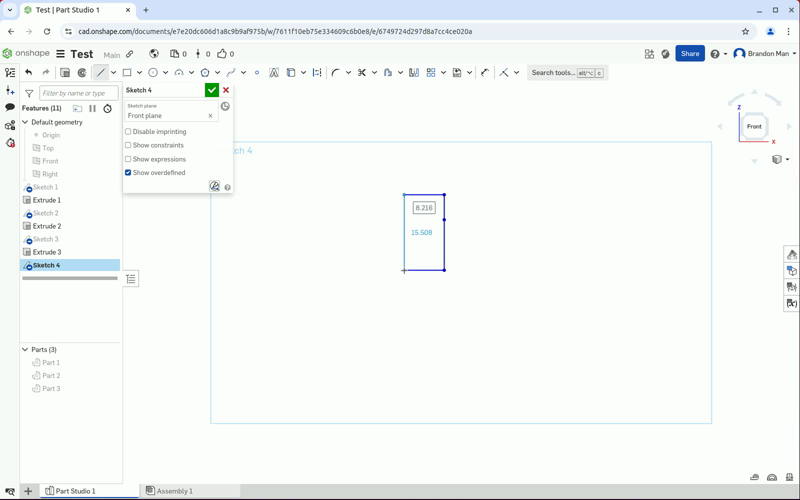
key_up(shift)
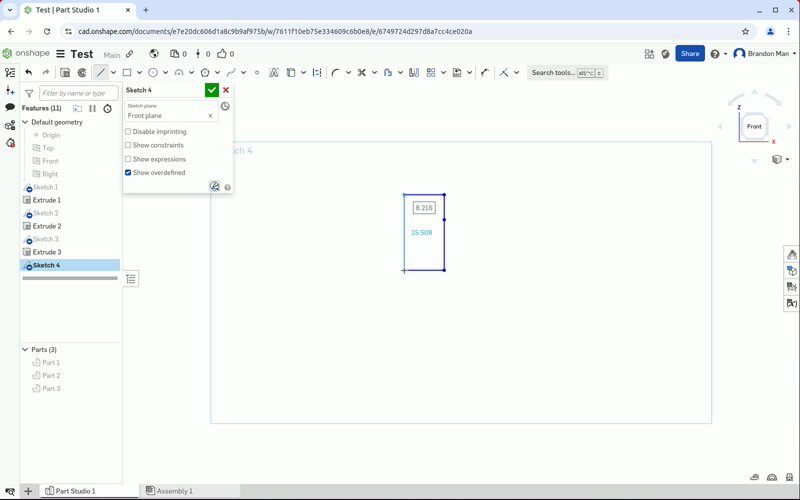
click(404, 270)
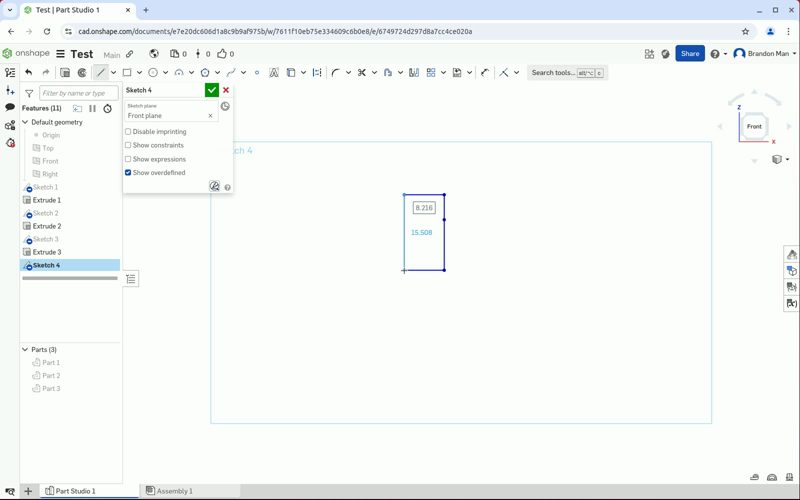
key(esc)
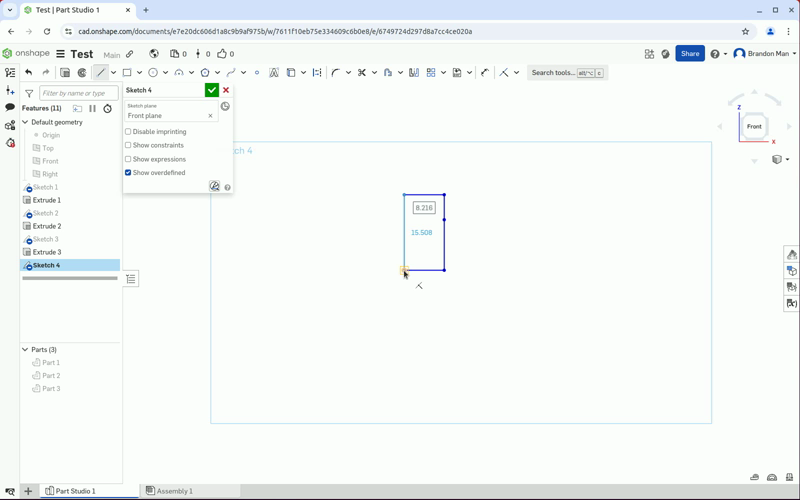
mouse_move(434, 254)
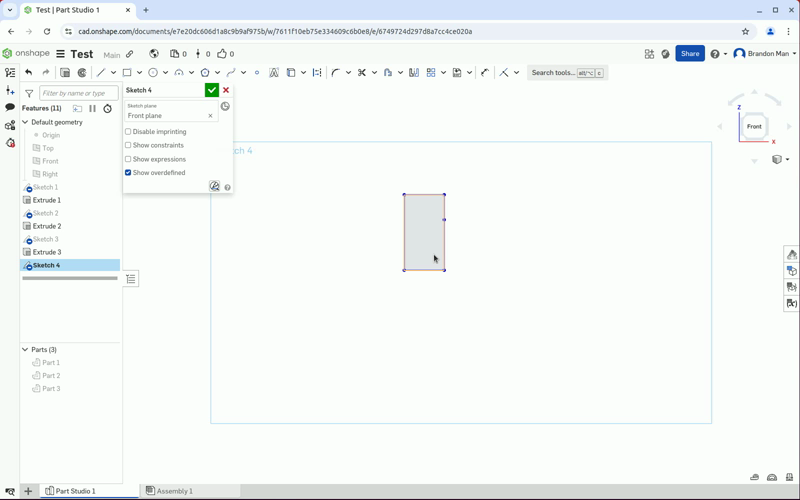
click(434, 254)
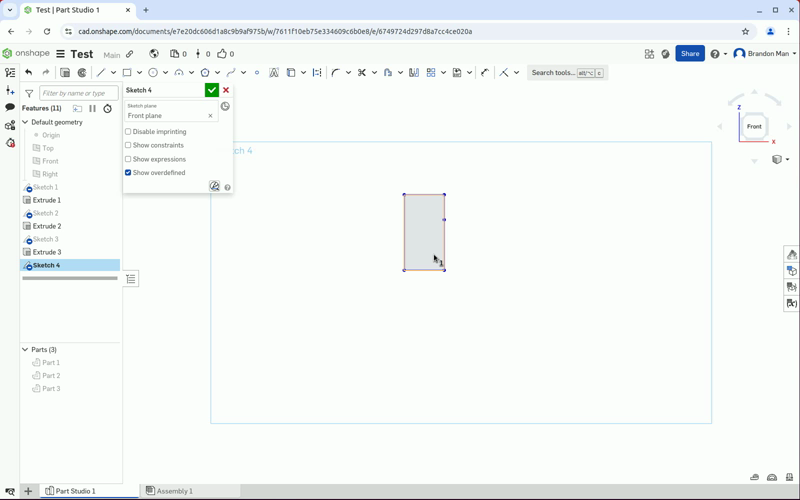
mouse_move(73, 352)
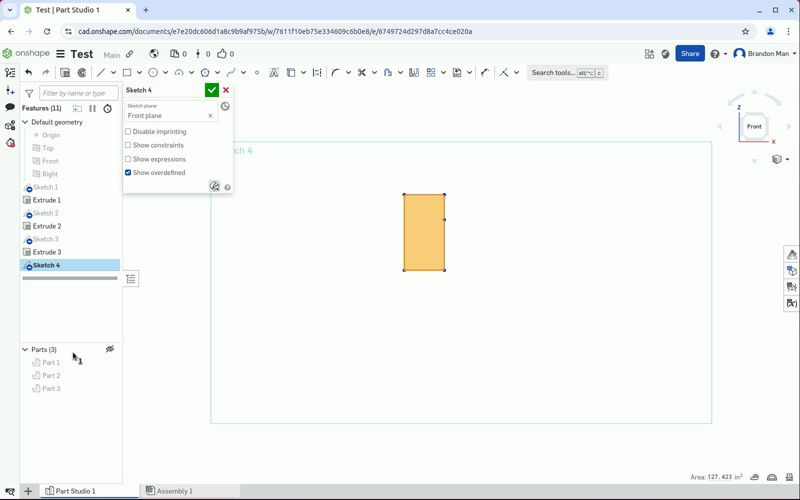
key(shift+y)
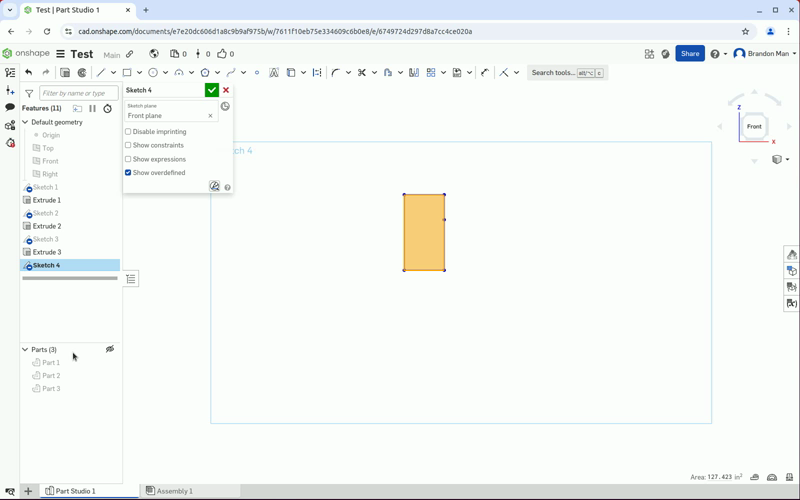
key(shift+e)
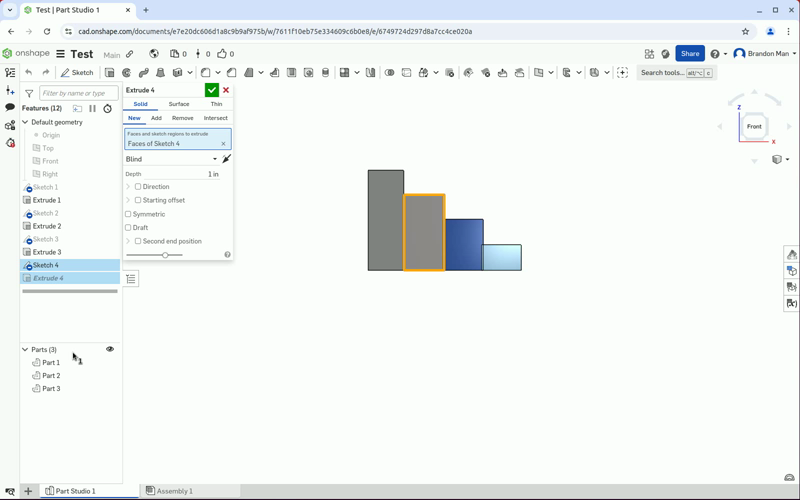
mouse_move(143, 106)
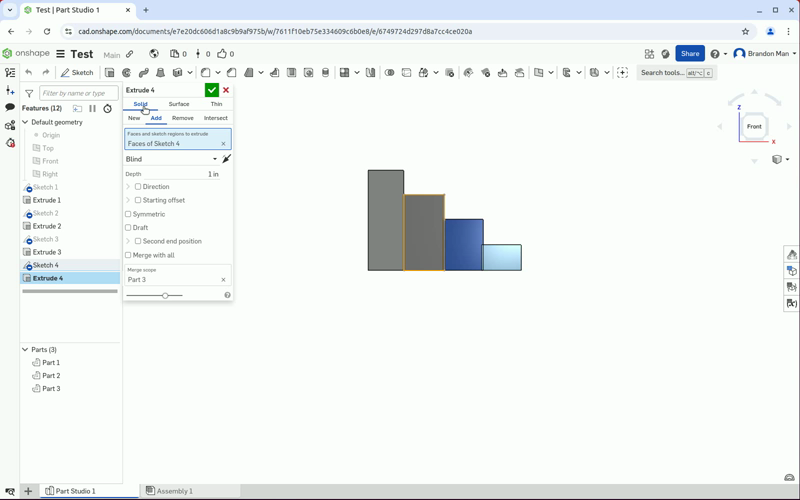
click(143, 106)
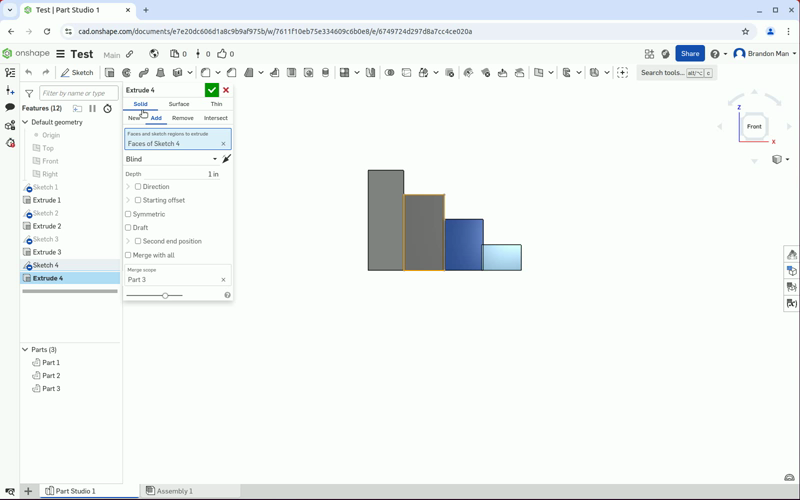
mouse_move(137, 120)
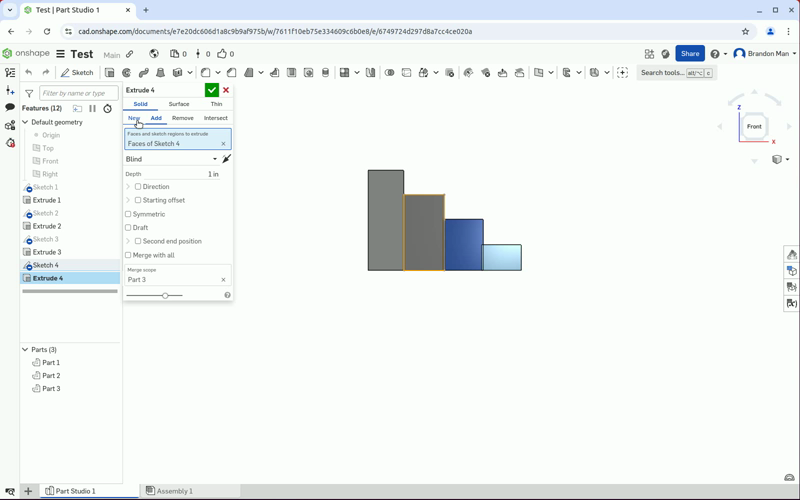
click(137, 120)
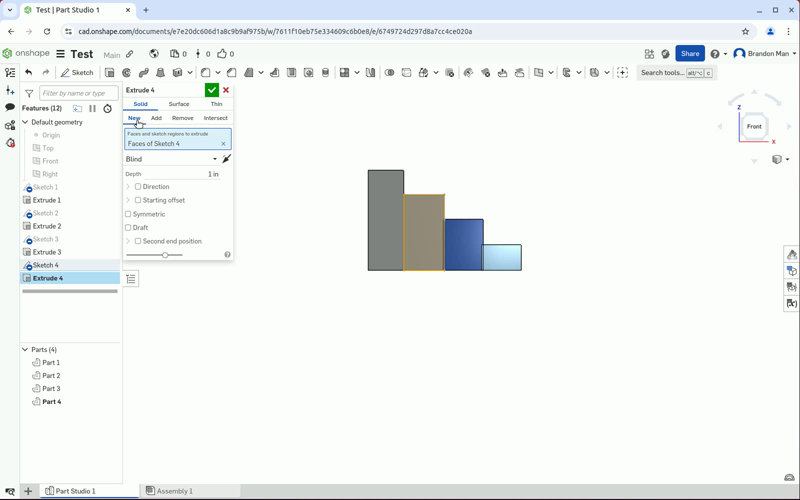
key(tab, 4)
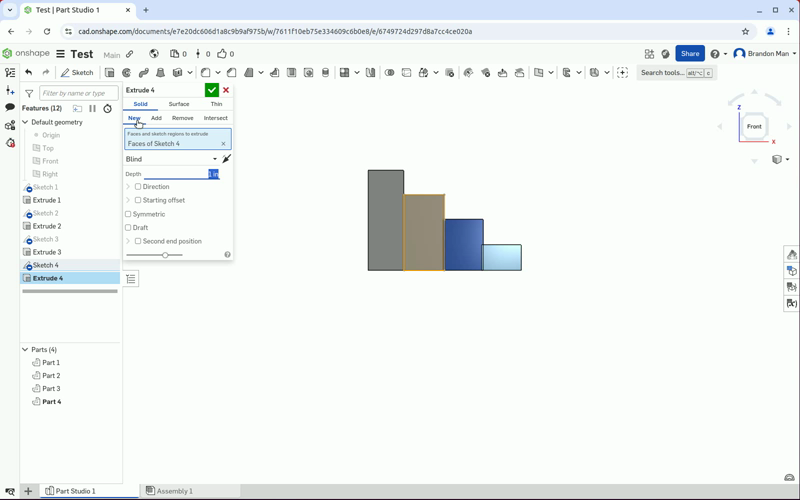
text(11.795)
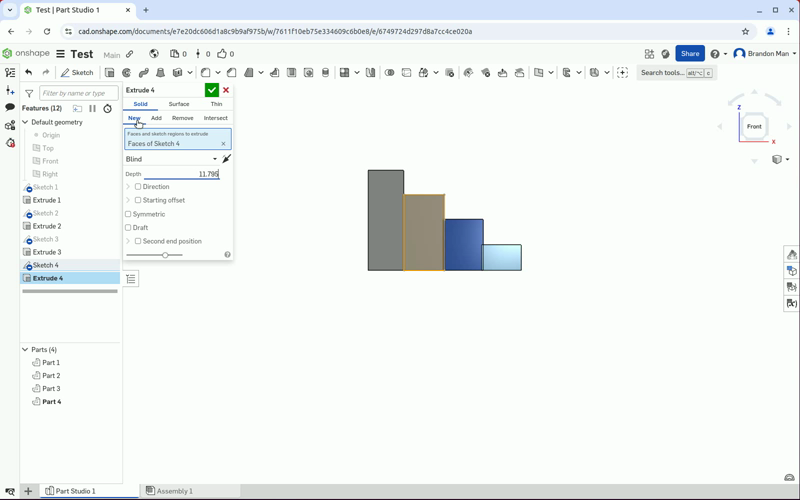
key(enter)
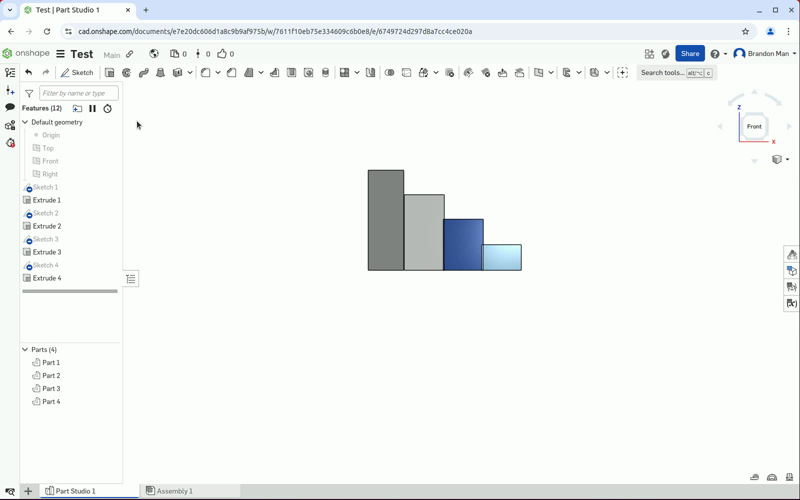
key(shift+h)
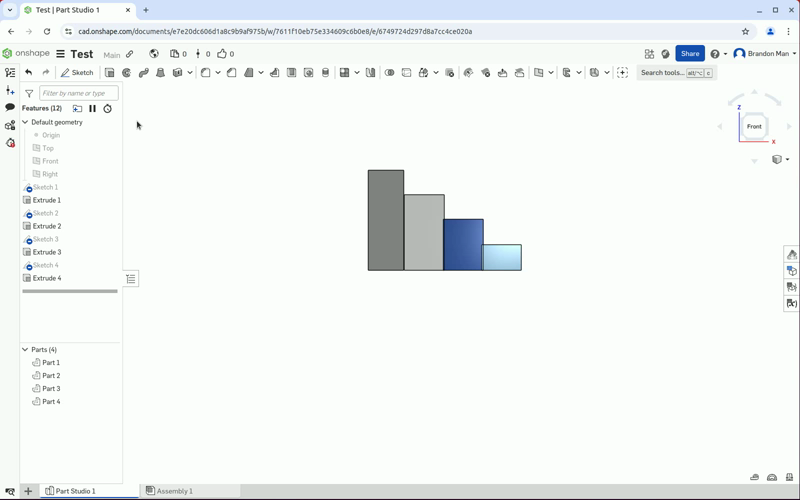
key(shift+h)
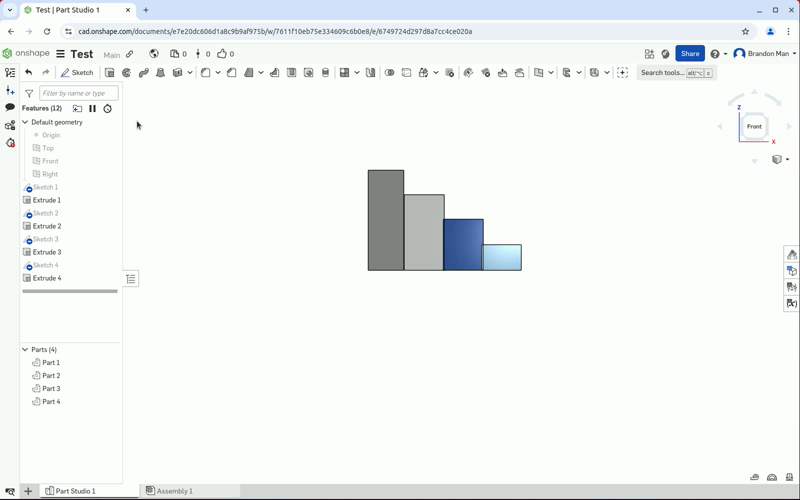
mouse_move(73, 189)
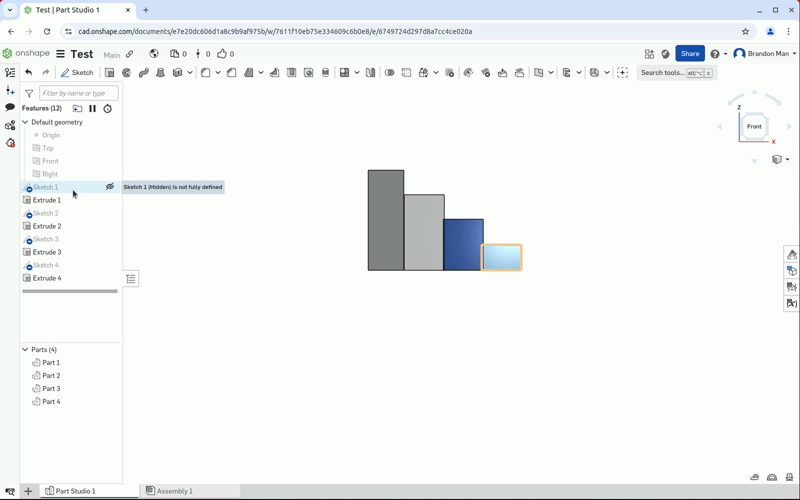
click(73, 189)
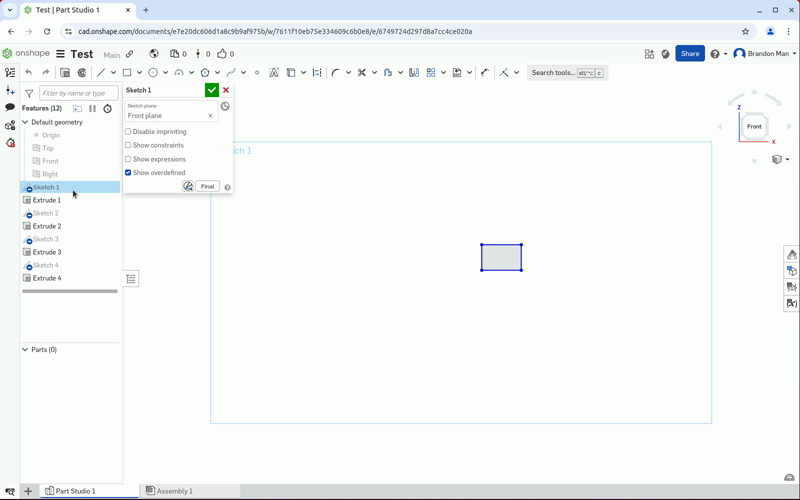
mouse_move(229, 92)
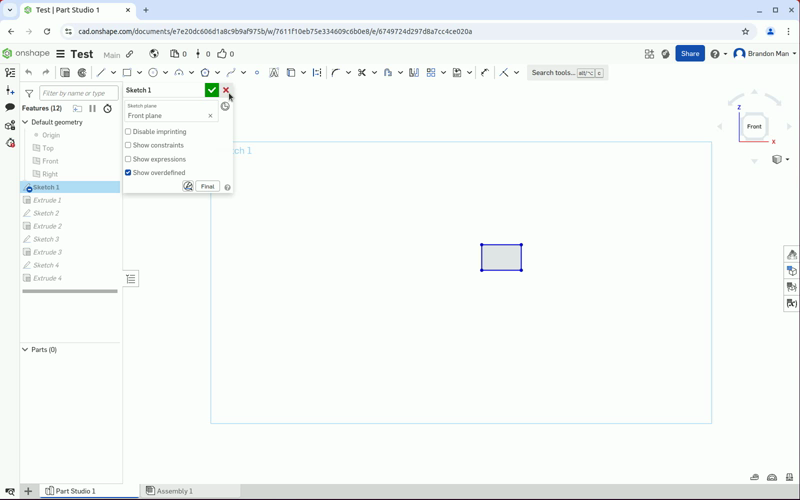
click(229, 92)
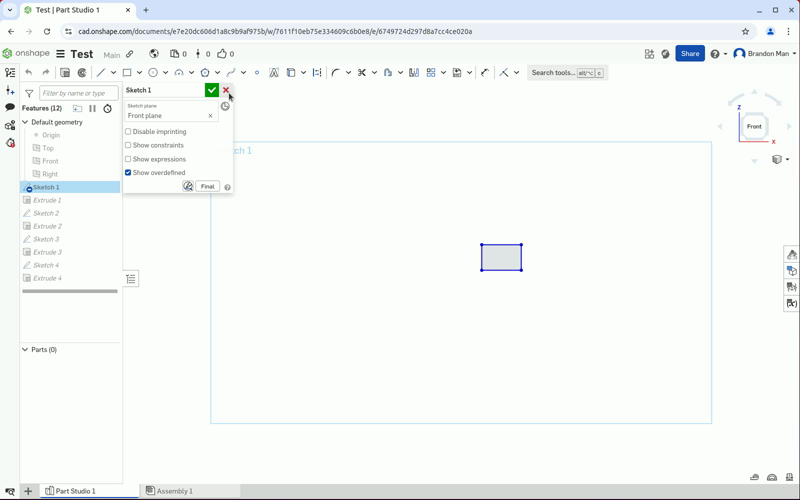
key(shift+s)
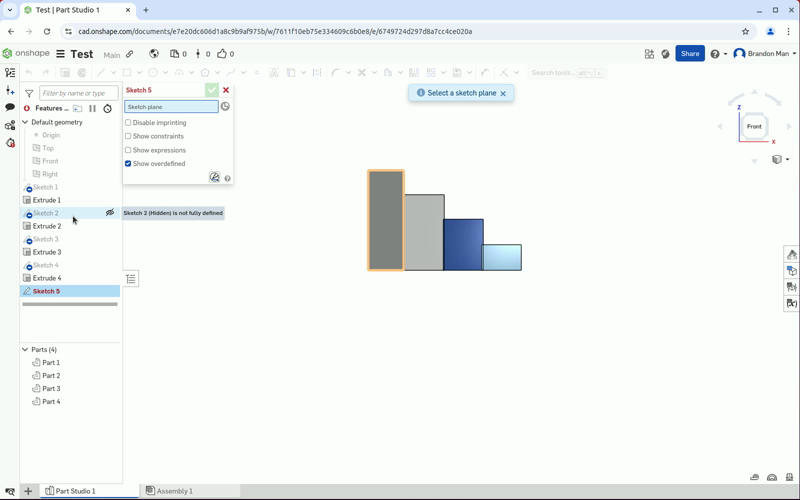
scroll(3)
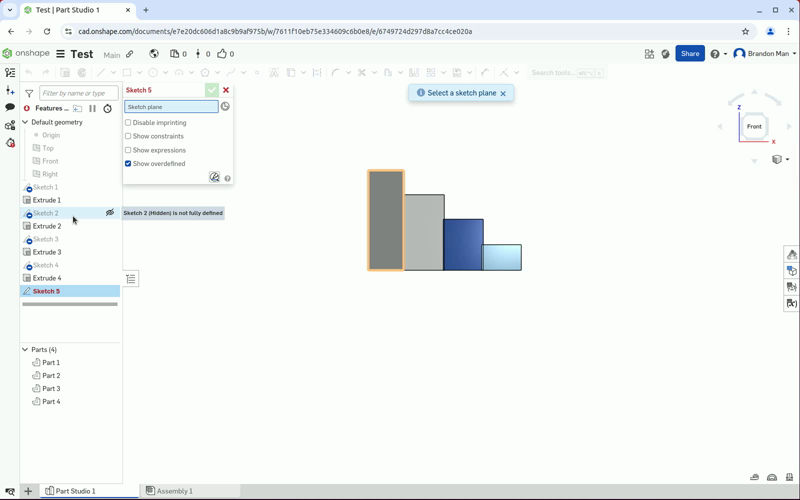
mouse_move(73, 163)
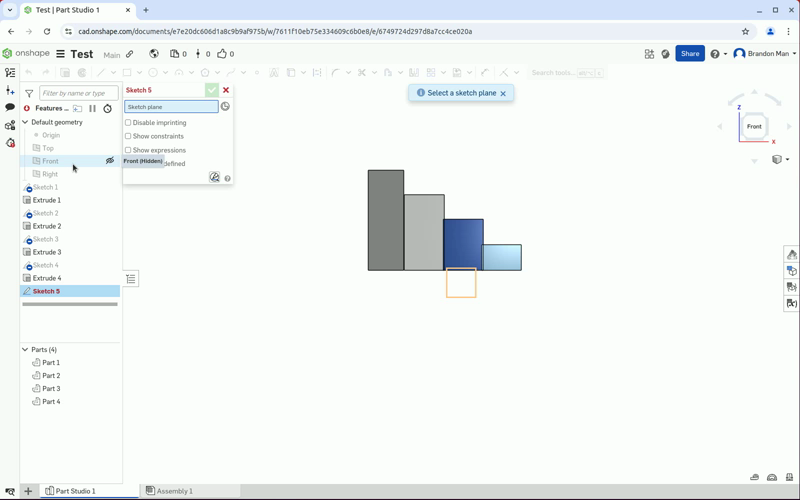
click(73, 163)
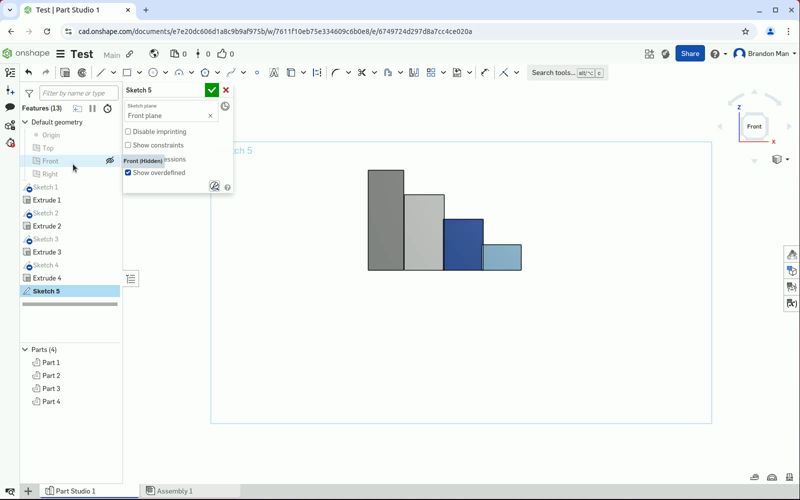
mouse_move(73, 352)
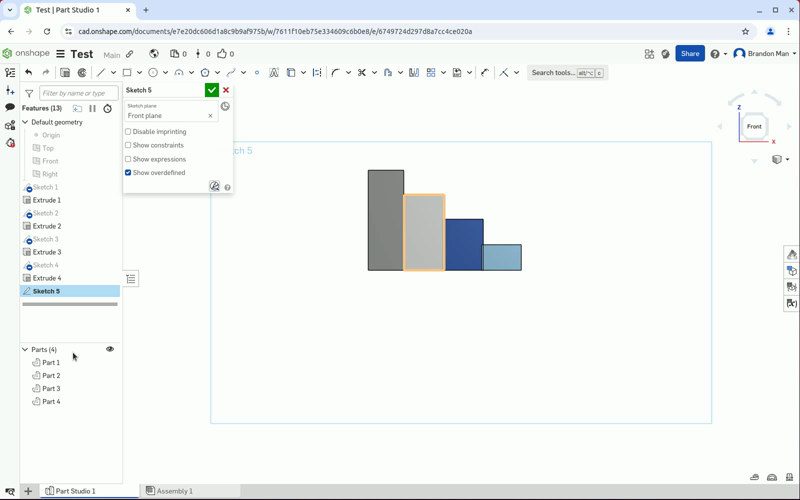
key(y)
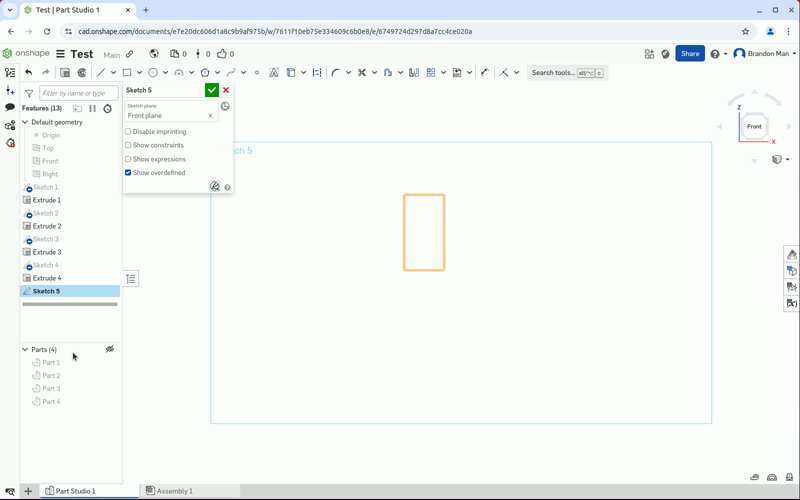
key(l)
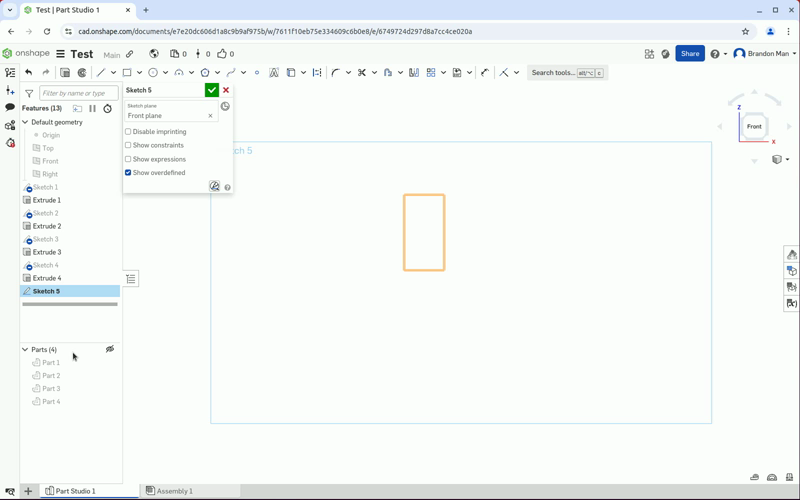
key_down(shift)
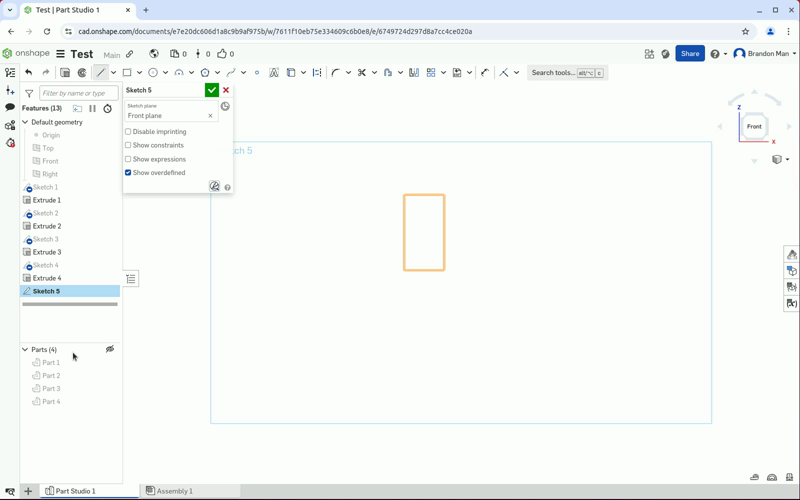
mouse_move(368, 295)
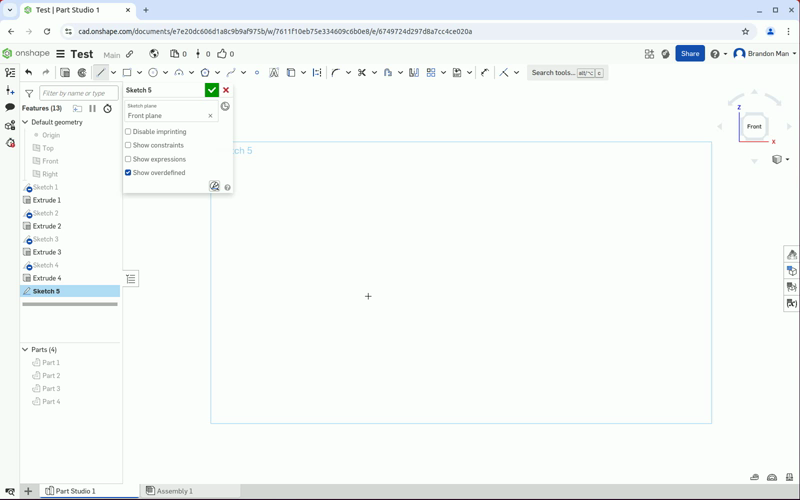
click(368, 295)
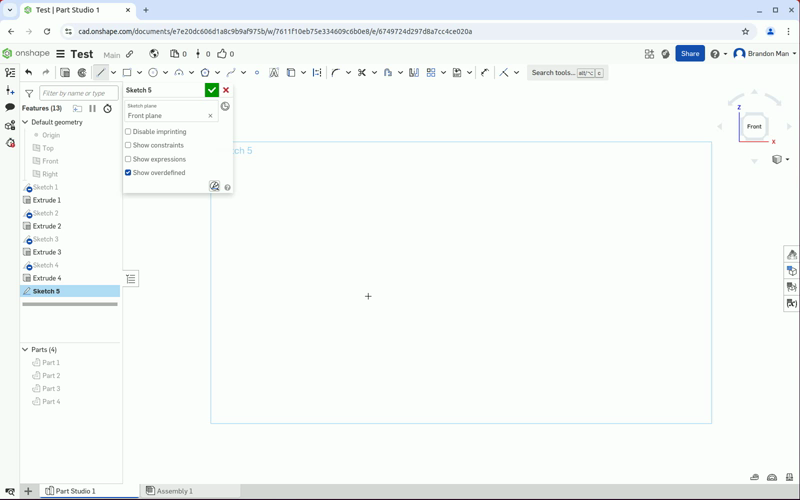
key_up(shift)
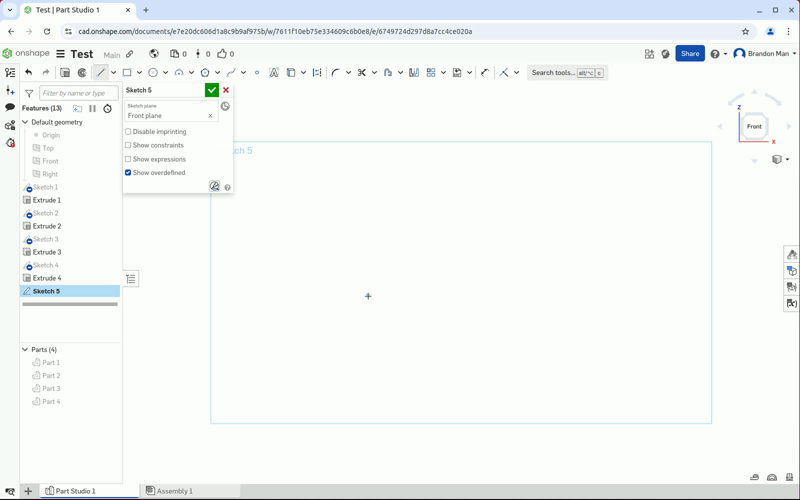
key_down(shift)
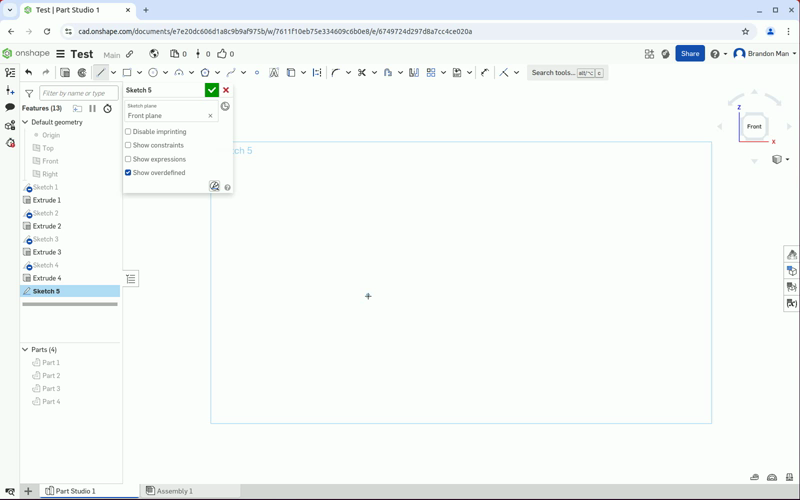
mouse_move(552, 295)
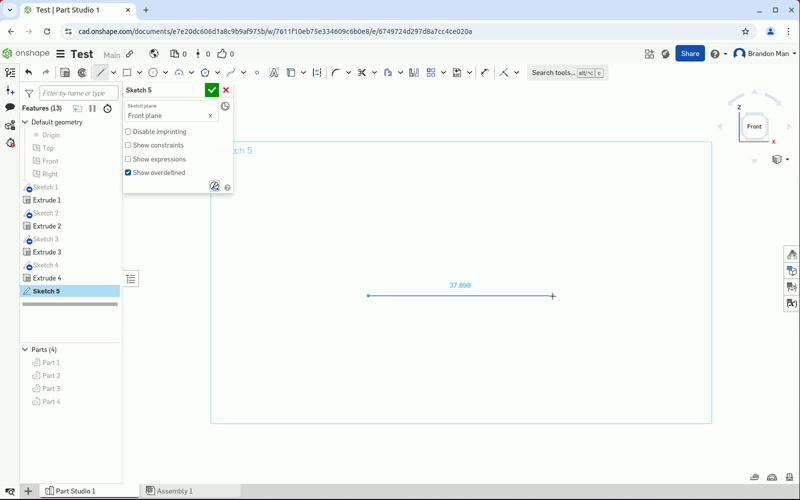
click(552, 295)
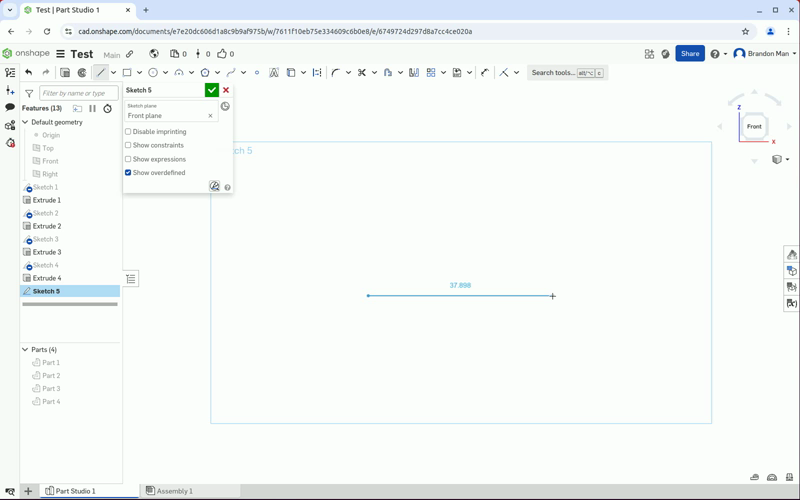
key_up(shift)
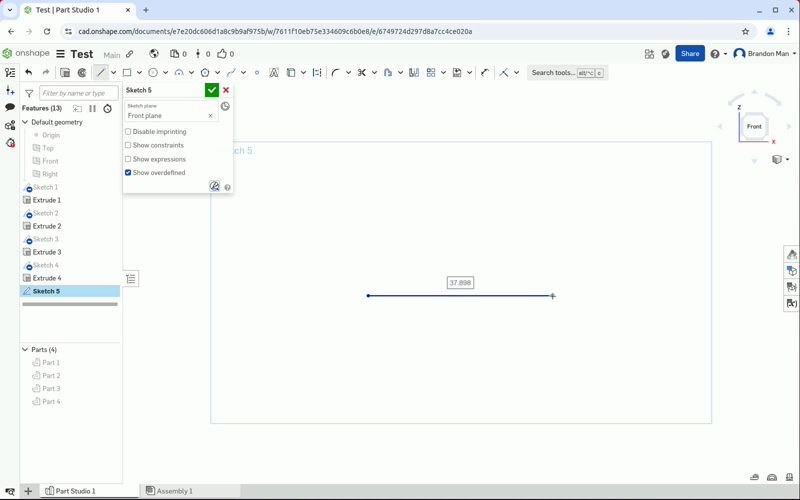
key_down(shift)
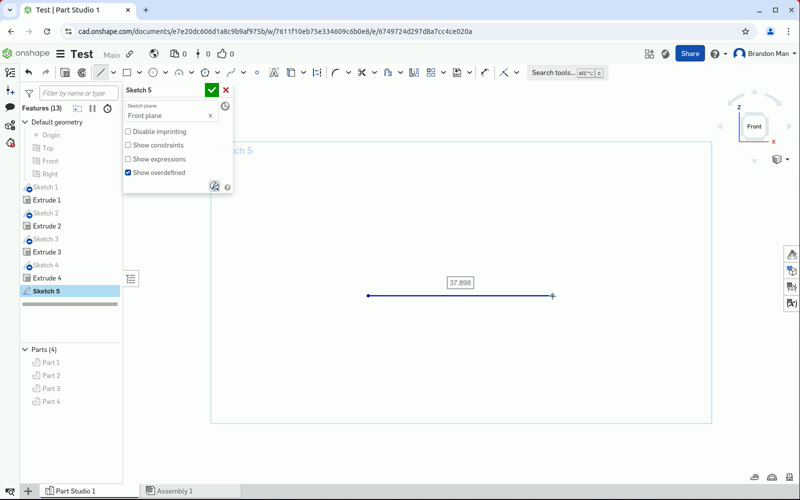
mouse_move(582, 295)
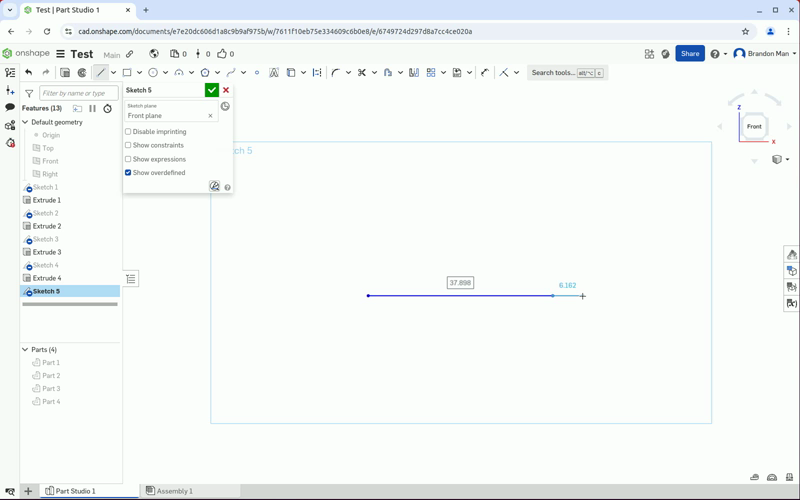
mouse_move(552, 270)
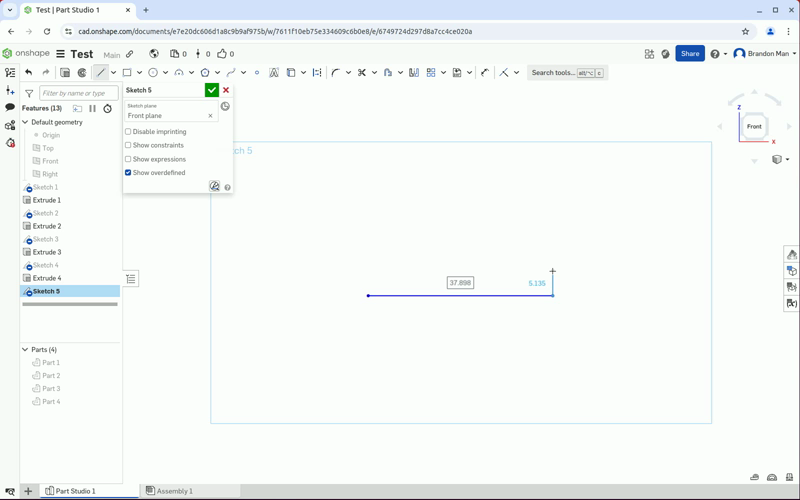
click(552, 270)
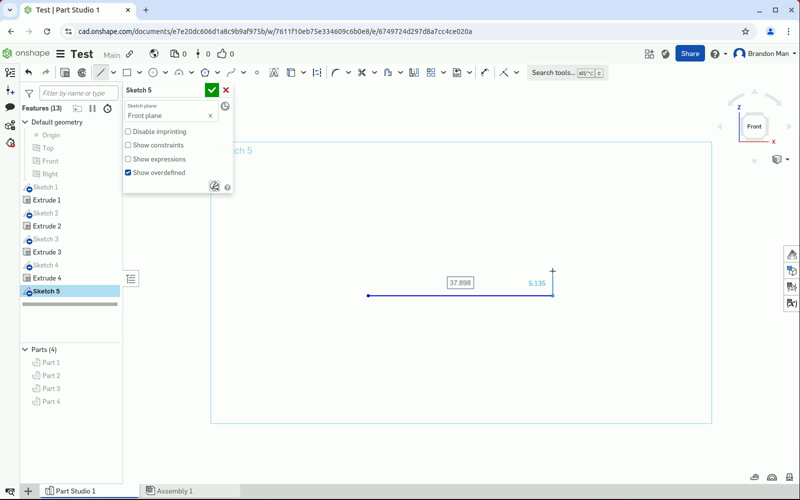
key_up(shift)
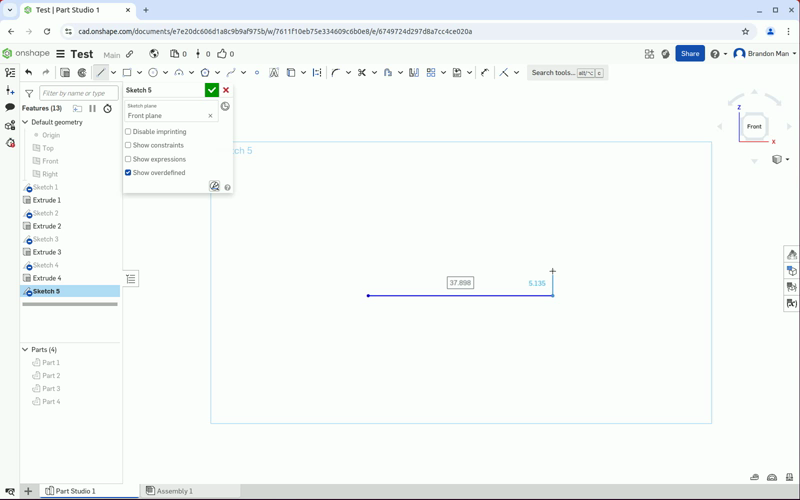
key_down(shift)
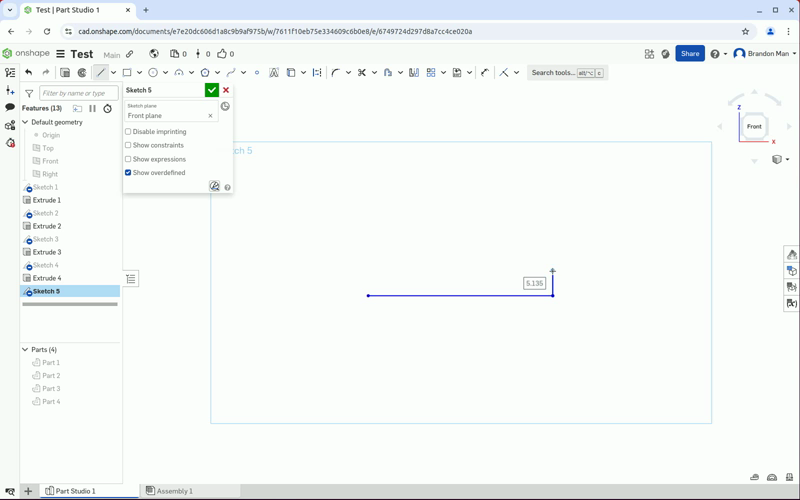
mouse_move(582, 270)
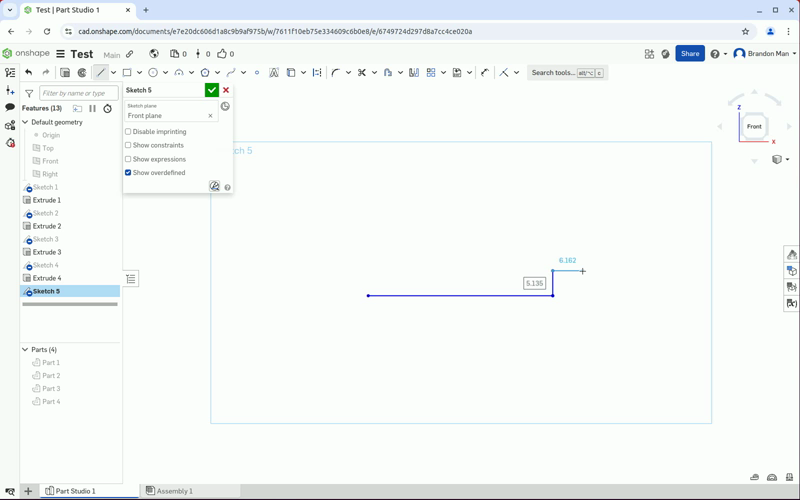
mouse_move(521, 270)
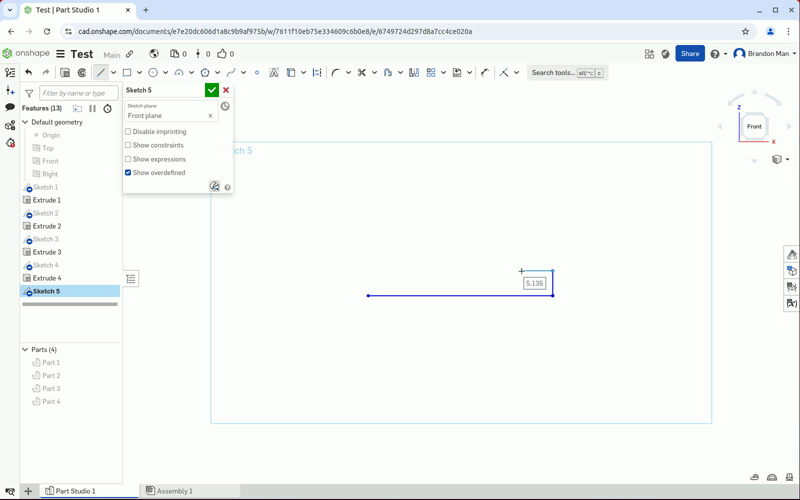
click(521, 270)
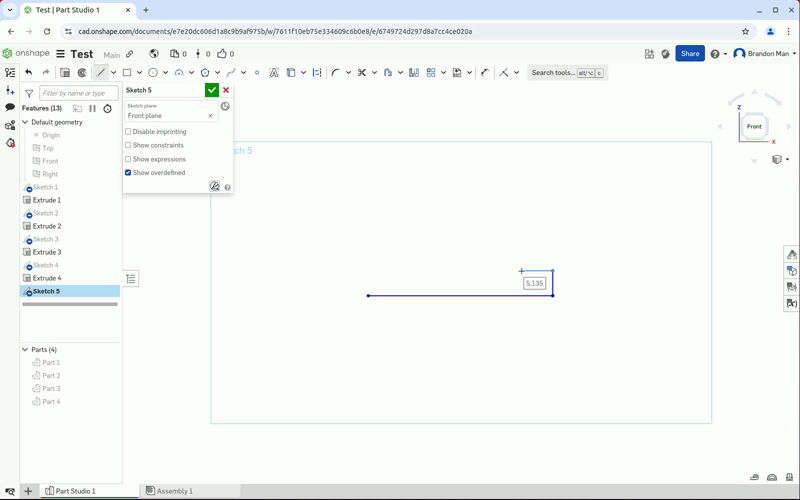
key_up(shift)
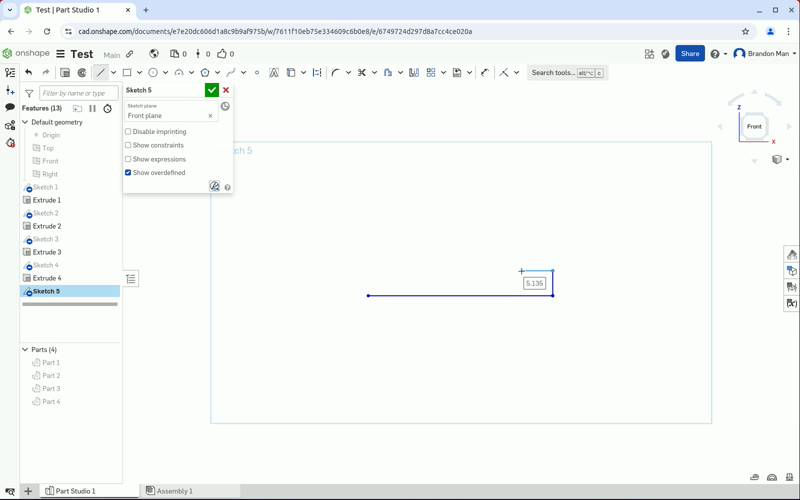
key_down(shift)
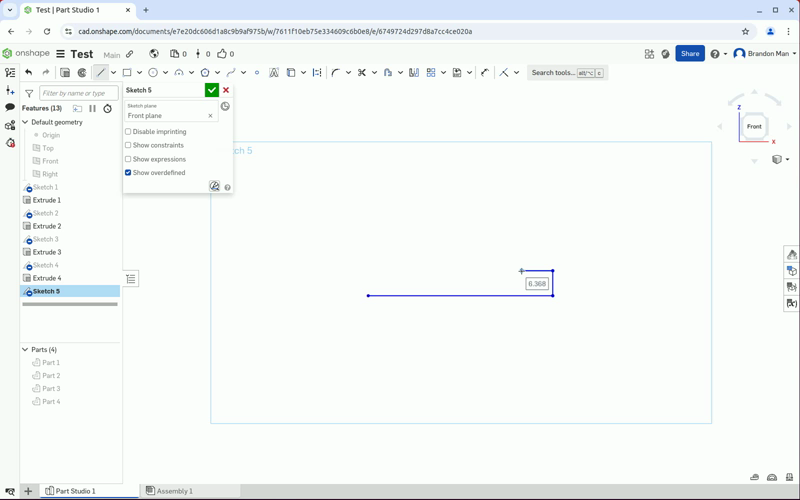
mouse_move(551, 270)
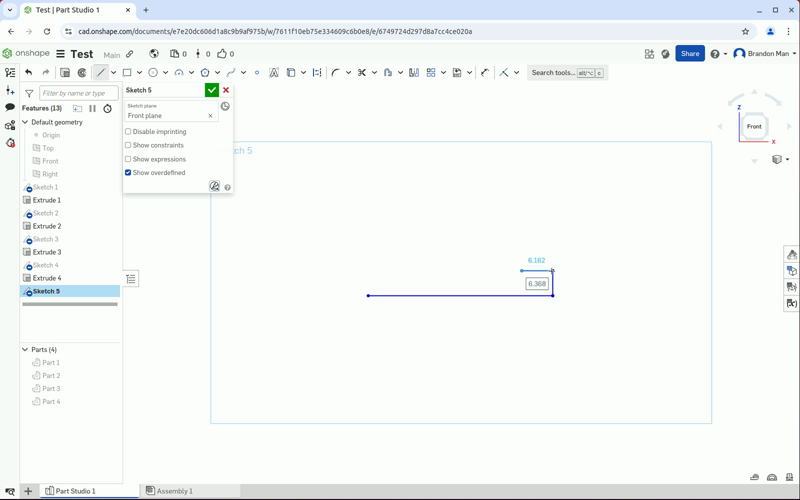
mouse_move(480, 270)
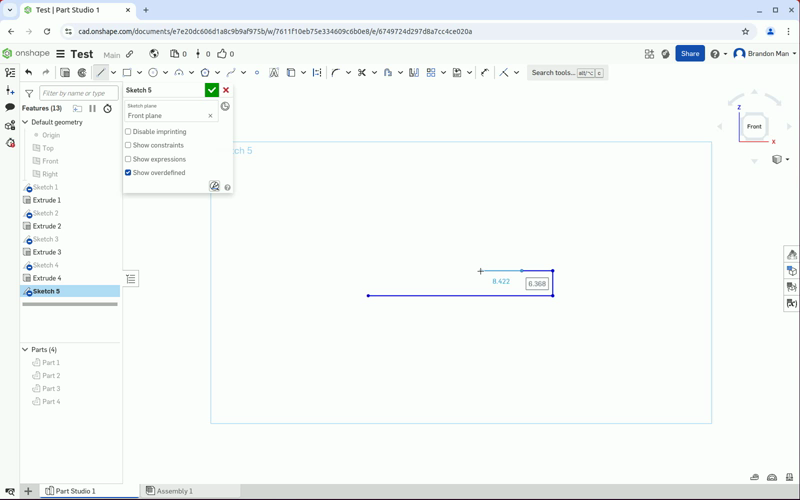
click(480, 270)
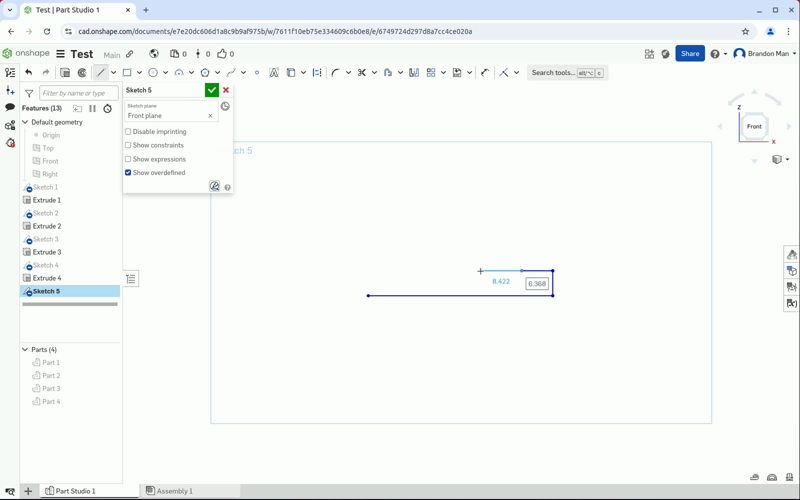
key_up(shift)
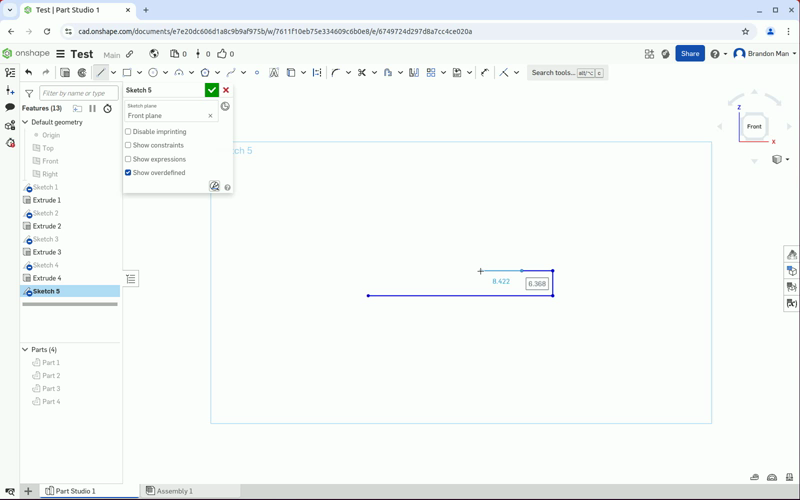
key_down(shift)
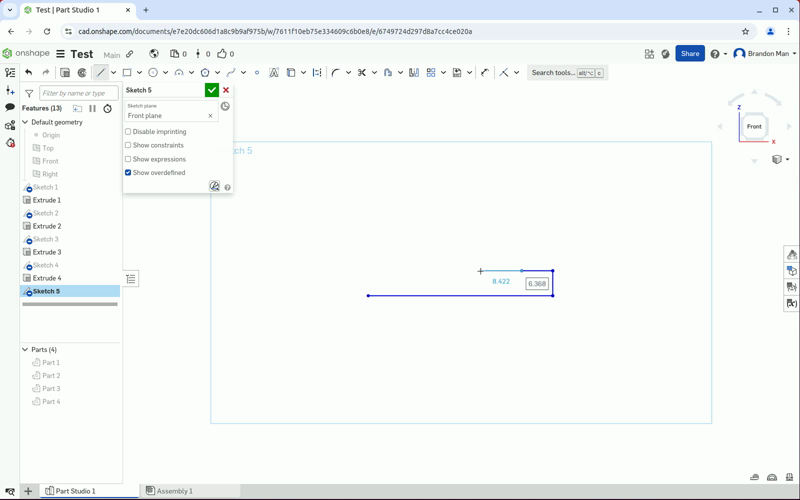
mouse_move(510, 270)
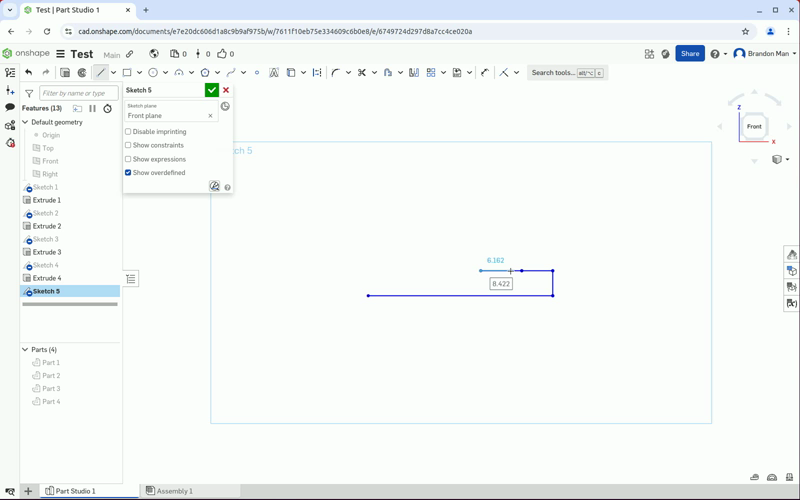
mouse_move(441, 270)
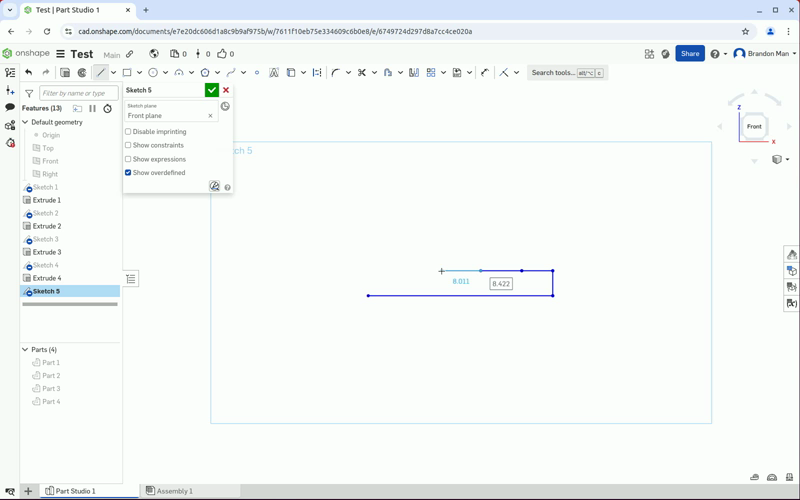
click(441, 270)
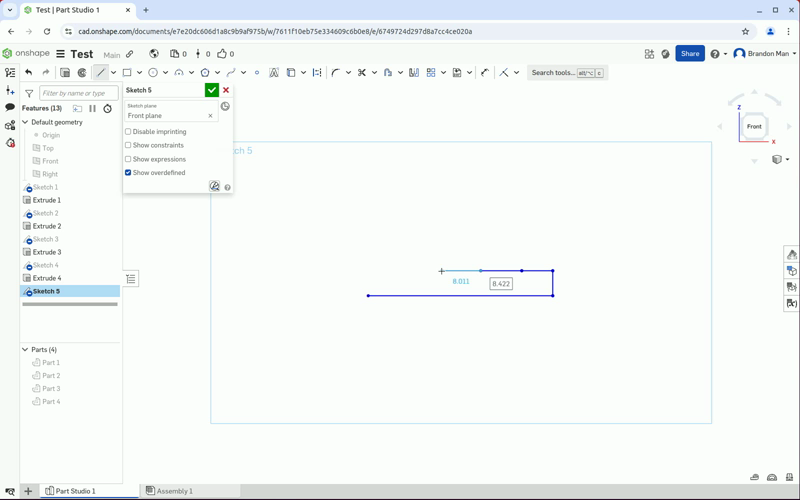
key_up(shift)
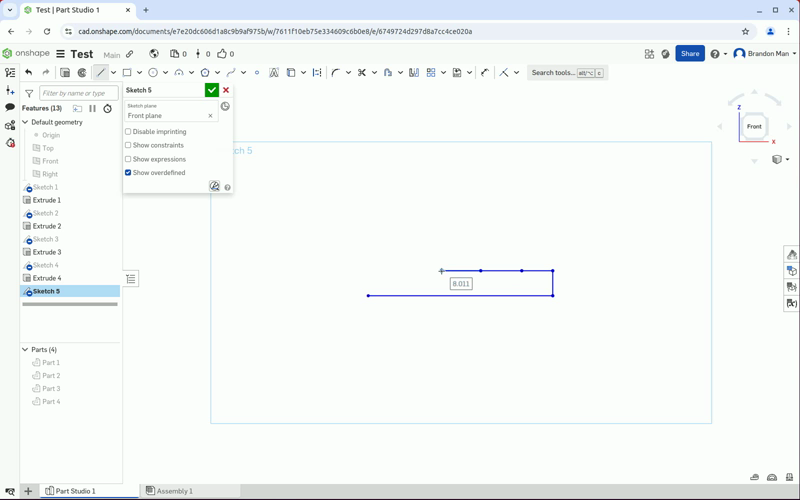
key_down(shift)
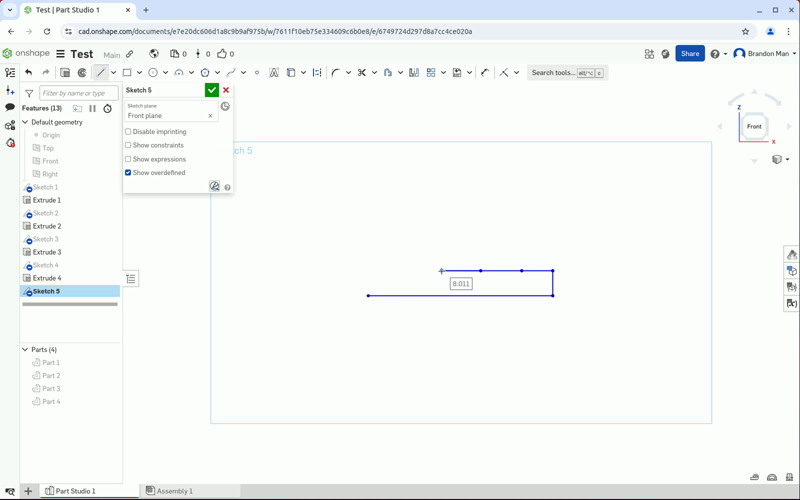
mouse_move(471, 270)
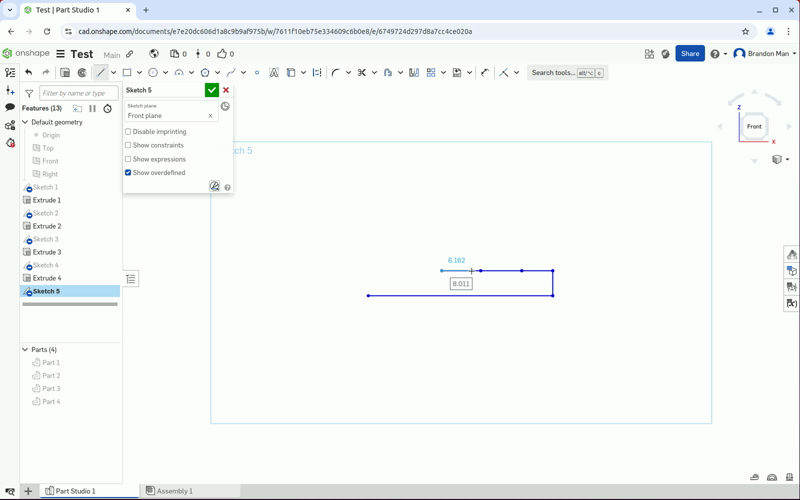
mouse_move(403, 270)
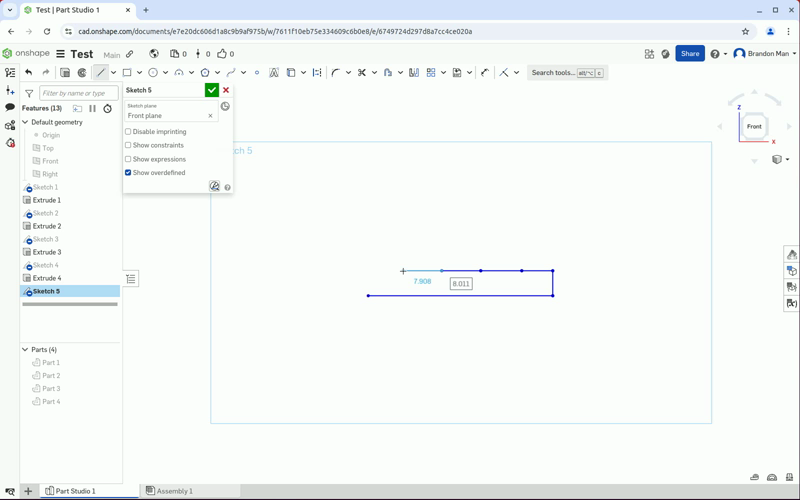
click(403, 270)
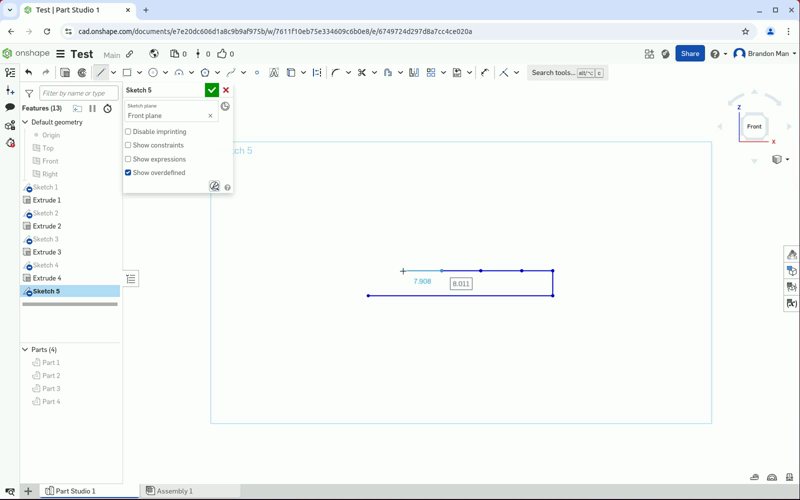
key_up(shift)
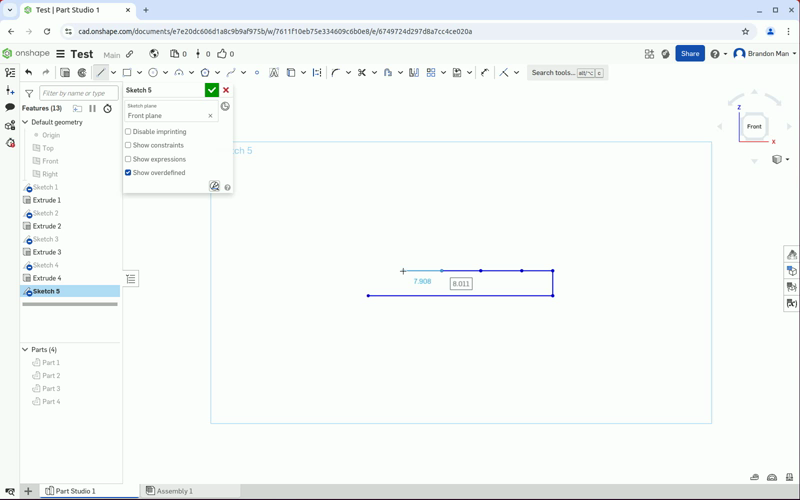
key_down(shift)
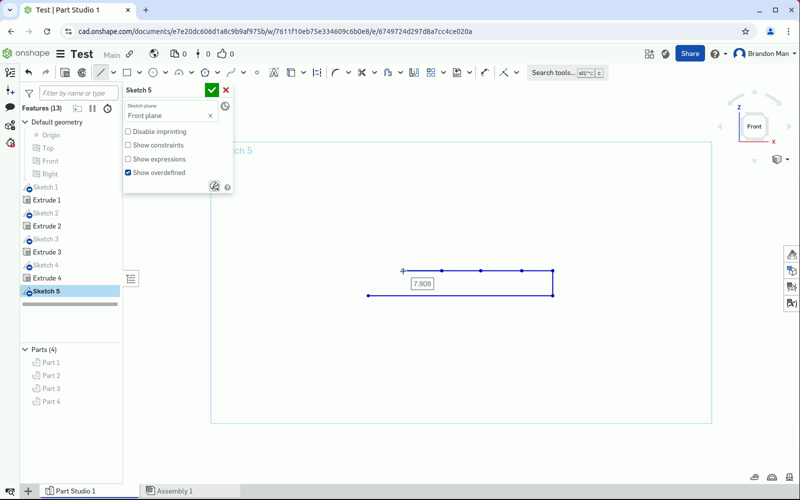
mouse_move(433, 270)
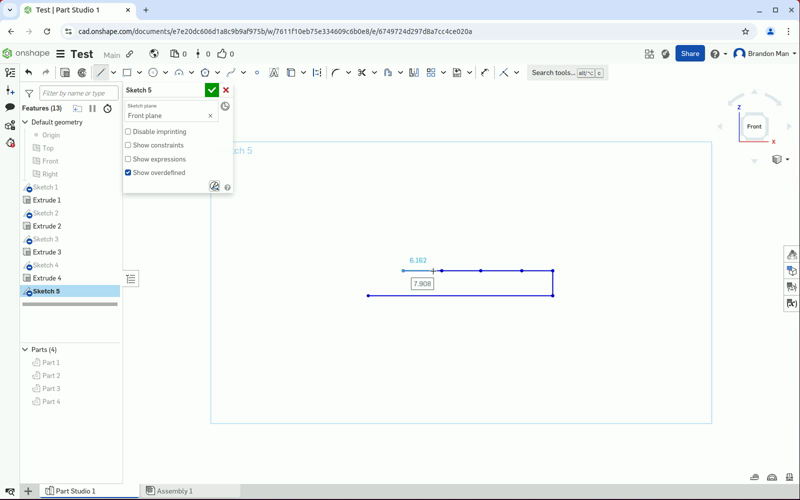
mouse_move(368, 270)
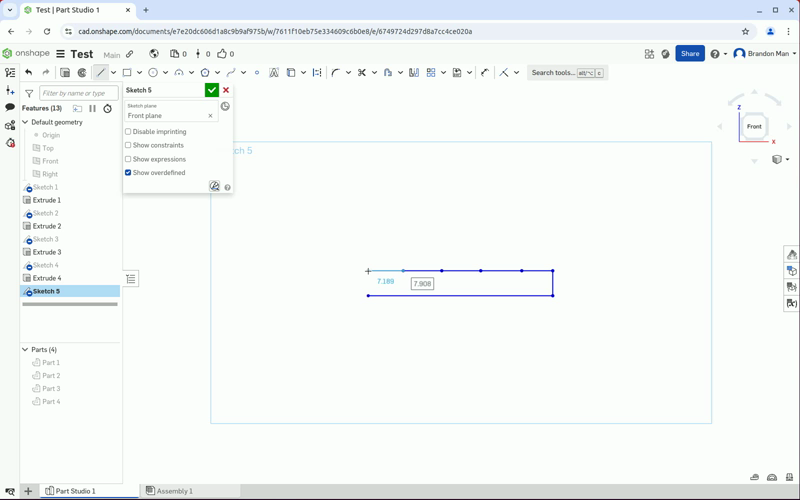
click(368, 270)
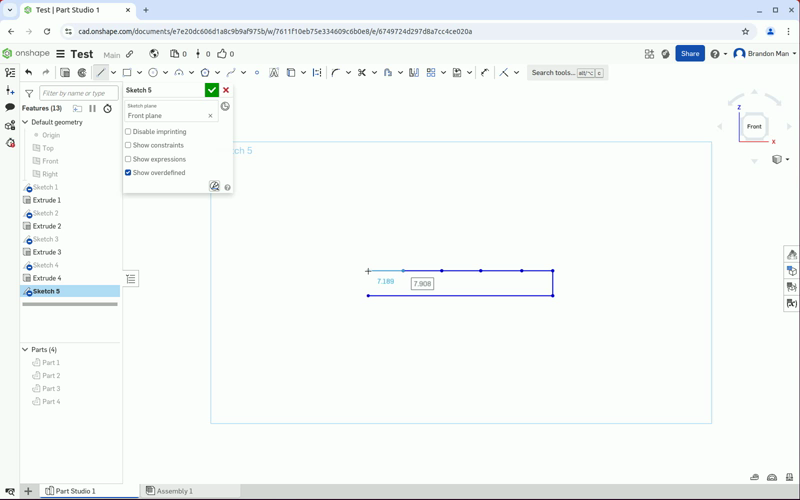
key_up(shift)
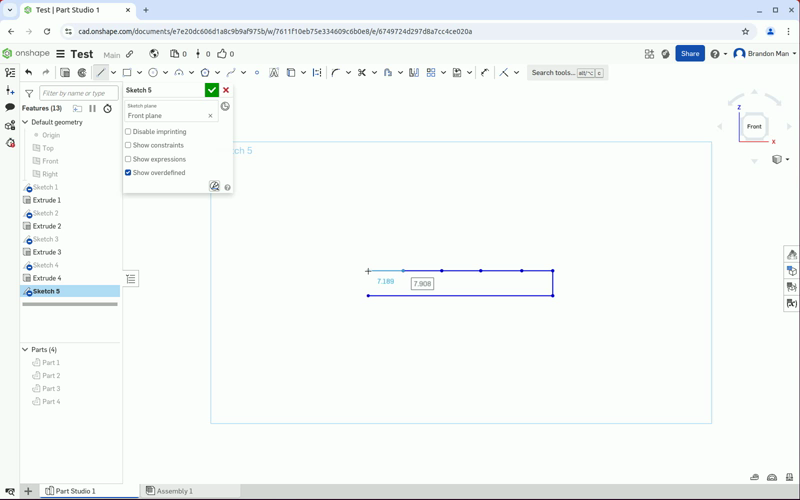
mouse_move(398, 270)
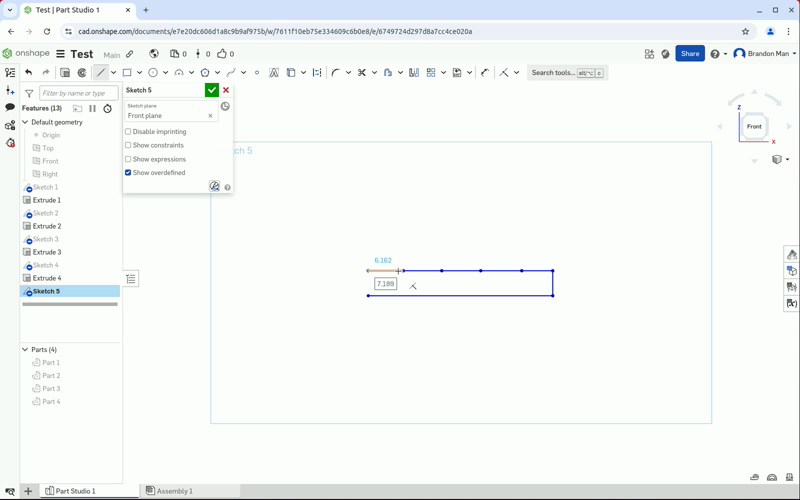
key_down(shift)
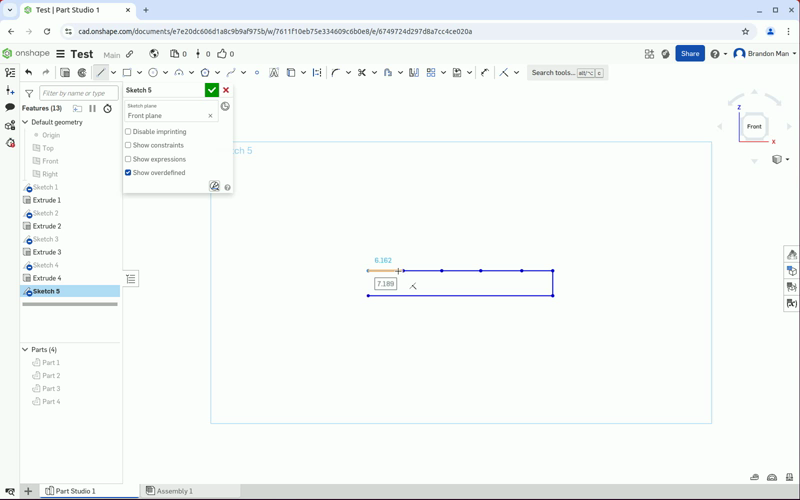
mouse_move(368, 295)
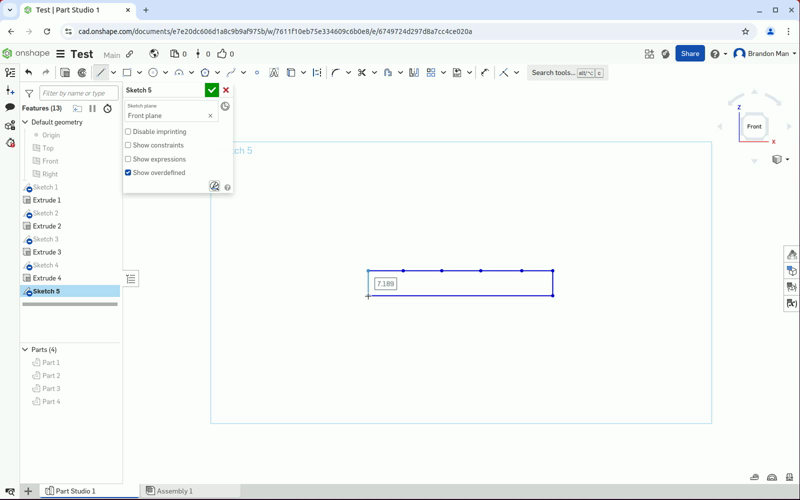
key_up(shift)
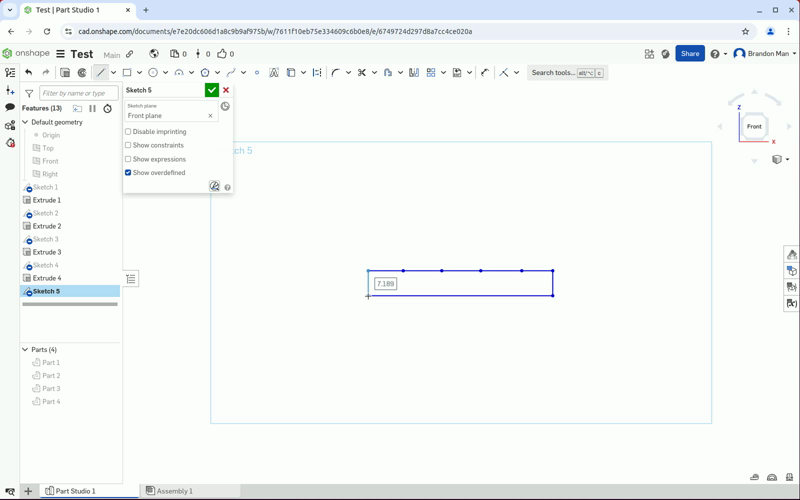
click(368, 295)
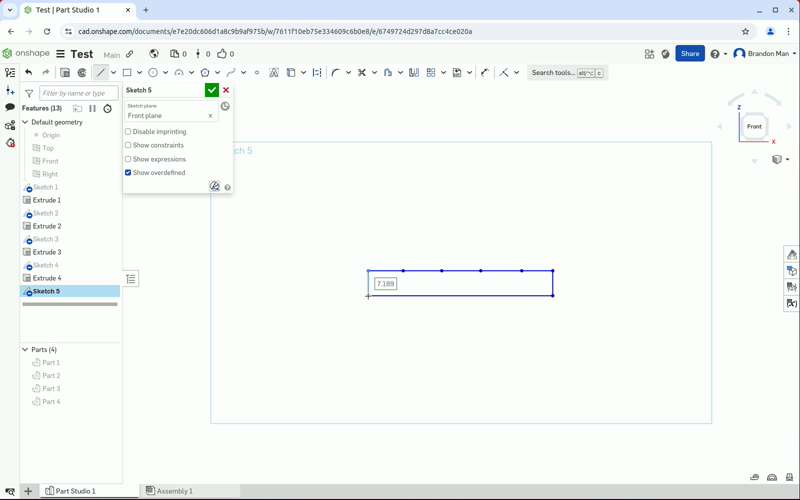
key(esc)
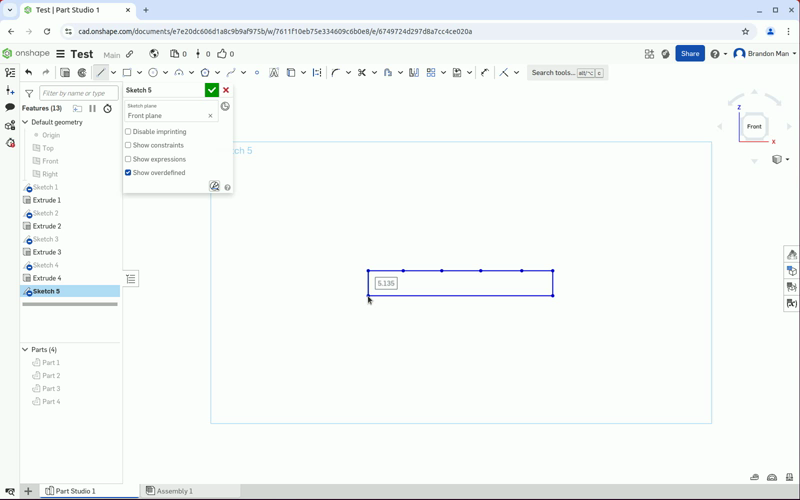
mouse_move(437, 286)
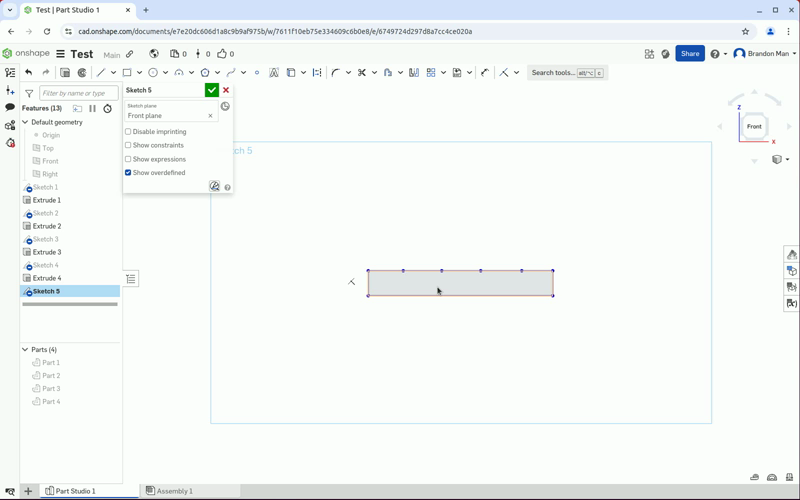
click(437, 286)
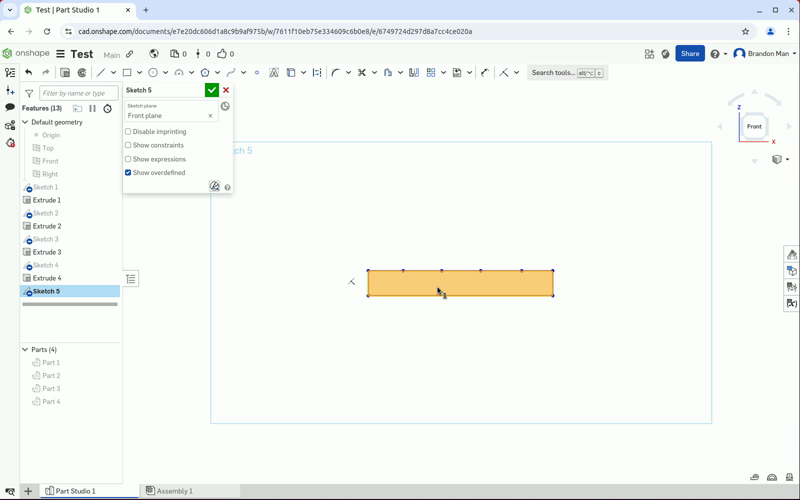
mouse_move(73, 352)
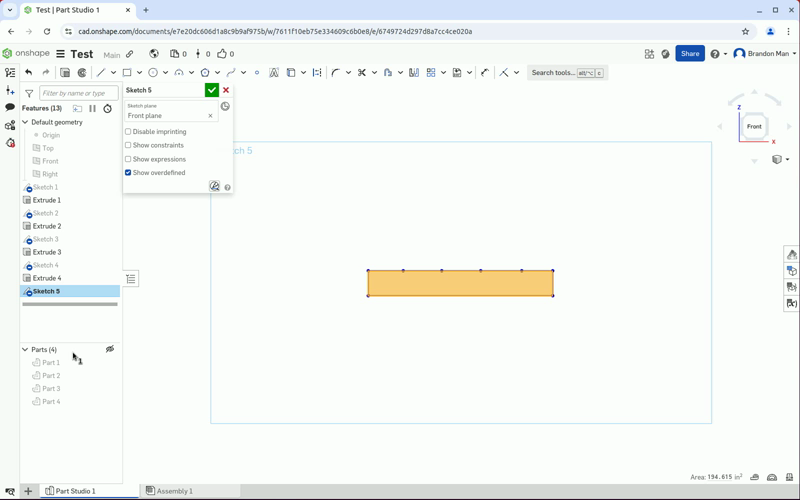
key(shift+y)
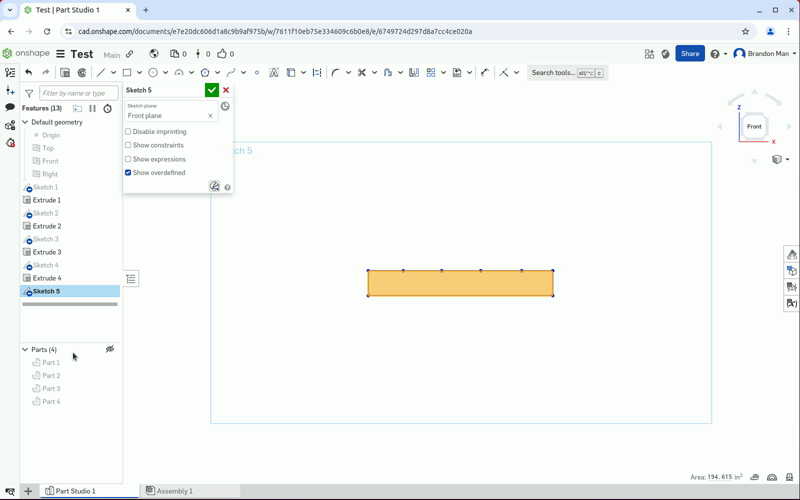
key(shift+e)
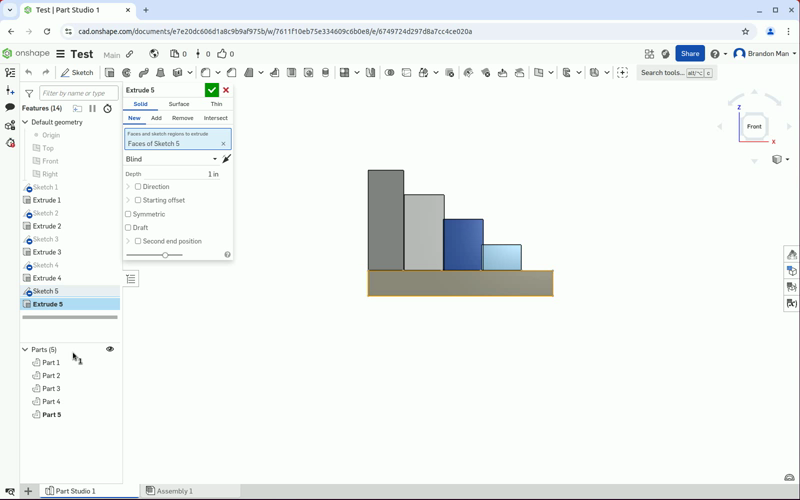
mouse_move(143, 106)
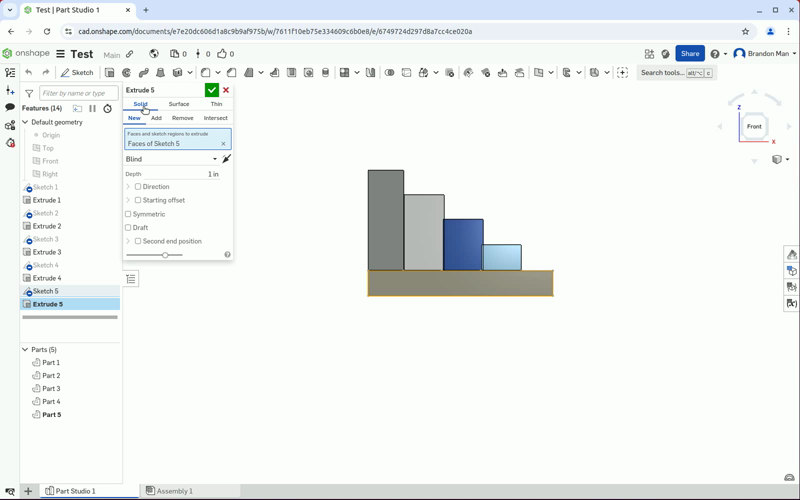
click(143, 106)
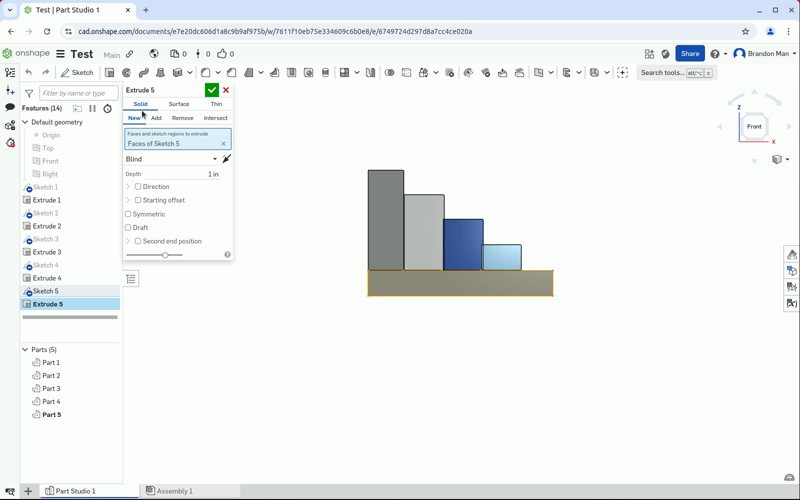
mouse_move(137, 120)
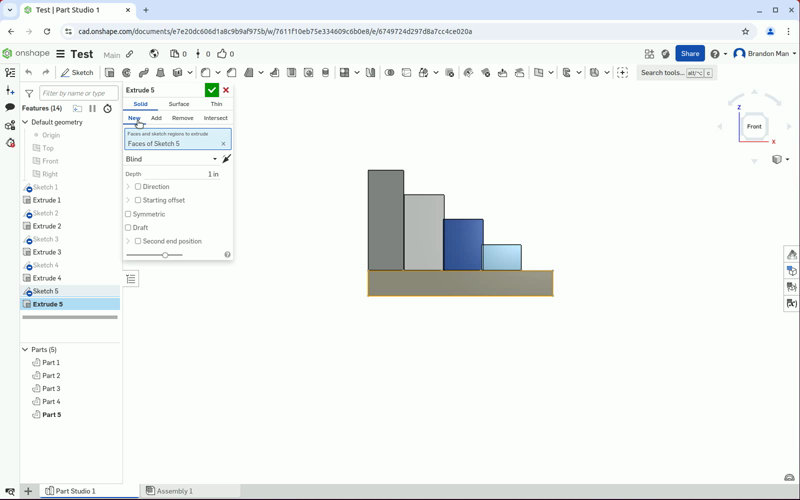
click(137, 120)
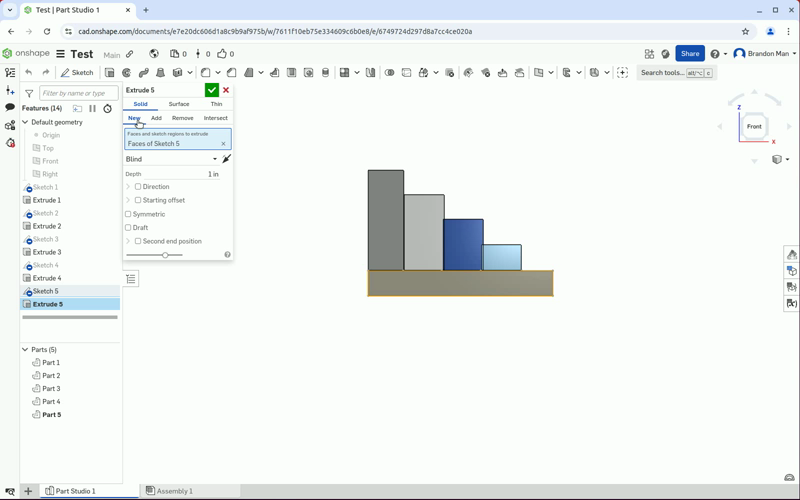
key(tab, 4)
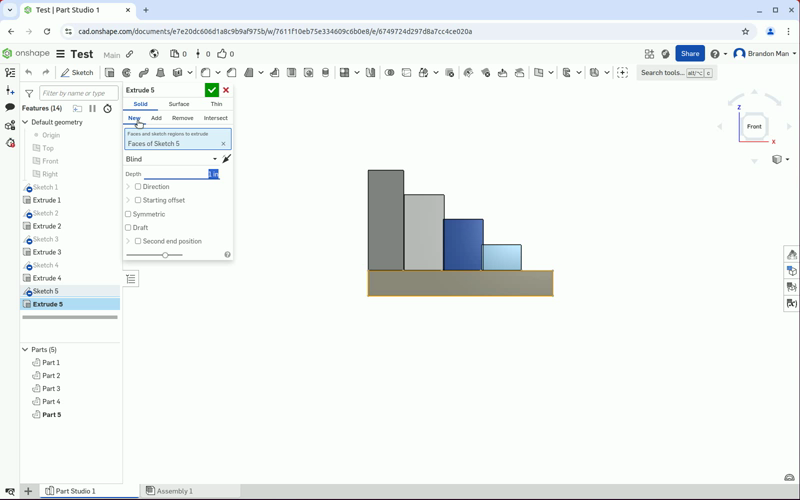
text(11.795)
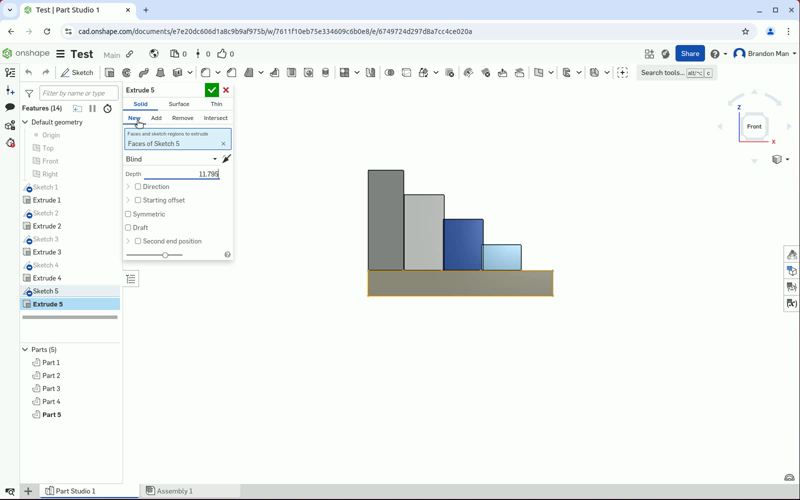
key(enter)
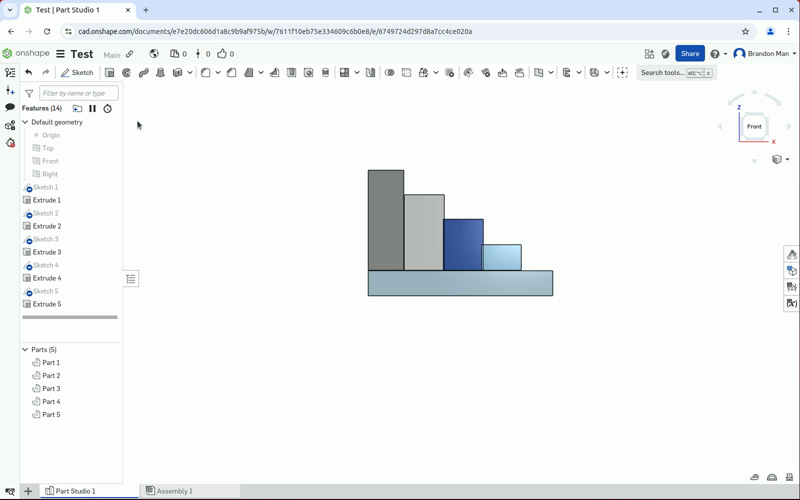
key(shift+h)
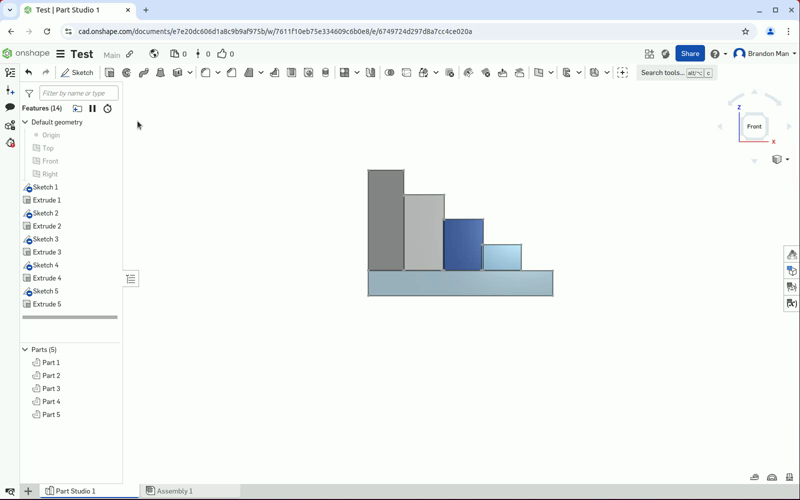
key(shift+h)
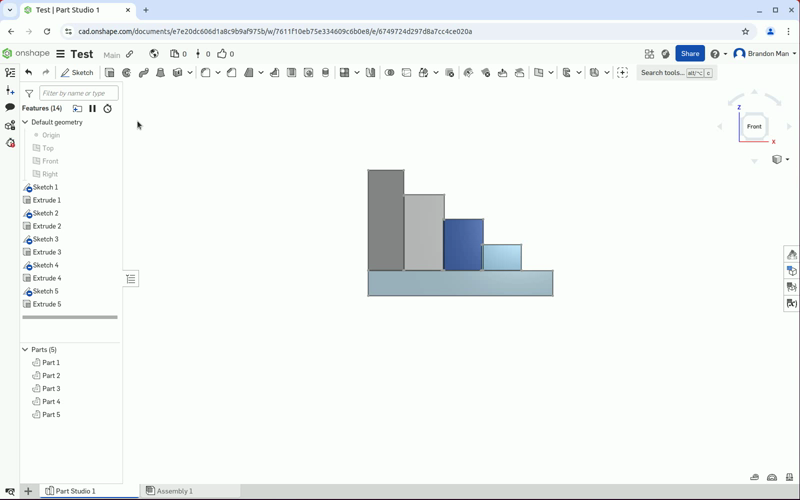
key(shift+7)
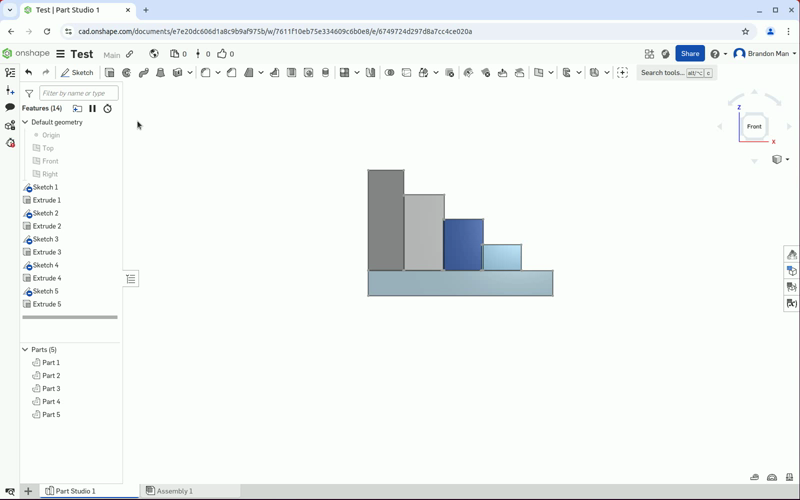
key(left, 2)
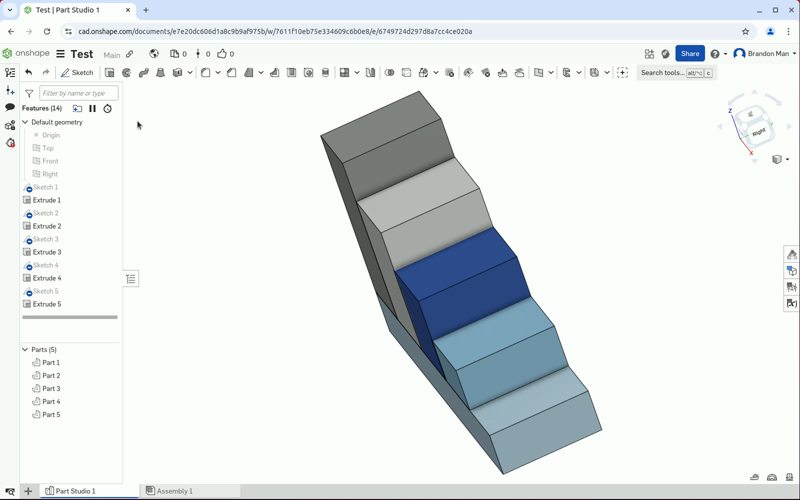
key(down, 2)
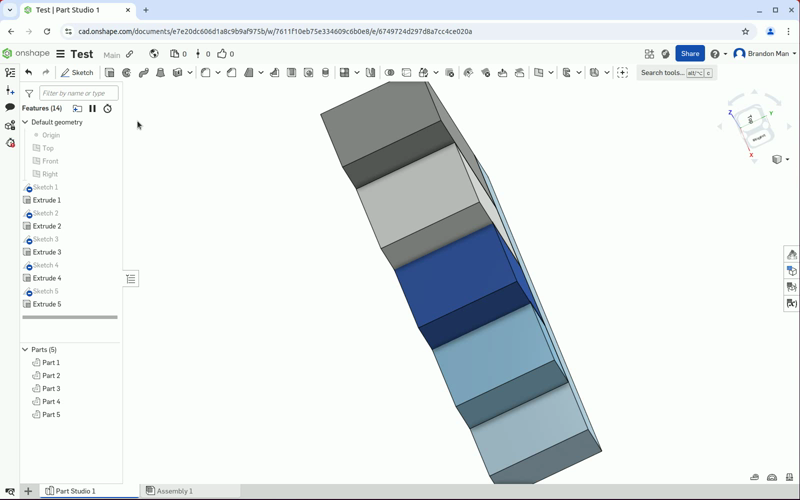
key(up, 2)
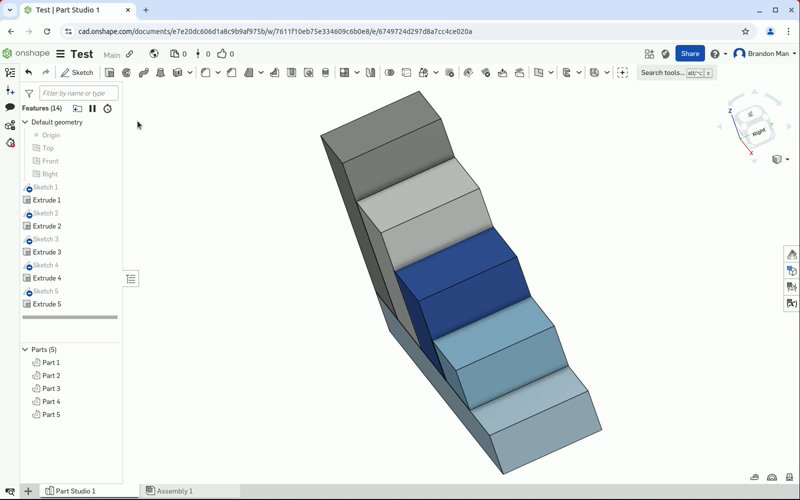
key(right, 2)
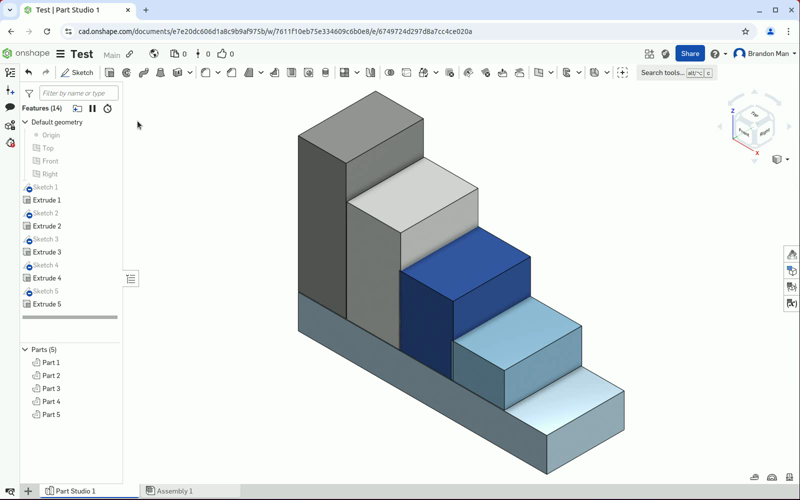
mouse_move(73, 189)
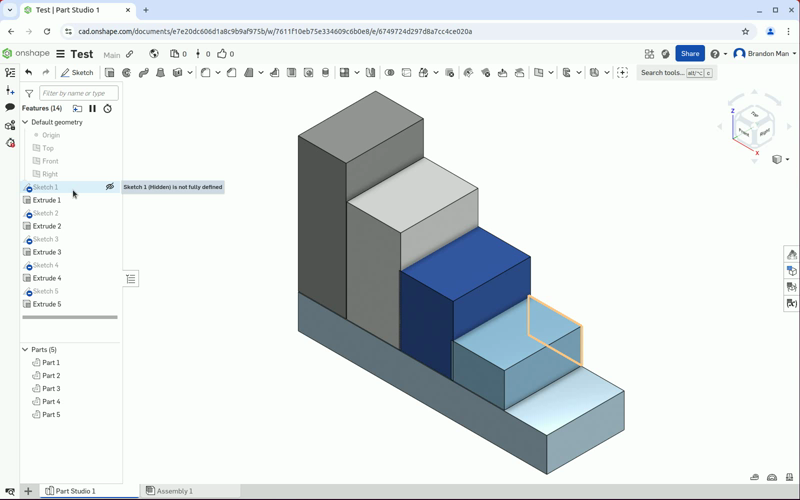
click(73, 189)